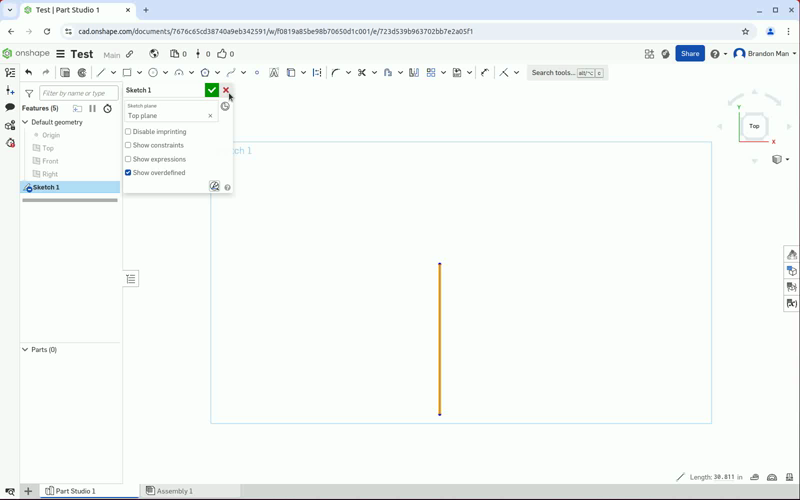
key(shift+h)
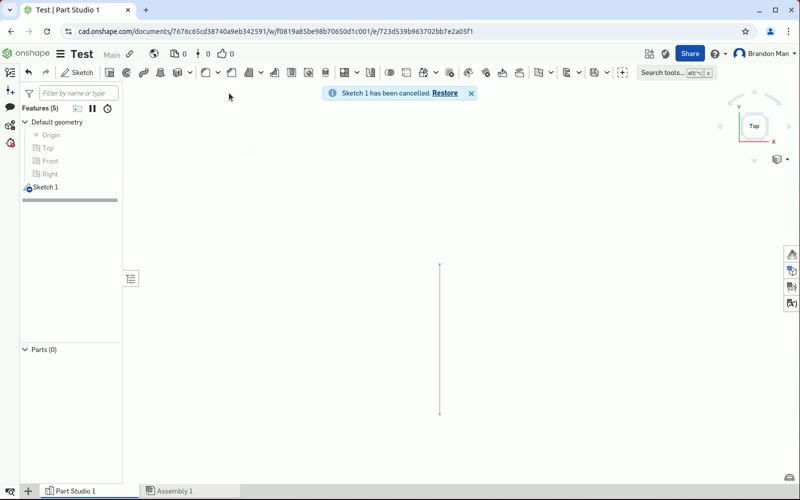
key(shift+s)
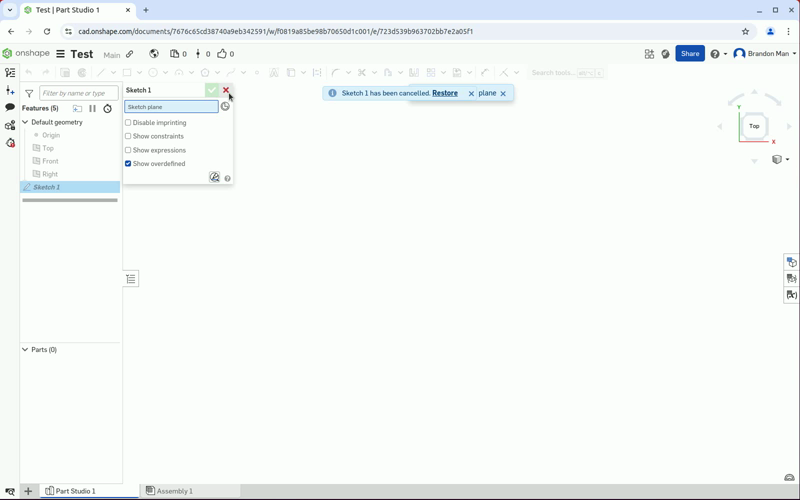
mouse_move(73, 150)
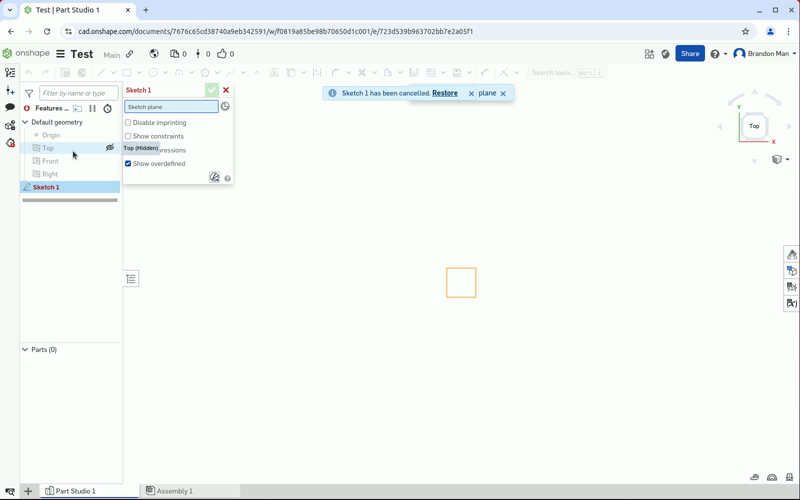
click(73, 150)
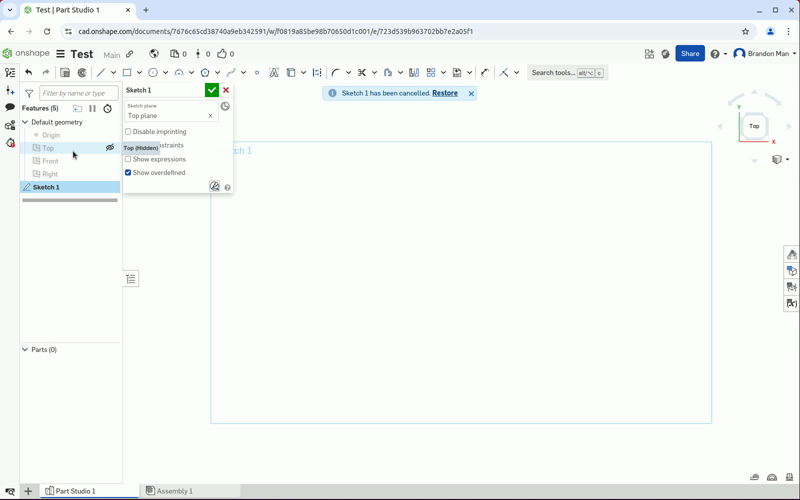
mouse_move(73, 352)
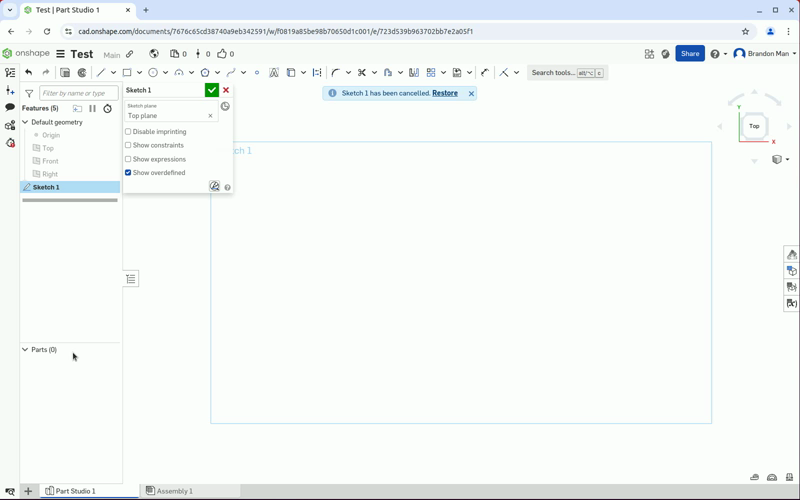
key(y)
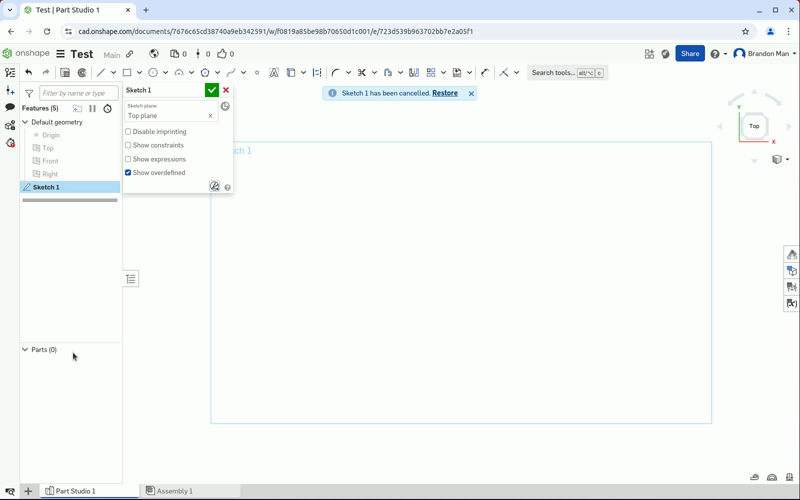
key(l)
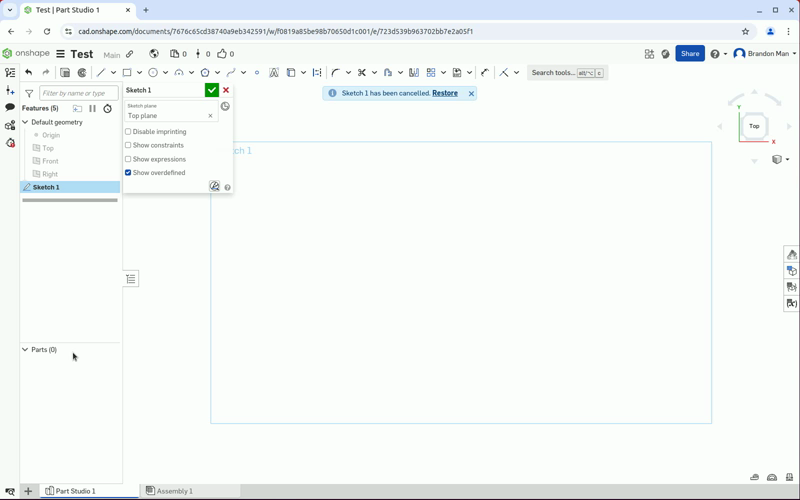
key_down(shift)
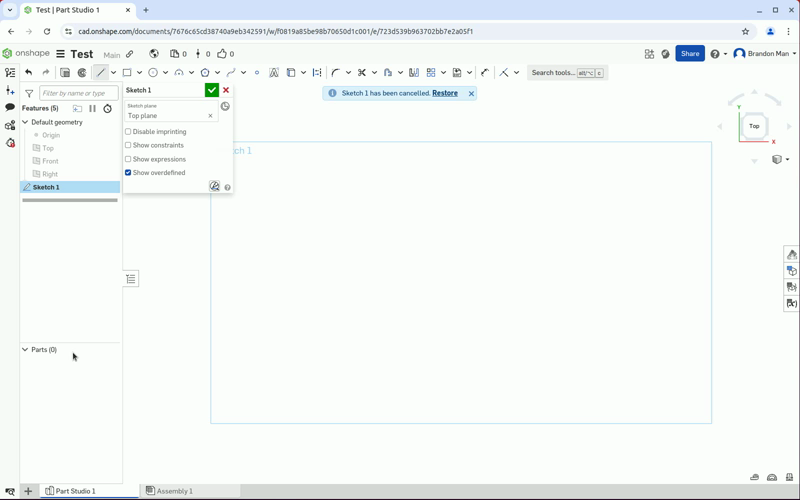
mouse_move(471, 291)
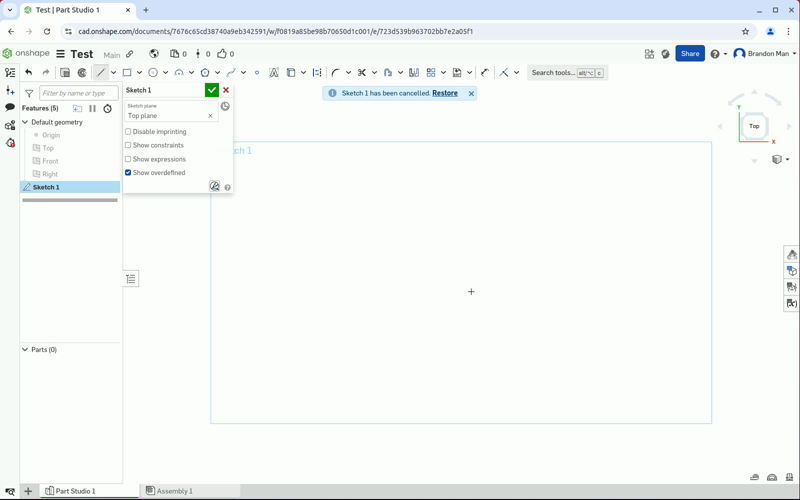
click(471, 291)
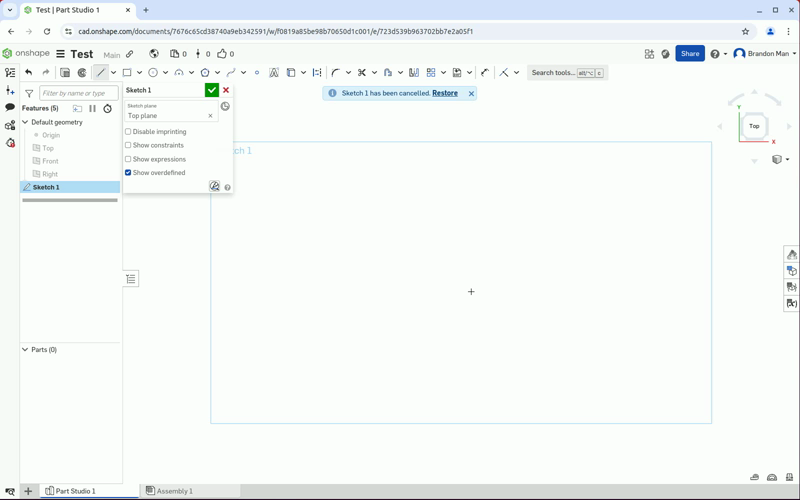
key_up(shift)
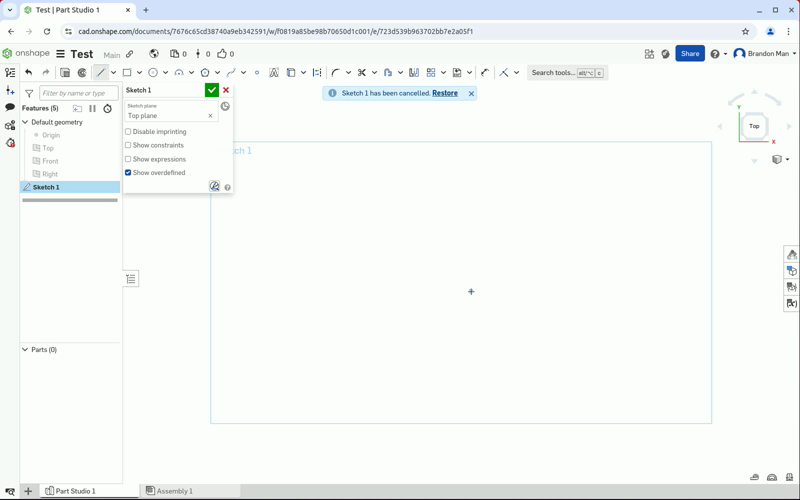
key_down(shift)
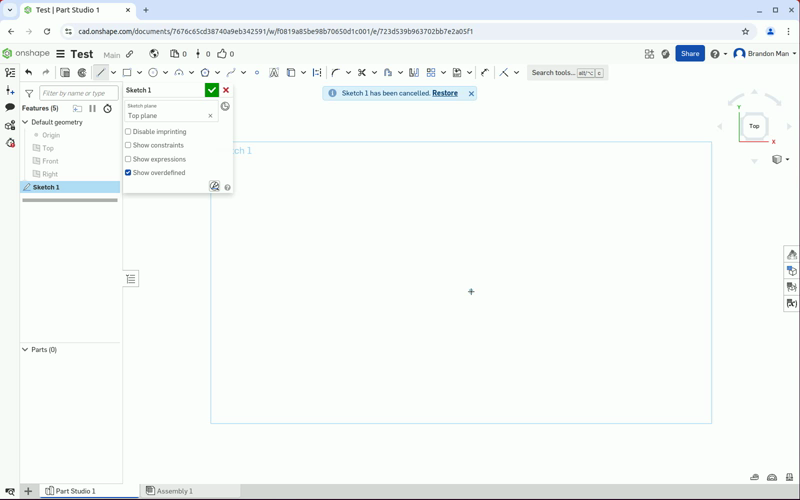
mouse_move(501, 291)
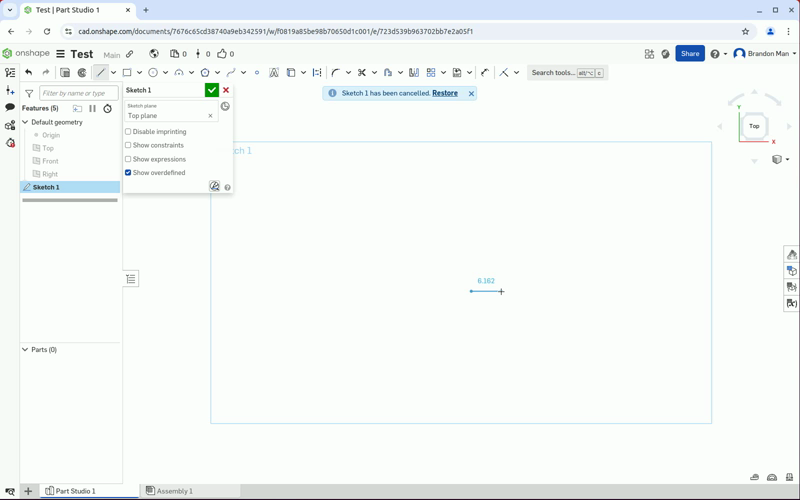
mouse_move(528, 291)
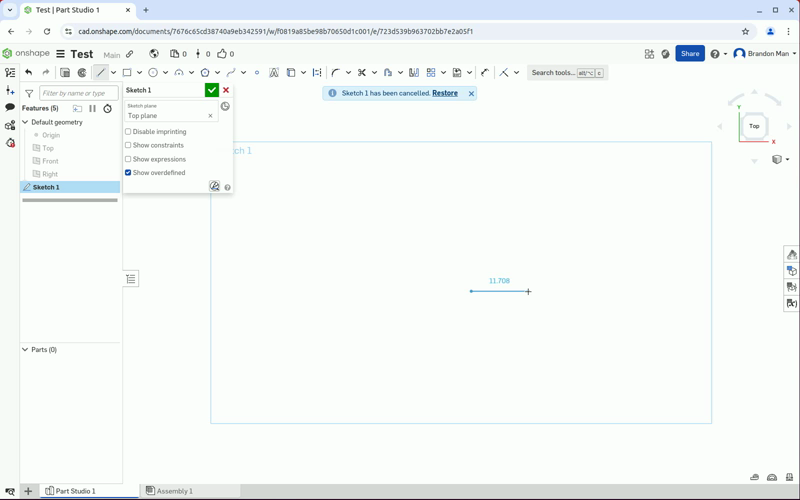
click(528, 291)
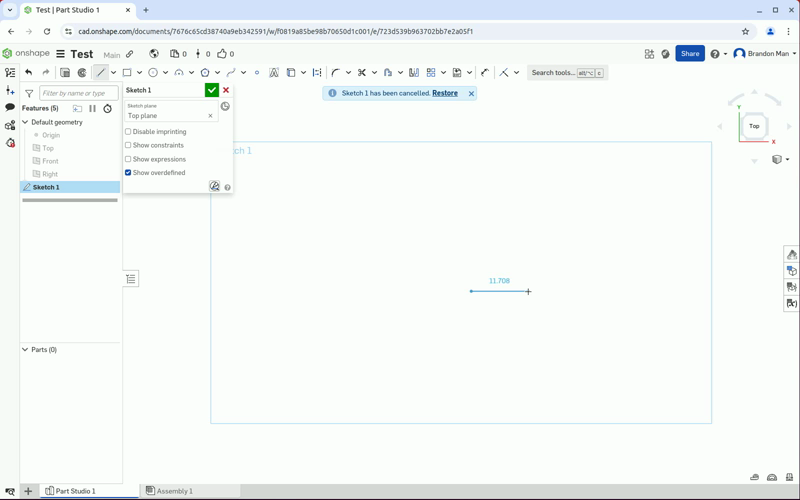
key_up(shift)
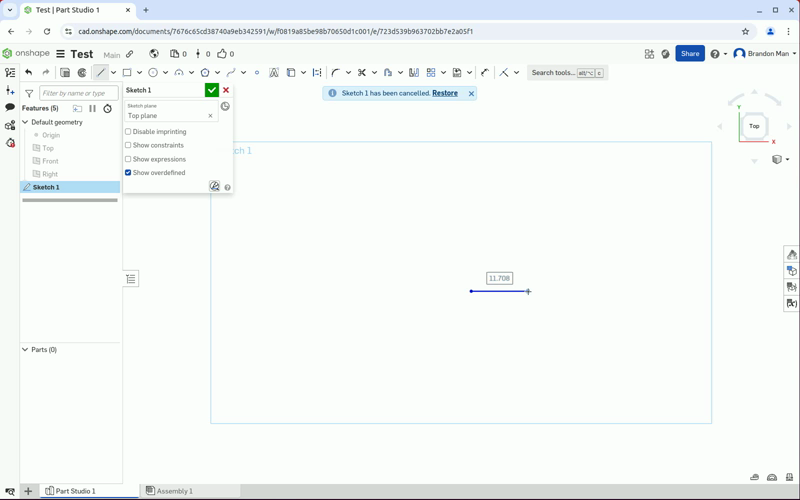
key_down(shift)
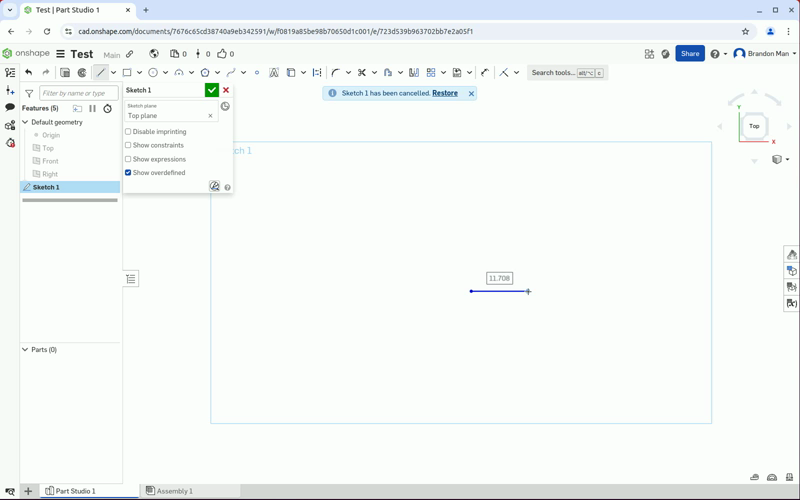
mouse_move(558, 291)
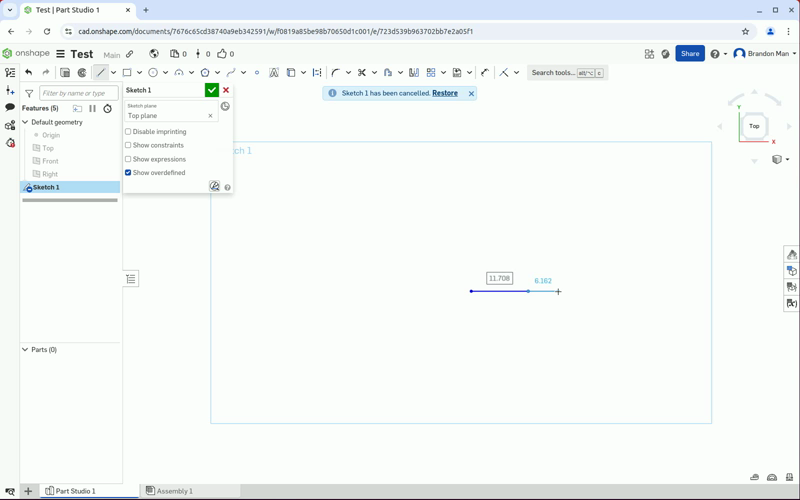
mouse_move(528, 279)
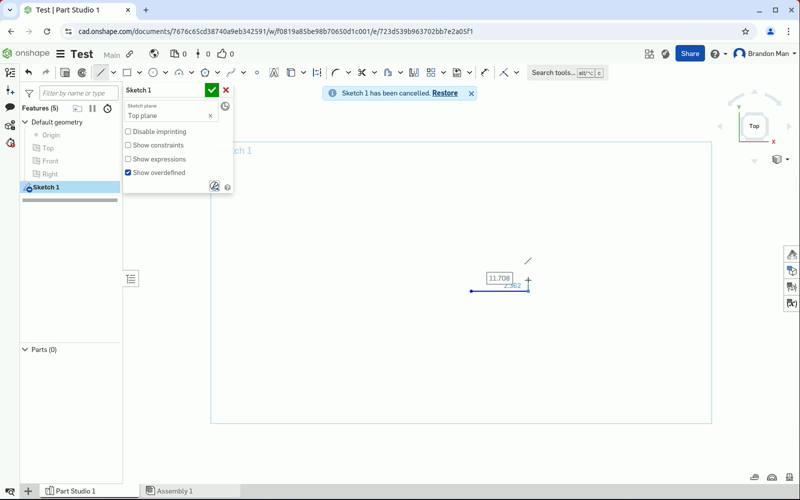
click(528, 279)
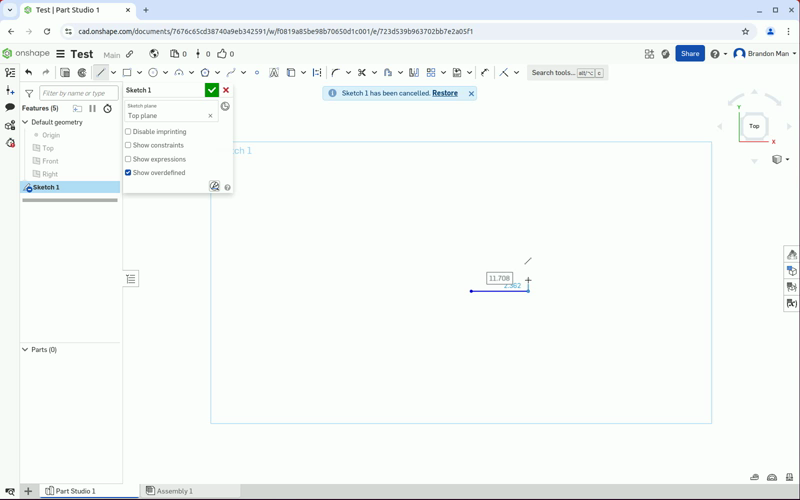
key_up(shift)
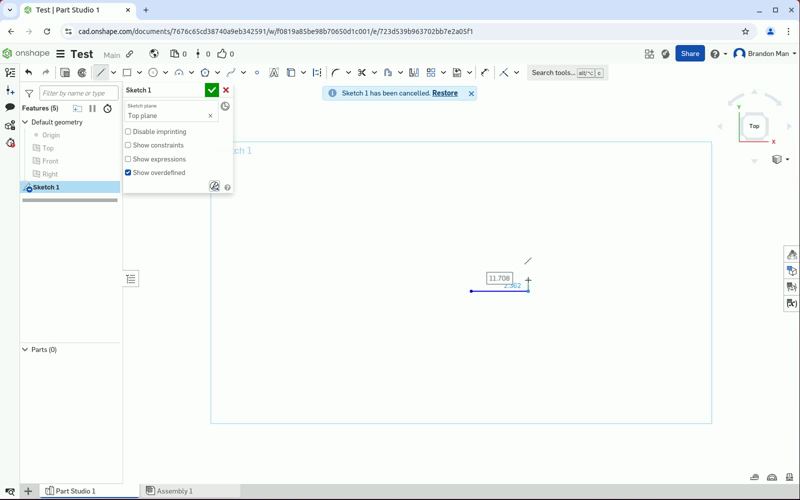
key_down(shift)
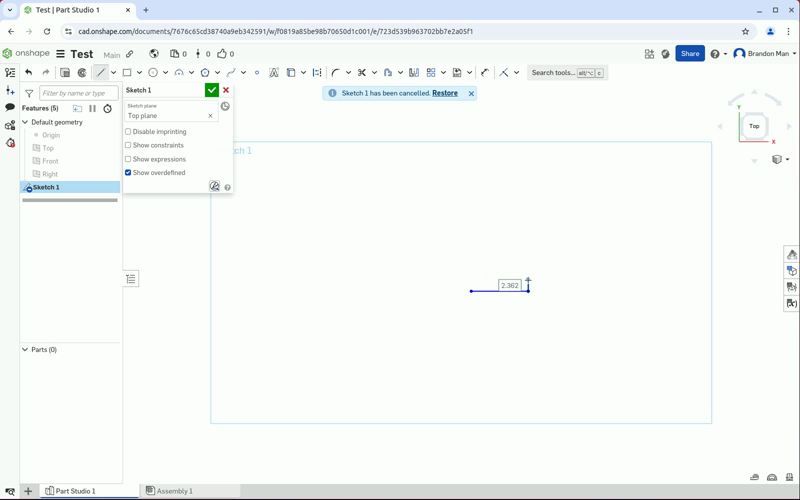
mouse_move(558, 279)
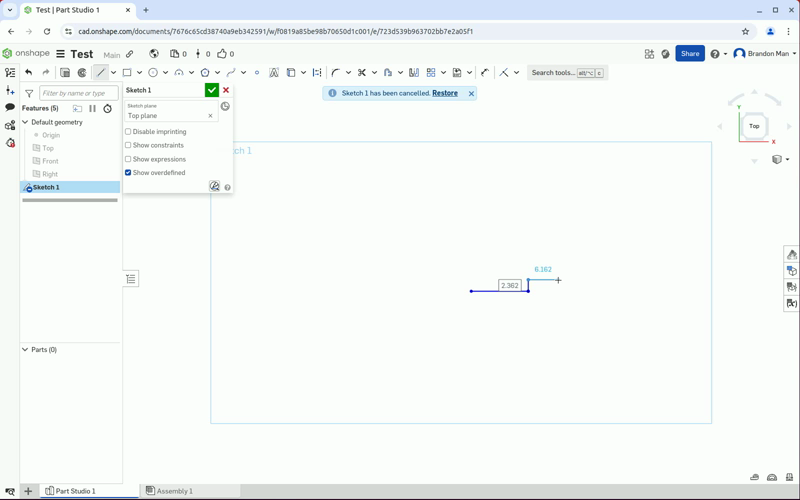
mouse_move(471, 279)
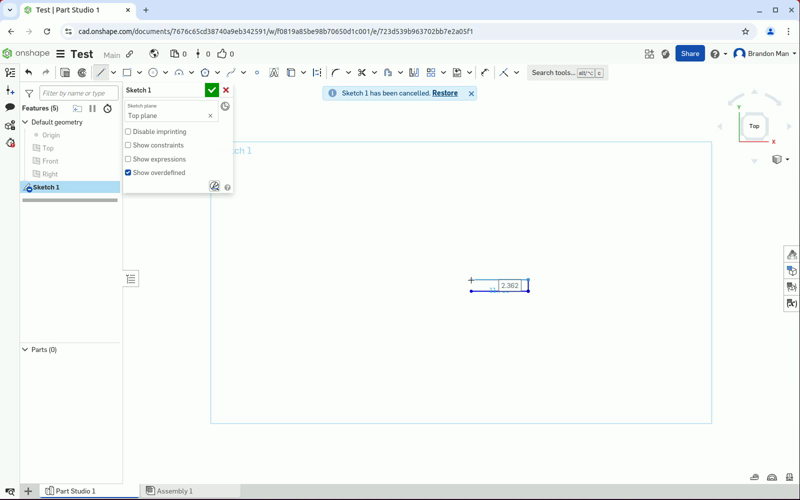
click(471, 279)
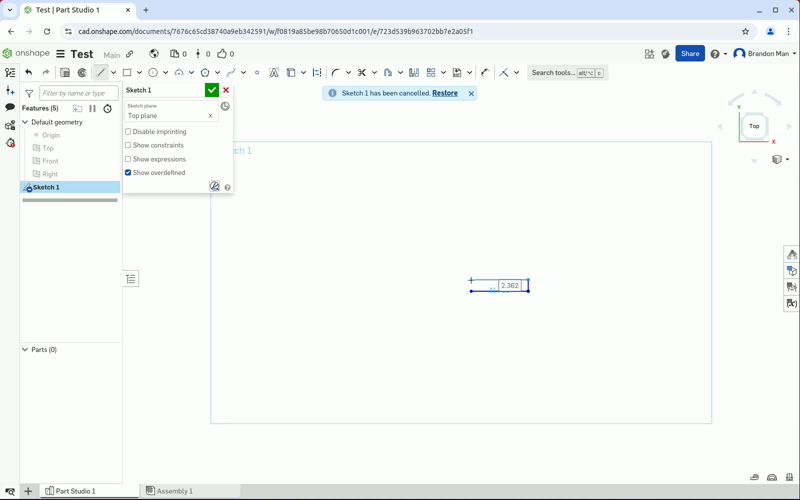
key_up(shift)
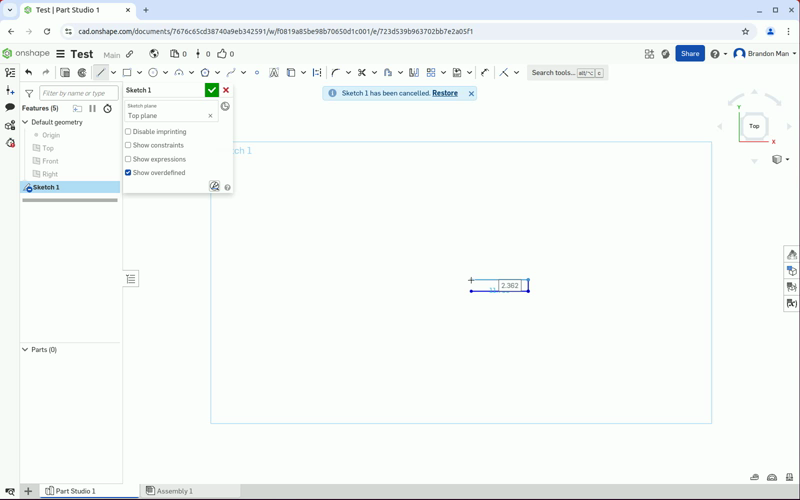
mouse_move(501, 279)
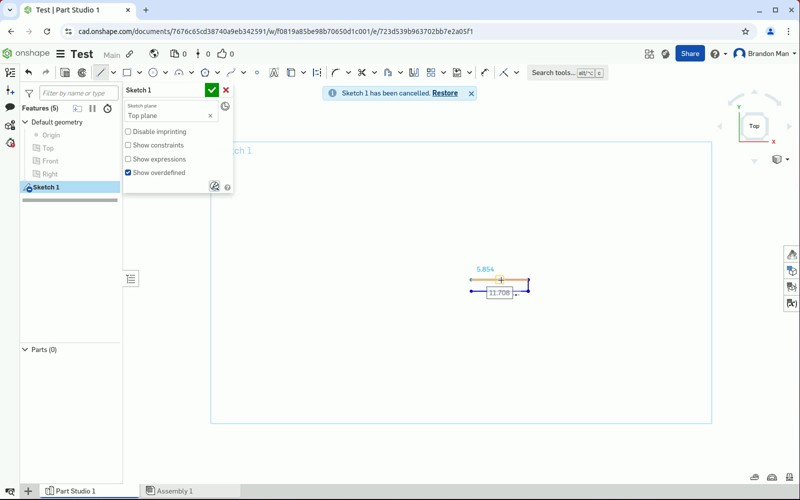
key_down(shift)
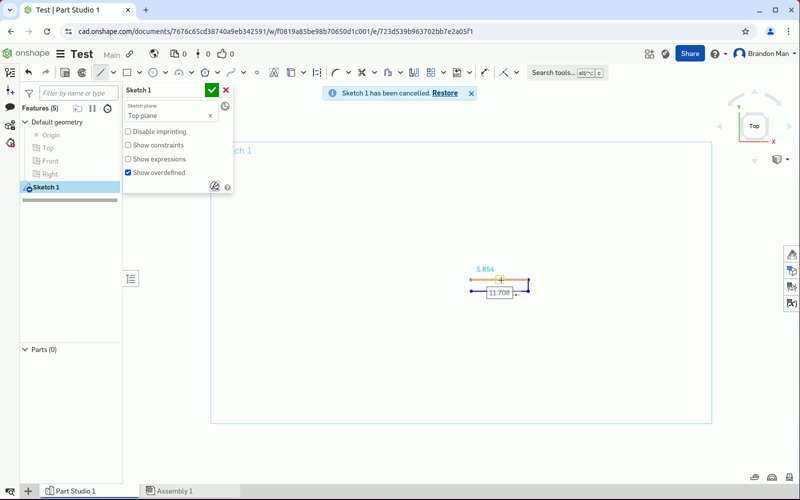
mouse_move(471, 291)
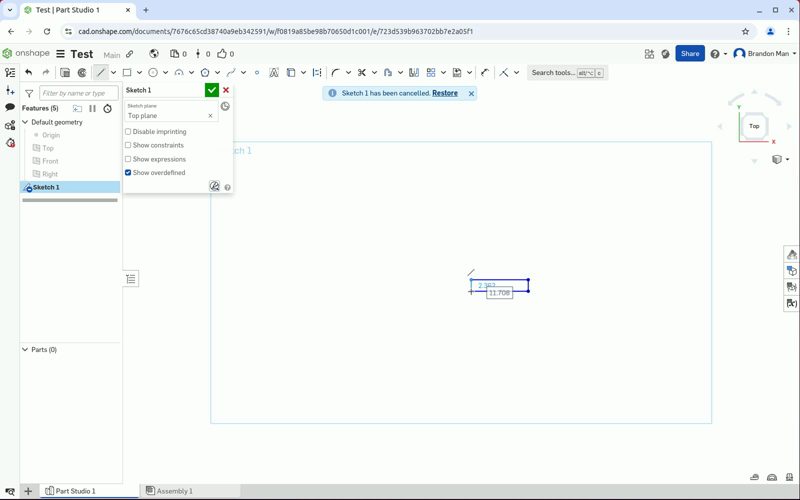
key_up(shift)
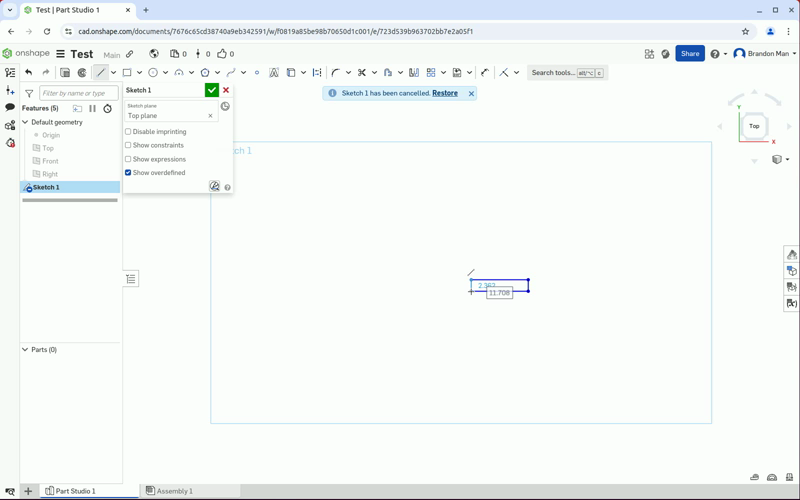
click(471, 291)
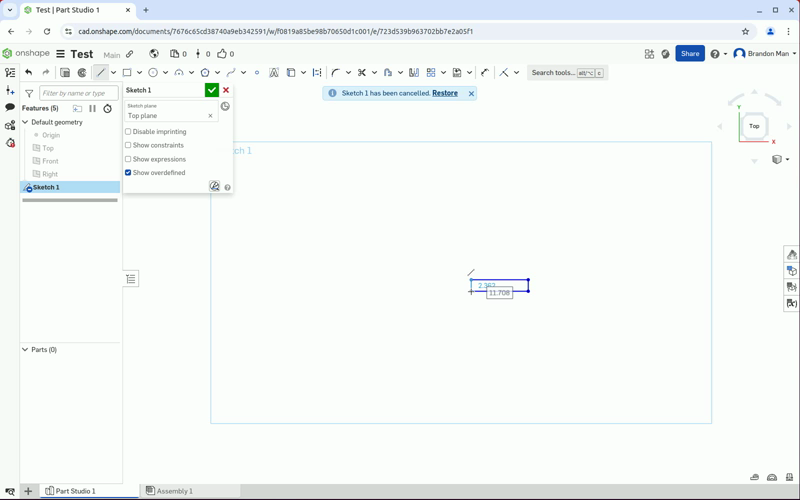
key(esc)
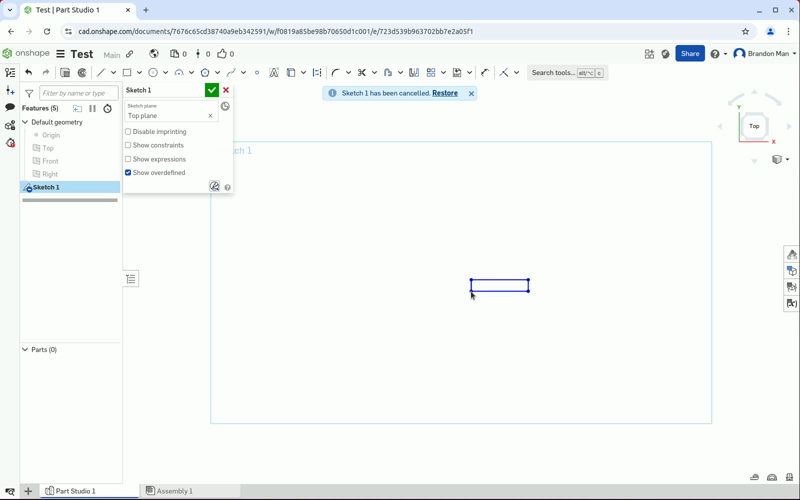
mouse_move(487, 287)
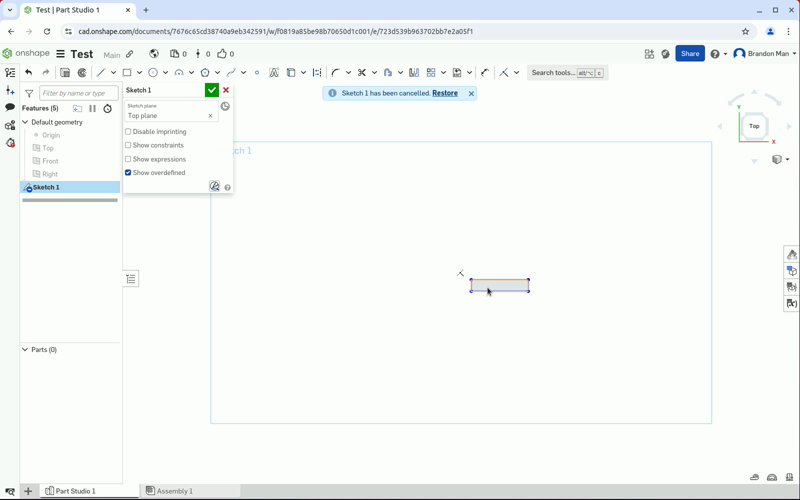
scroll(6)
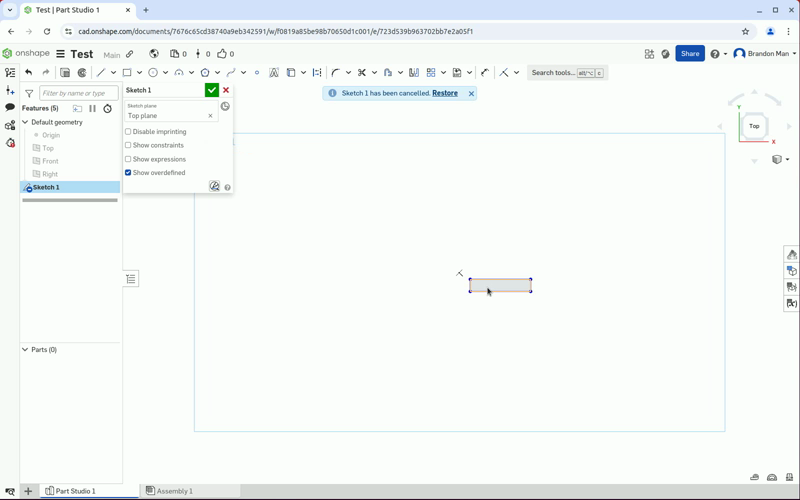
scroll(6)
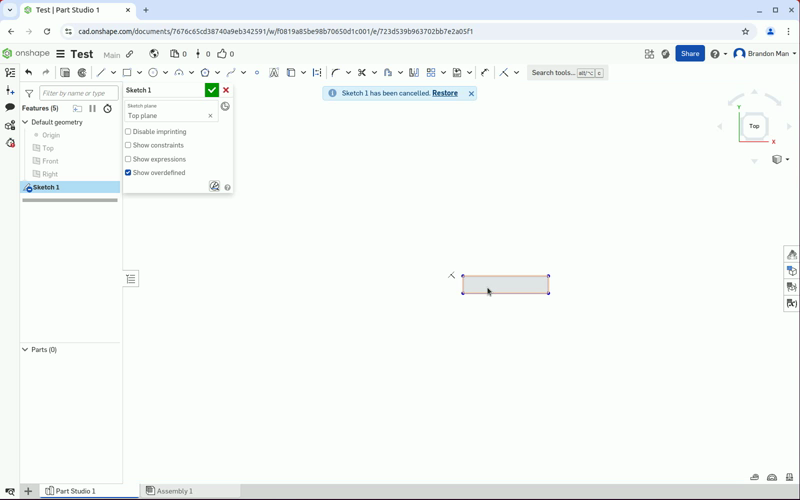
scroll(6)
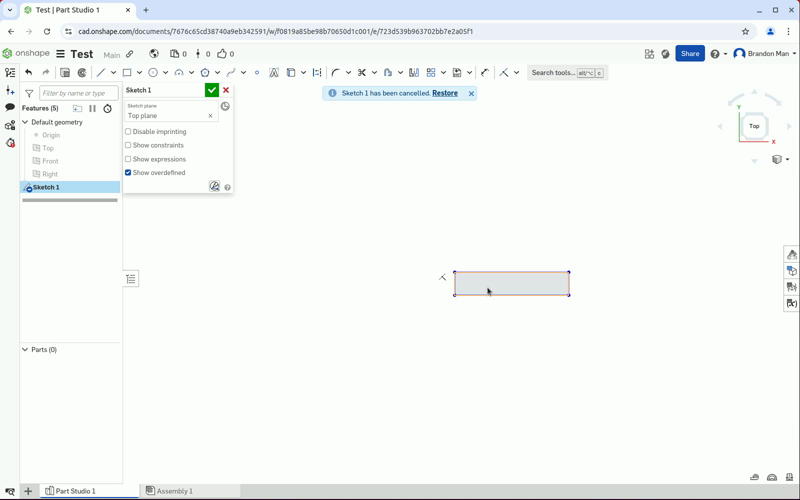
scroll(6)
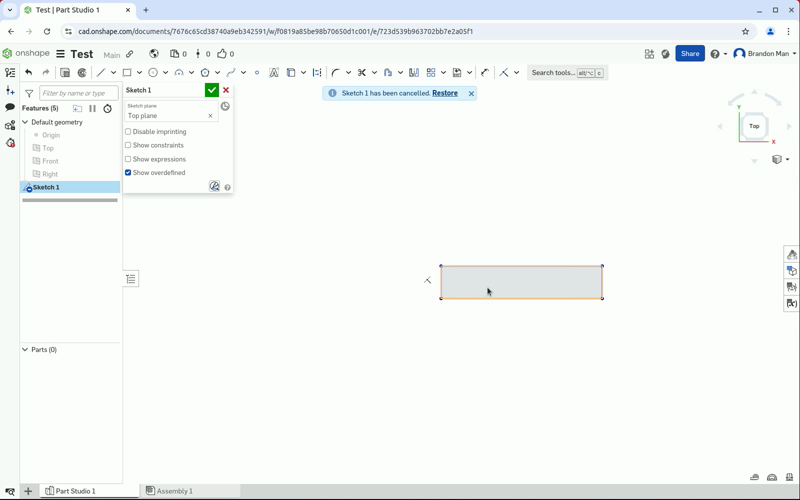
scroll(6)
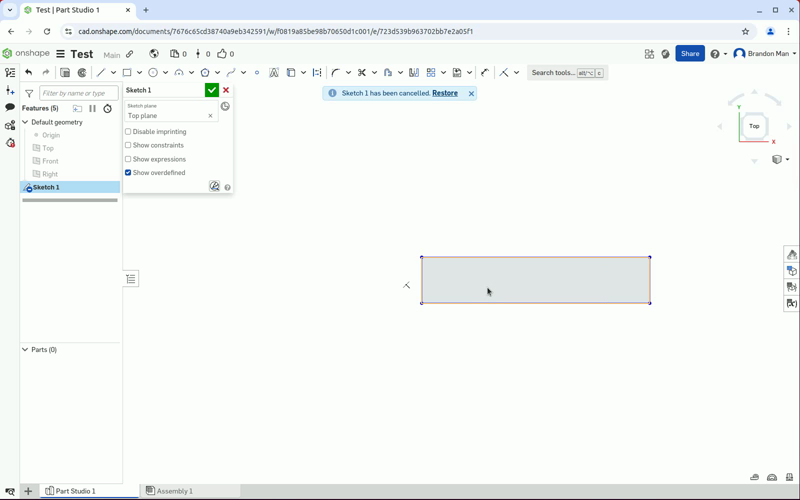
scroll(6)
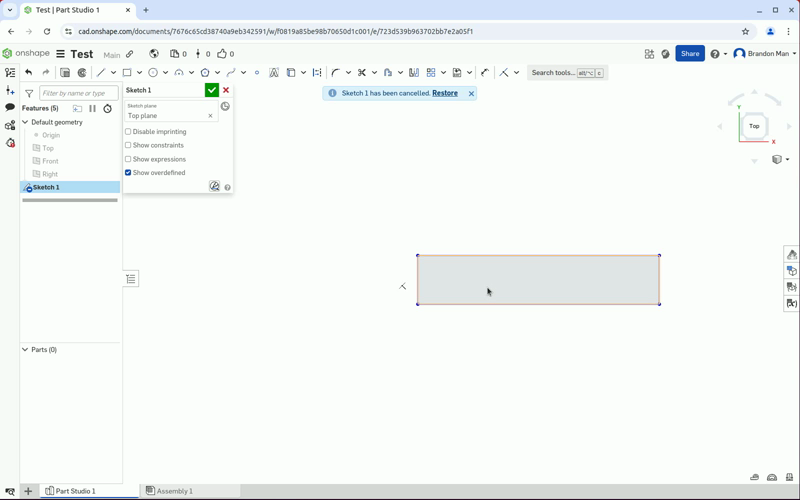
scroll(6)
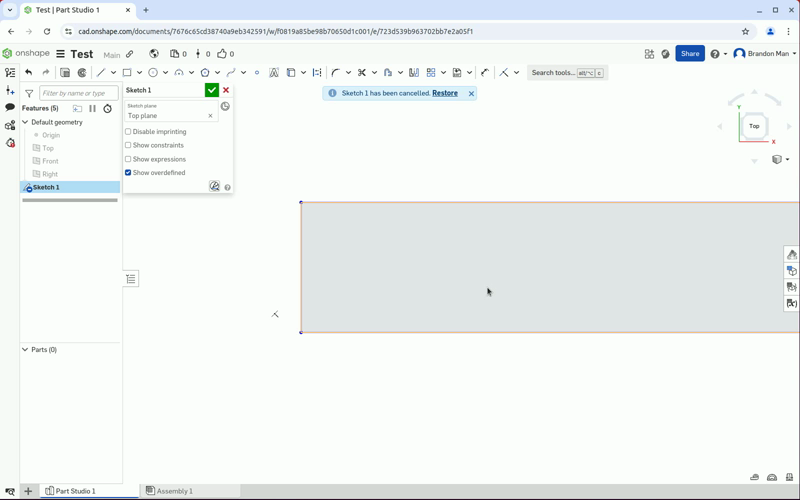
click(487, 287)
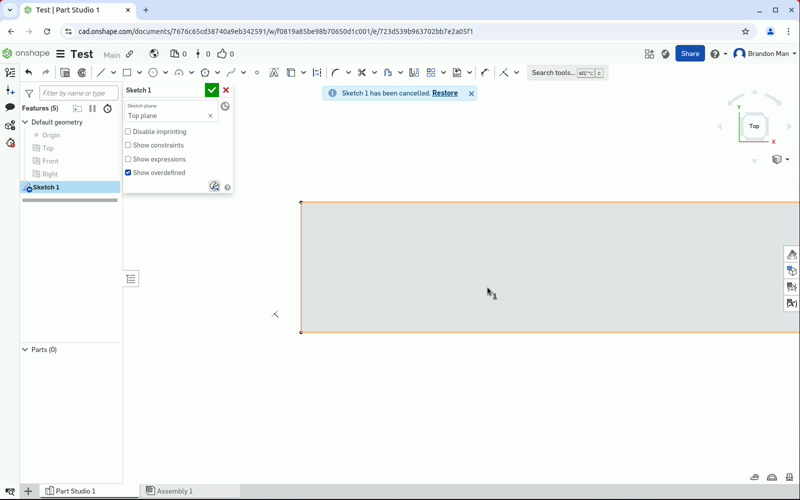
scroll(-6)
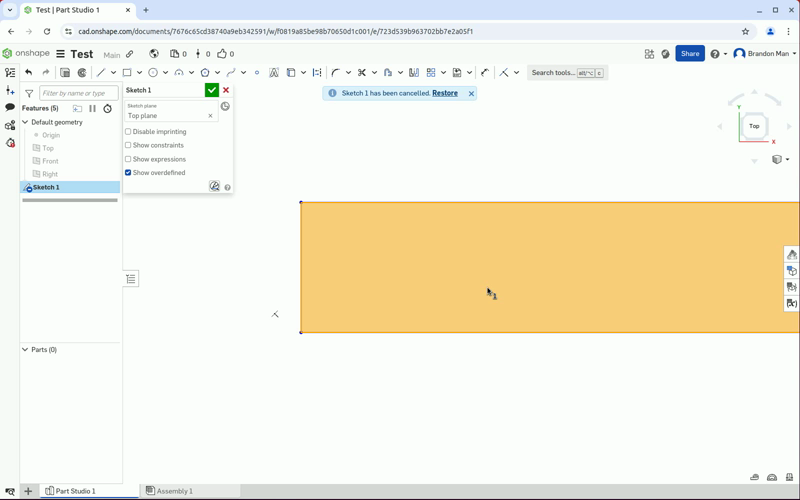
scroll(-6)
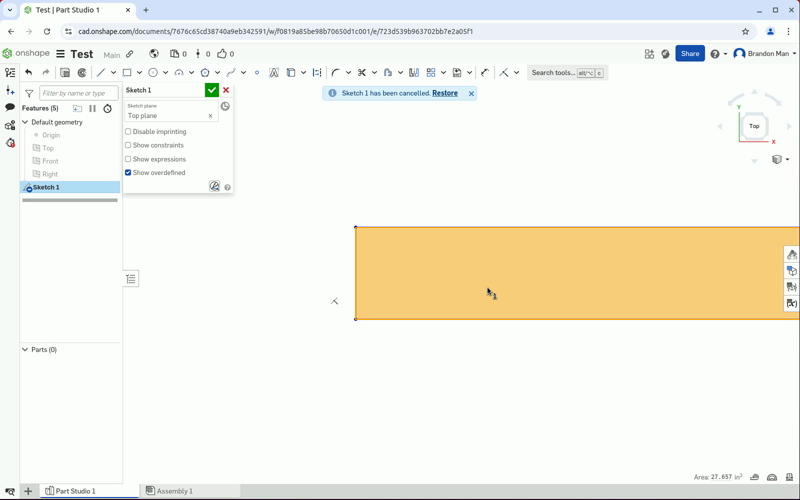
scroll(-6)
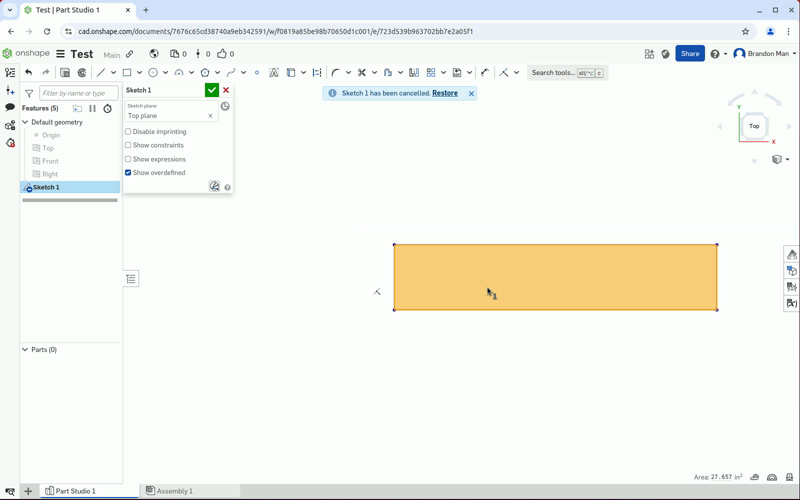
scroll(-6)
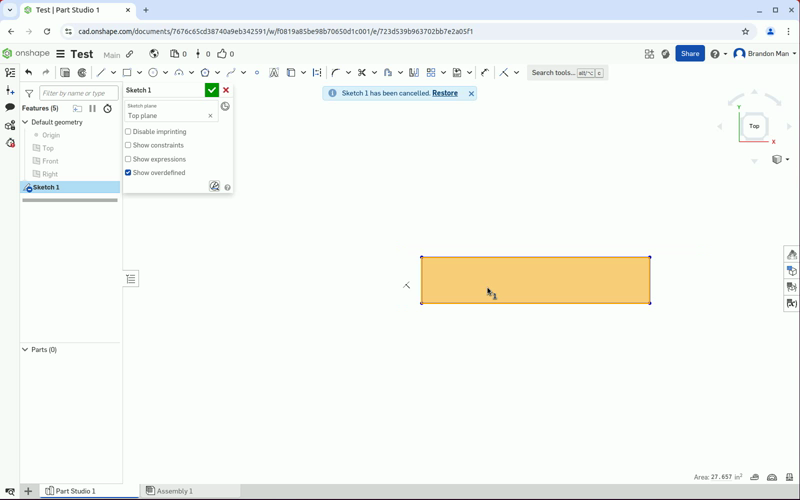
scroll(-6)
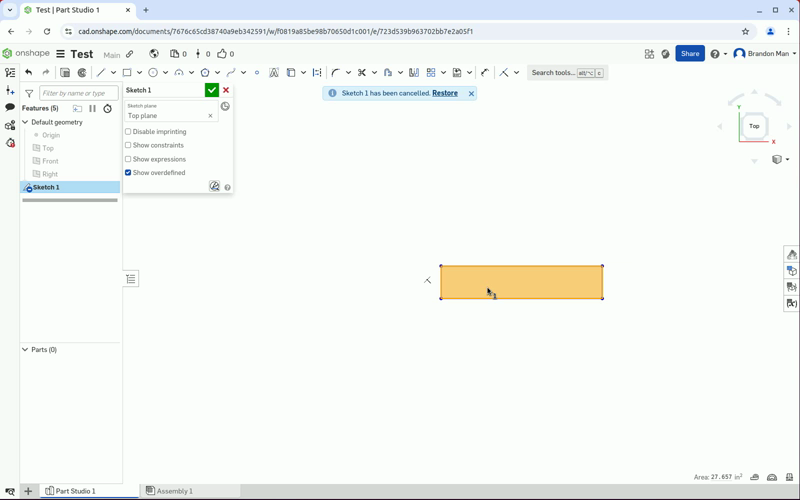
scroll(-6)
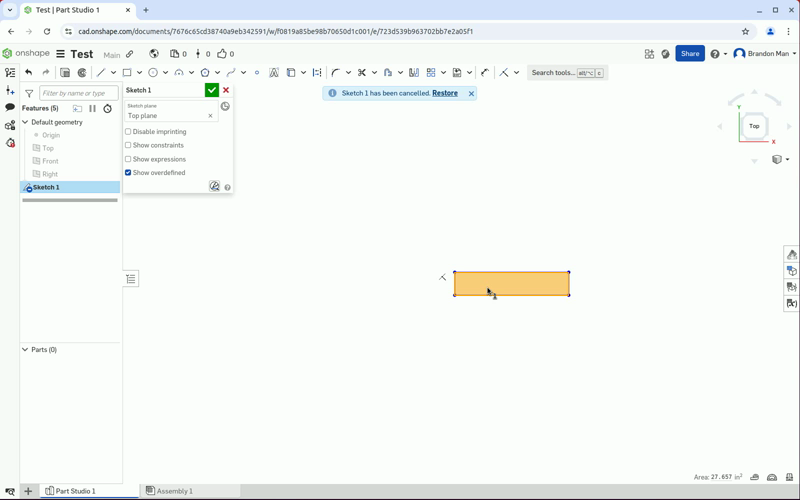
scroll(-6)
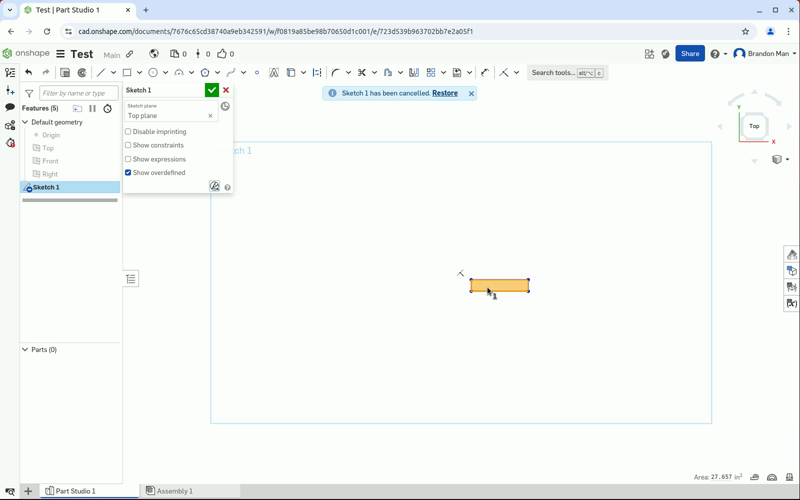
mouse_move(73, 352)
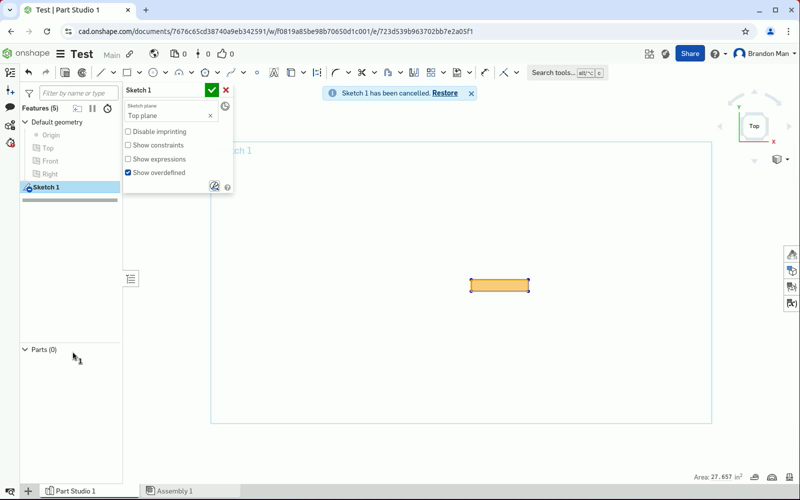
key(shift+y)
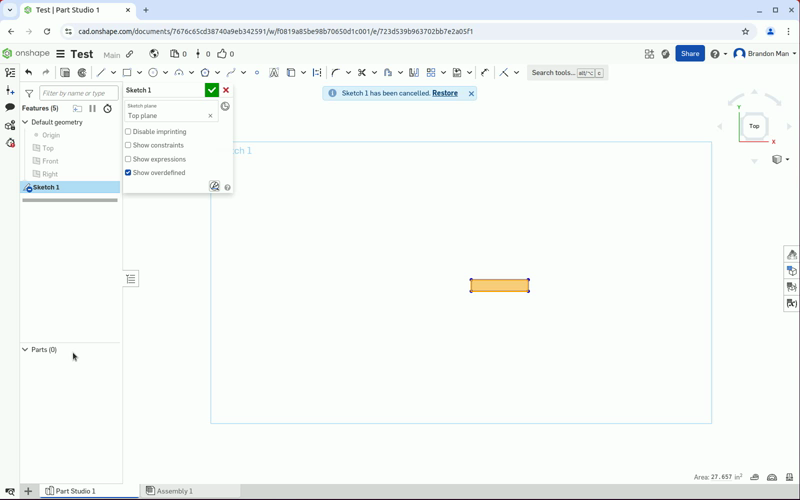
key(shift+e)
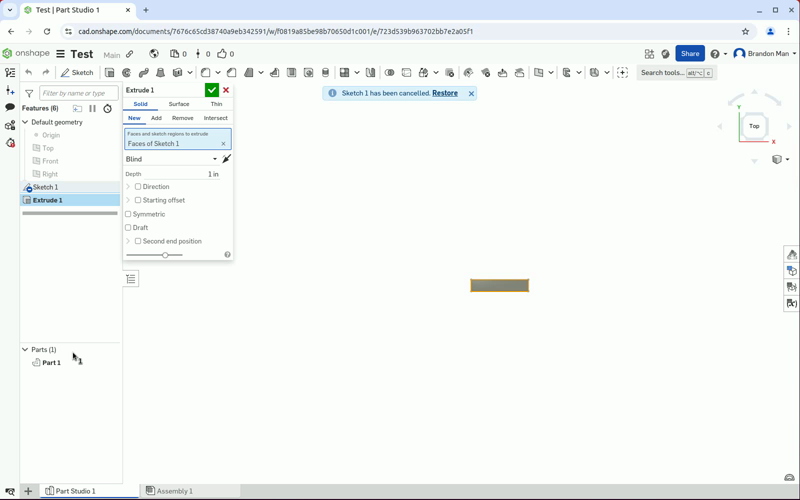
mouse_move(143, 106)
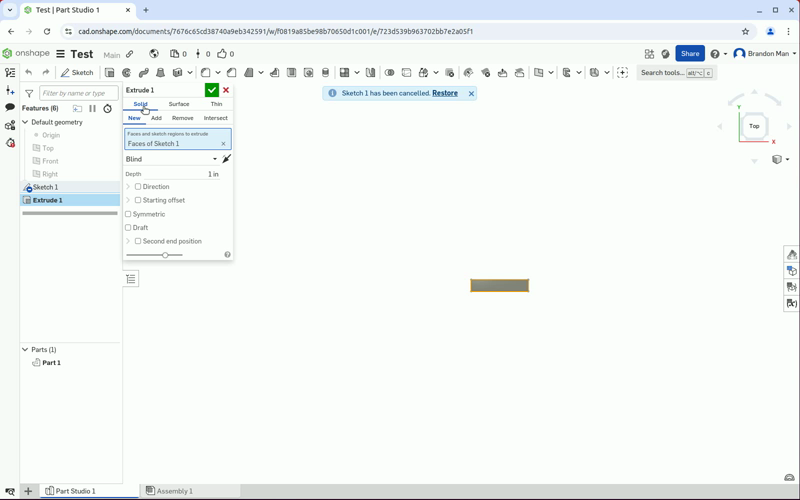
click(143, 106)
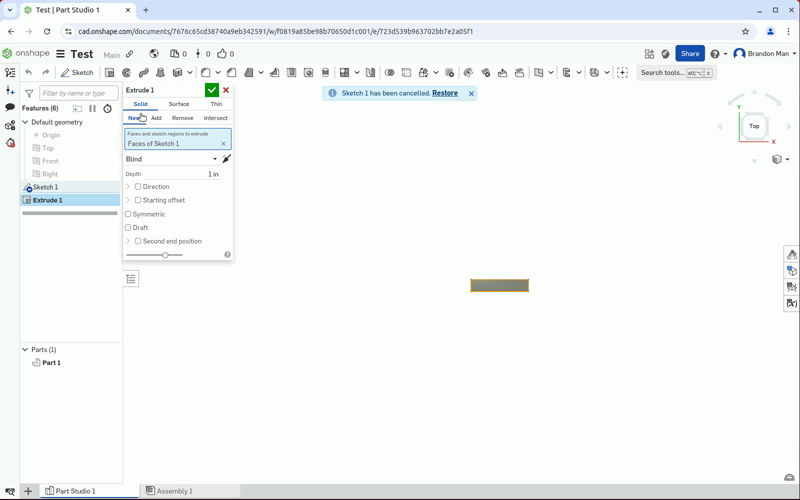
mouse_move(137, 120)
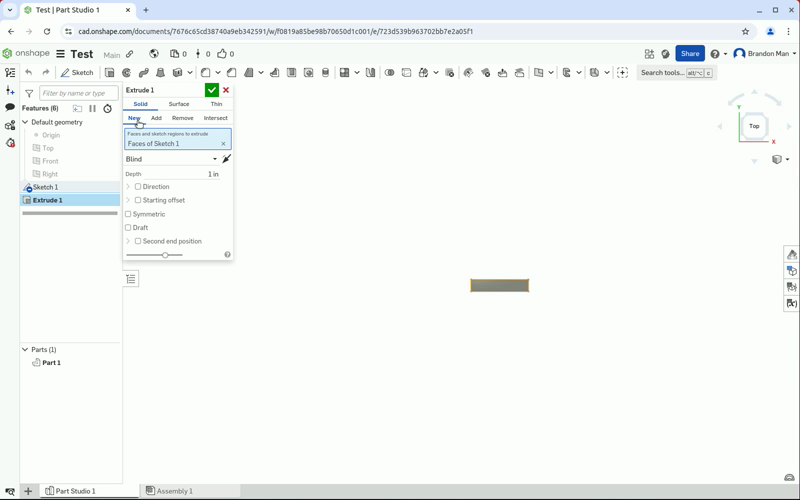
click(137, 120)
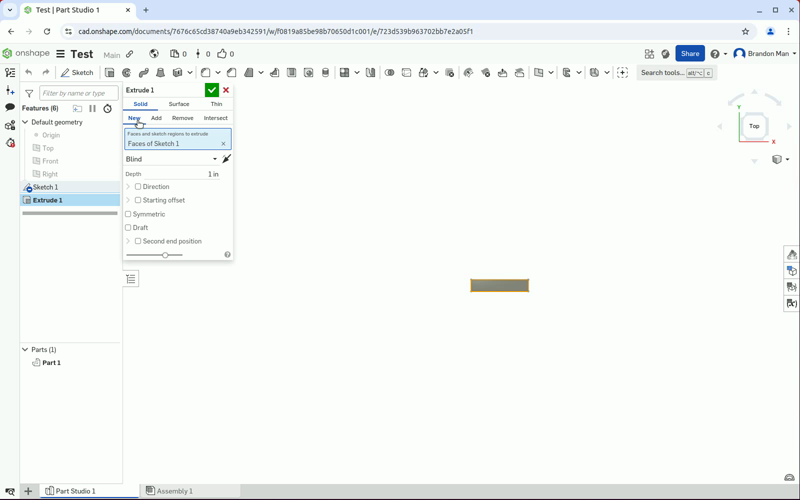
key(tab, 4)
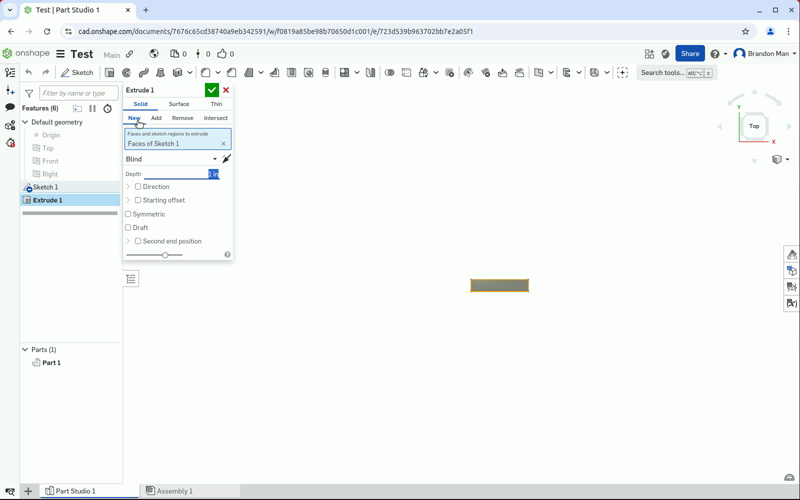
text(23.108)
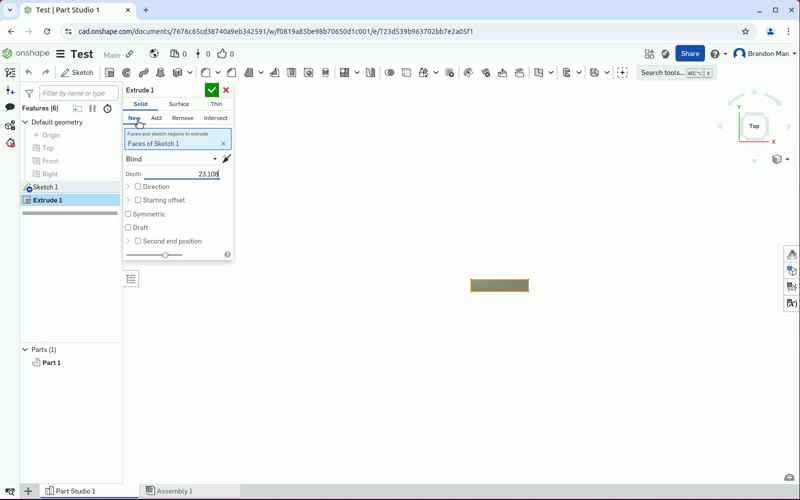
key(enter)
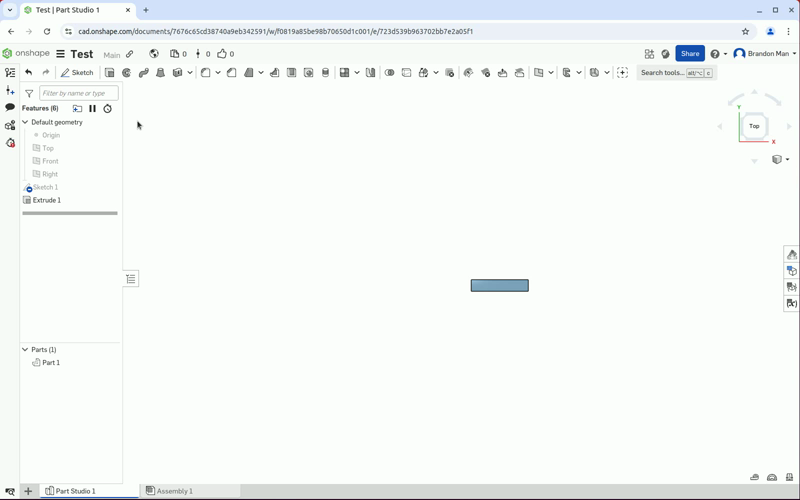
key(shift+h)
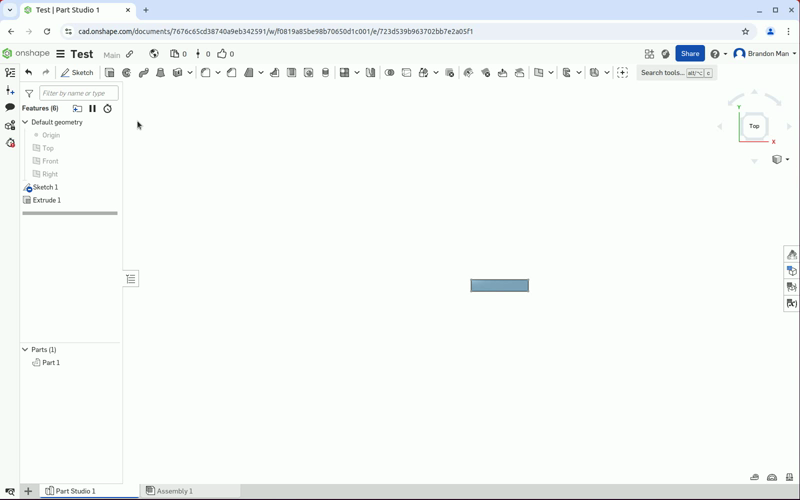
key(shift+h)
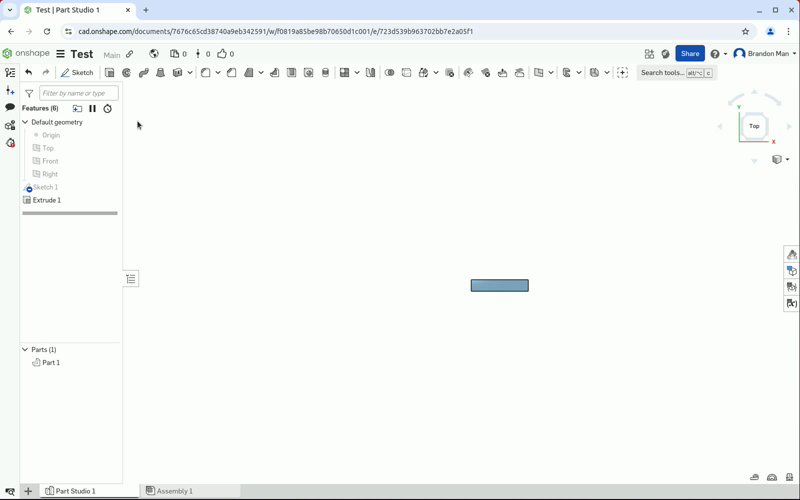
mouse_move(73, 189)
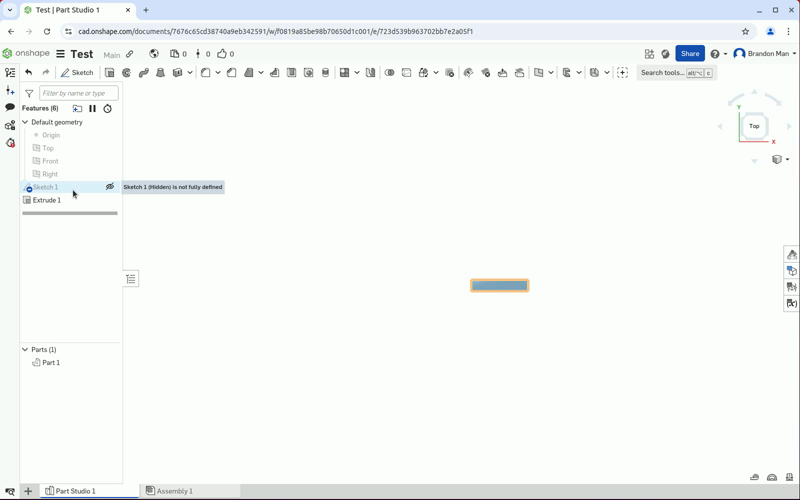
click(73, 189)
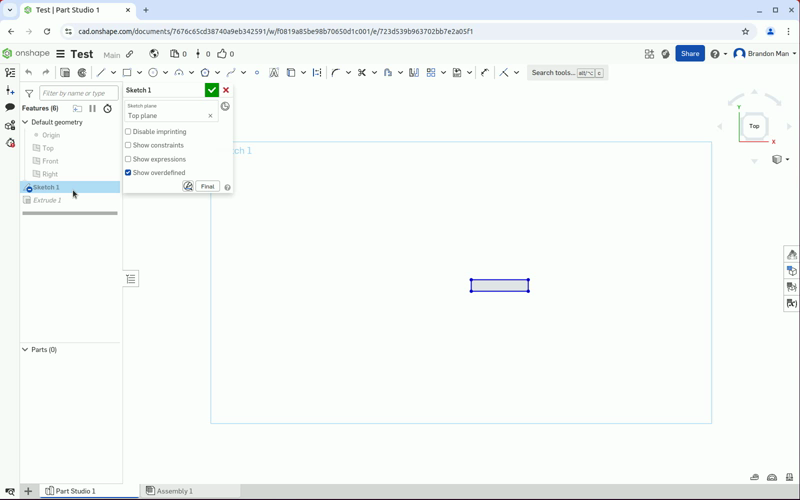
mouse_move(229, 92)
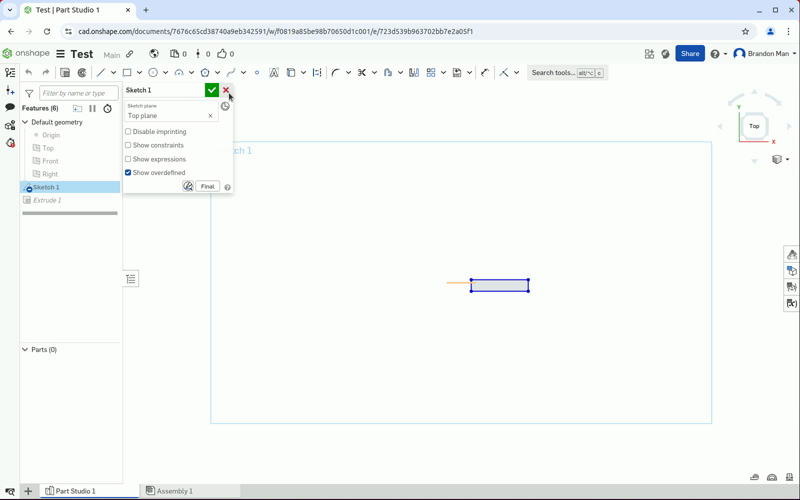
click(229, 92)
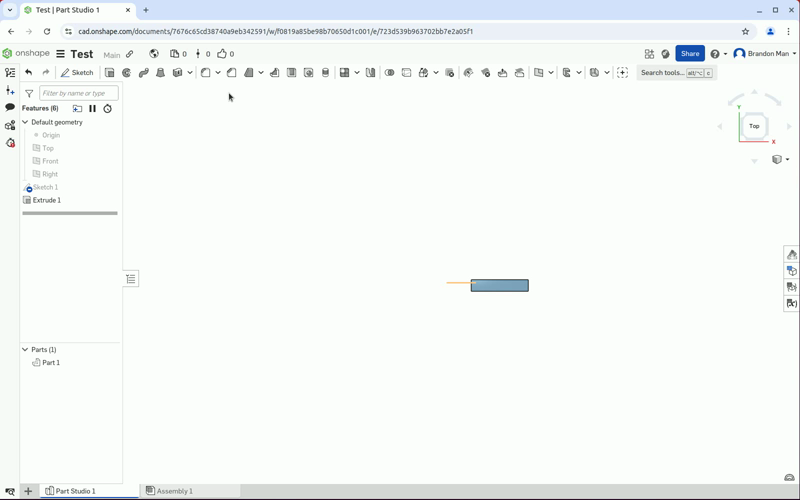
mouse_move(73, 352)
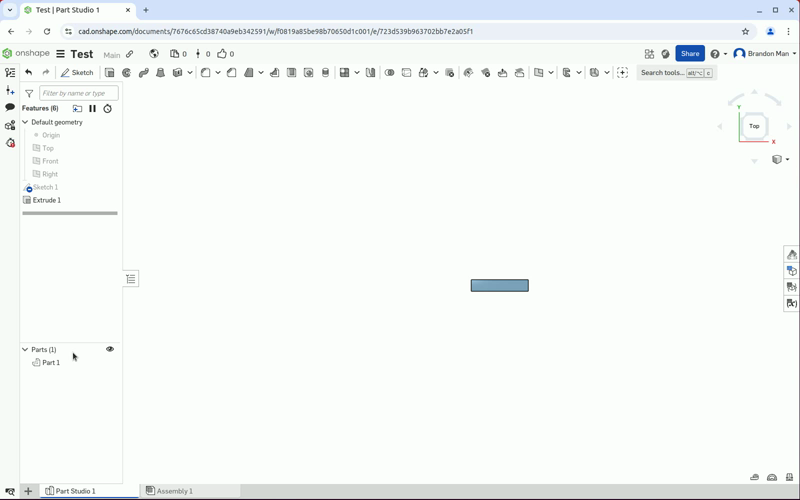
key(y)
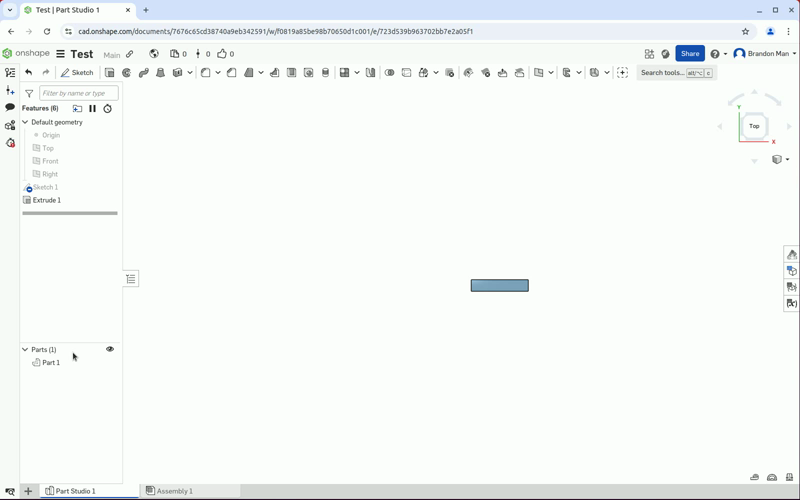
key(shift+p)
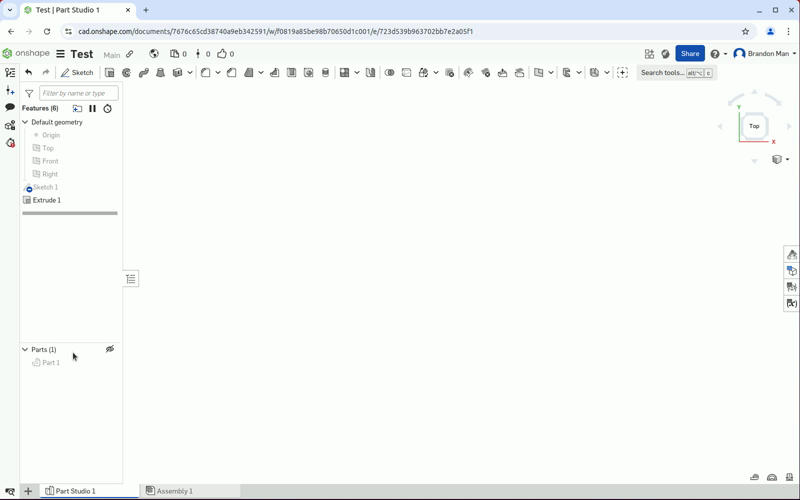
key(space)
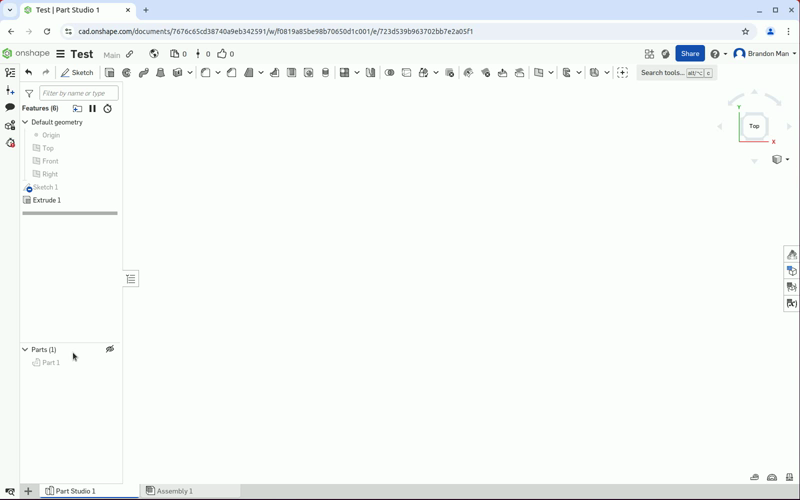
key_down(shift)
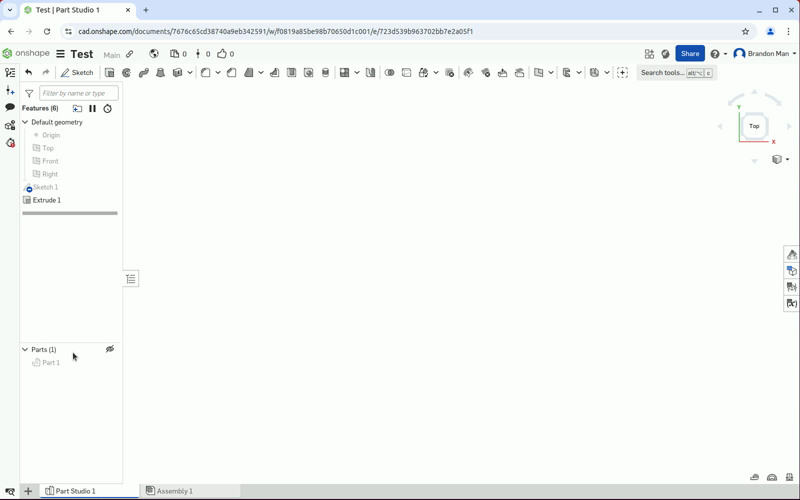
key(up)
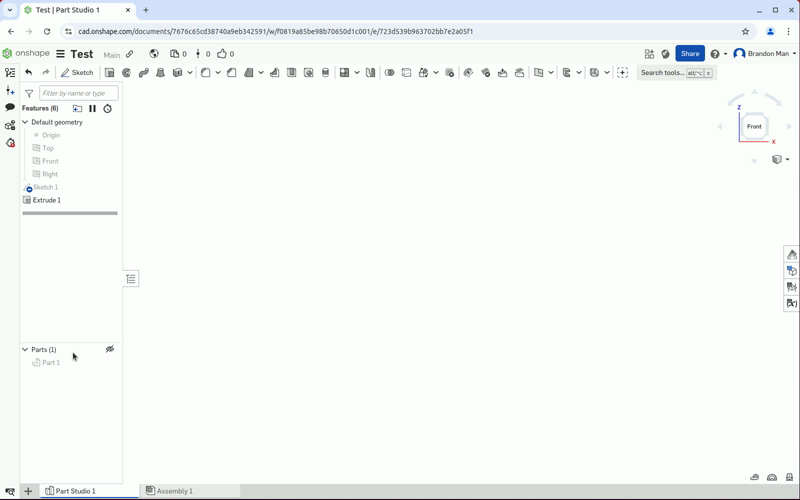
key_up(shift)
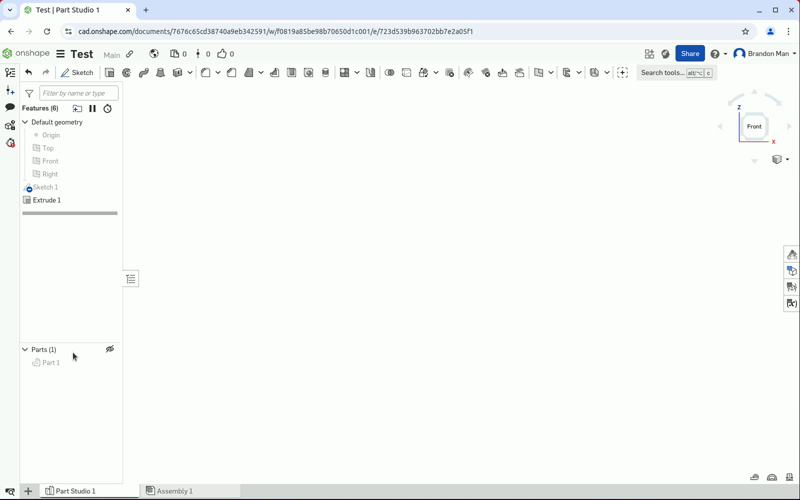
key(space)
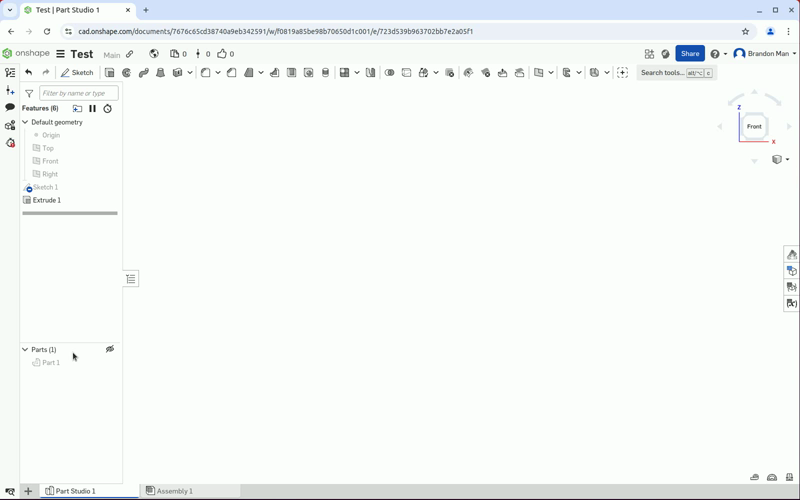
key_down(shift)
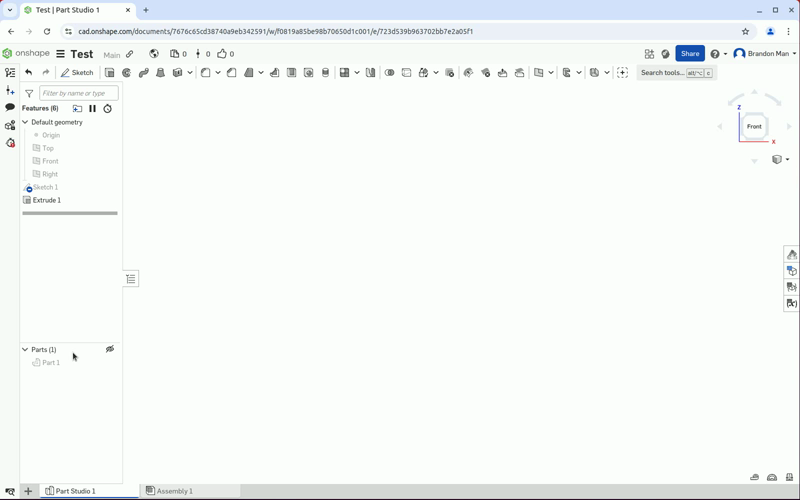
key(left)
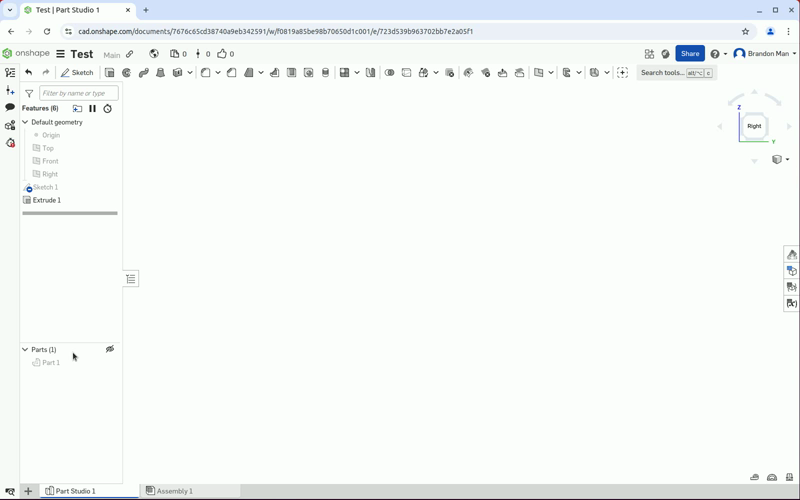
key_up(shift)
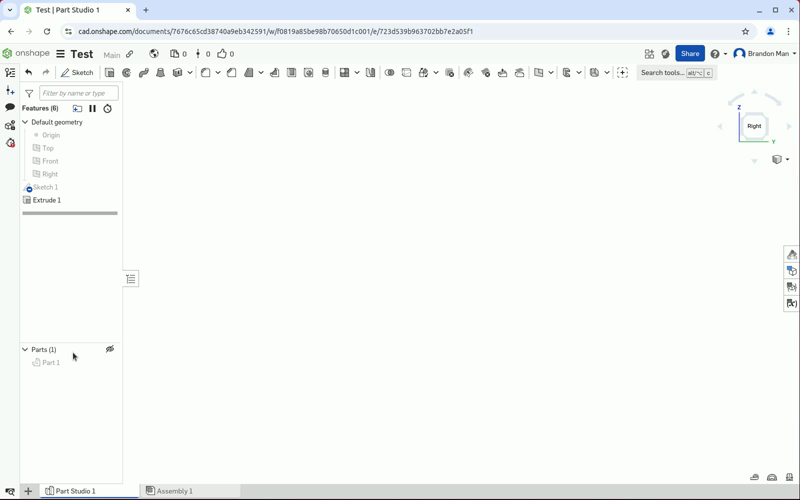
mouse_move(73, 352)
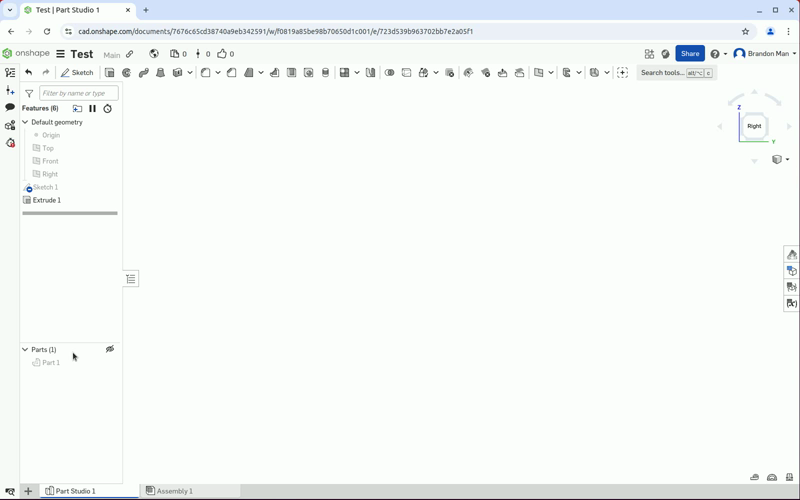
key(shift+y)
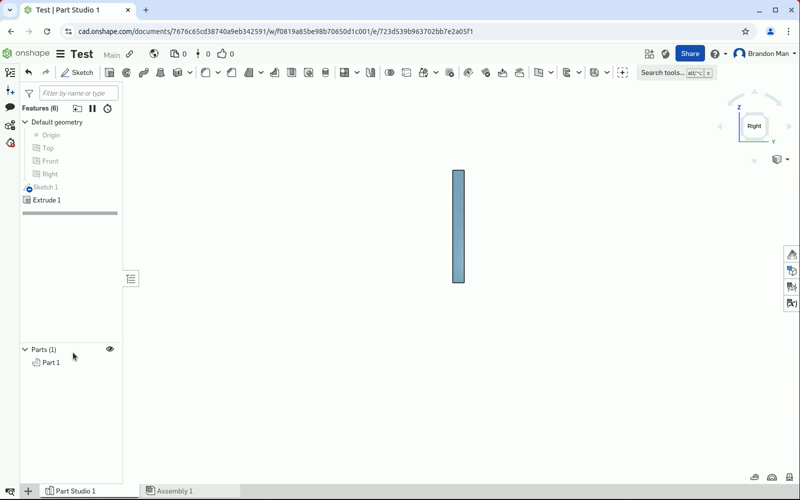
mouse_move(541, 75)
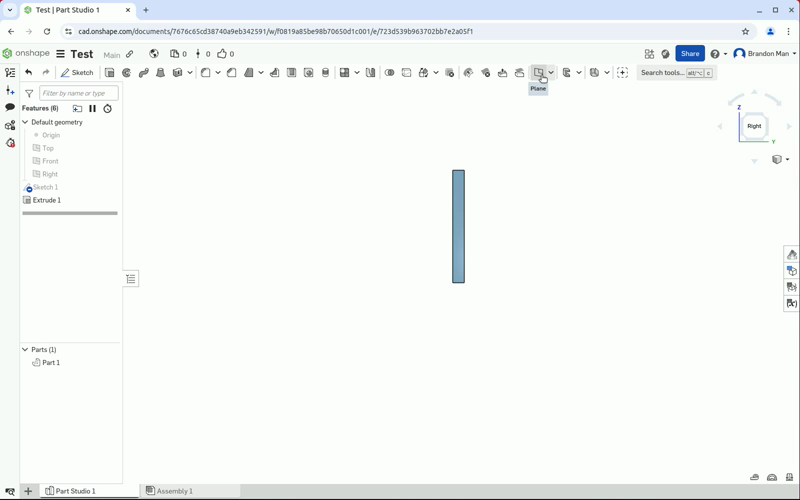
click(541, 75)
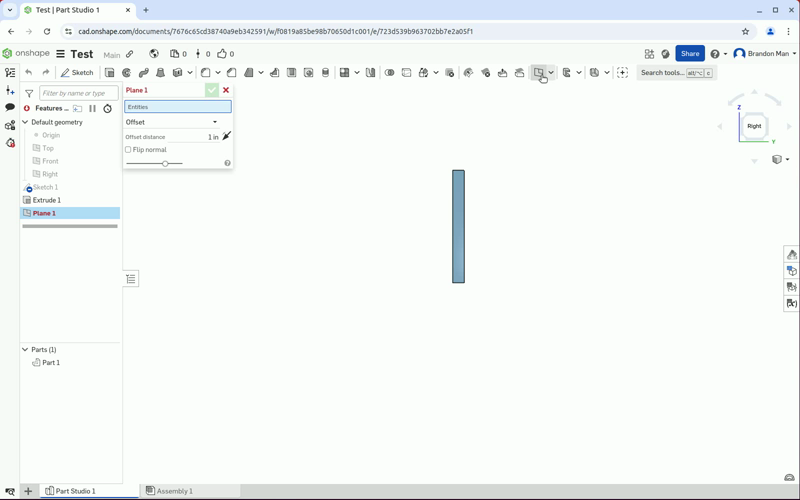
mouse_move(73, 176)
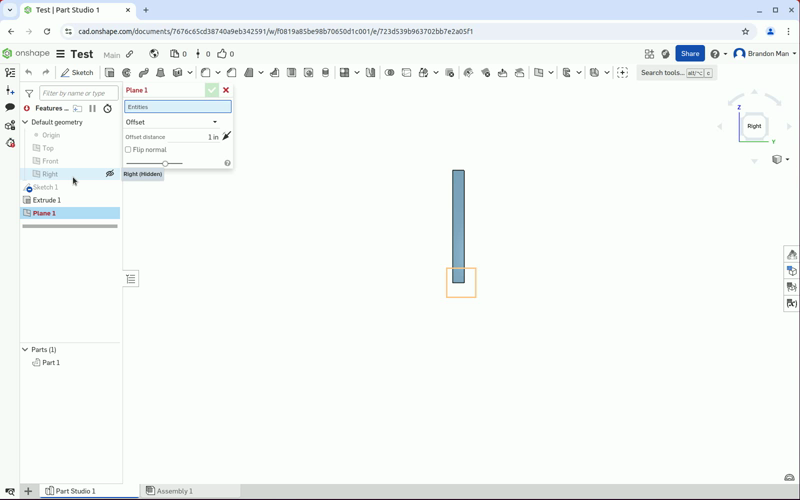
click(73, 176)
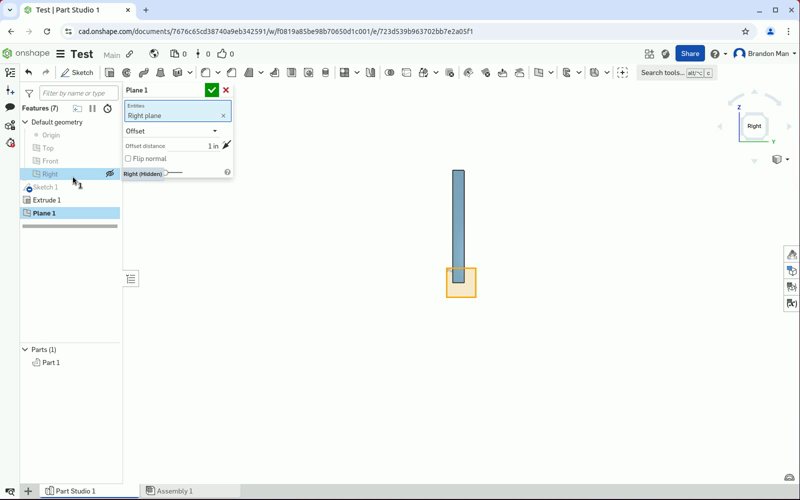
key(tab, 2)
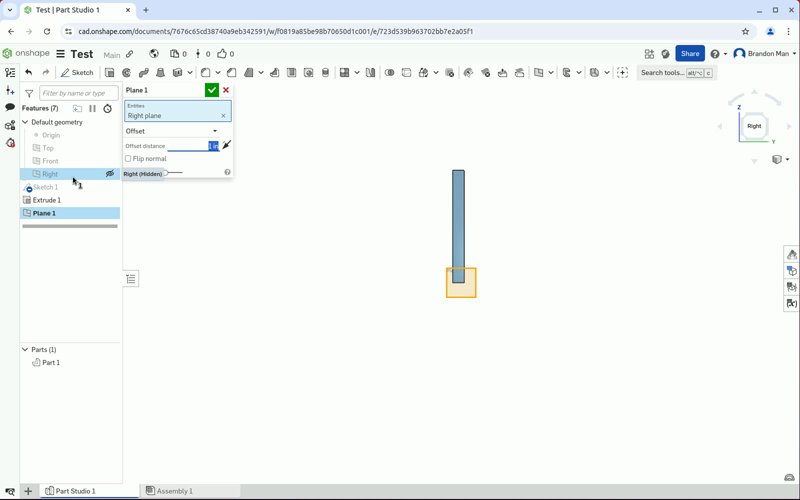
text(13.711)
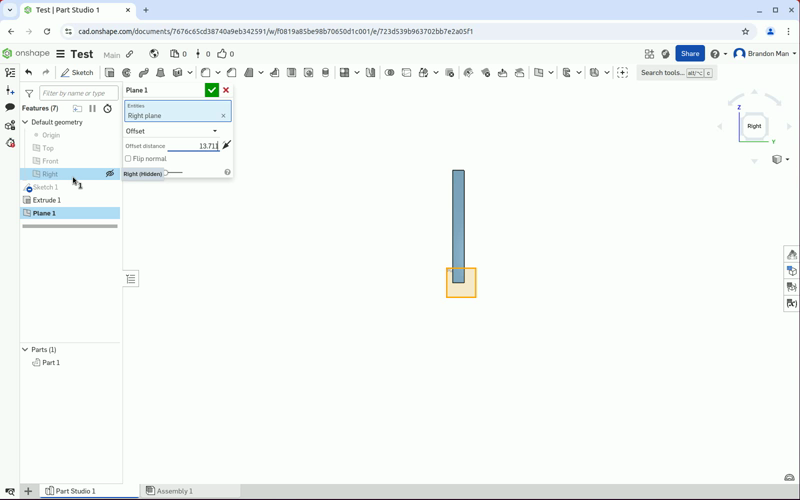
key(enter, 2)
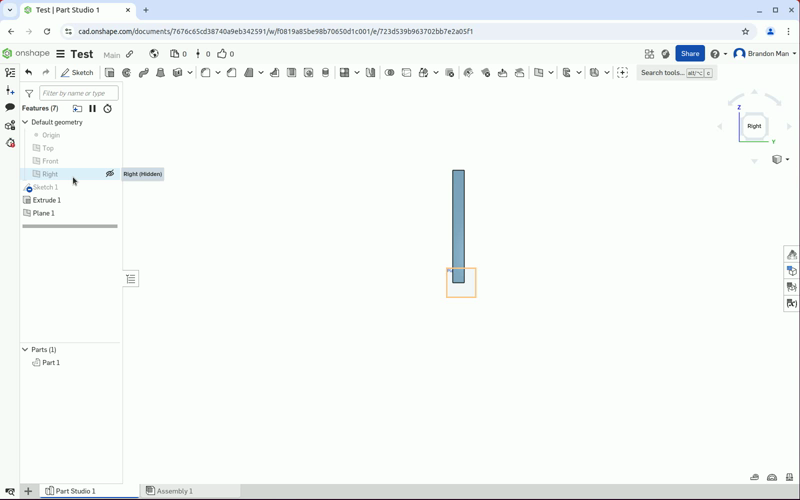
key(shift+s)
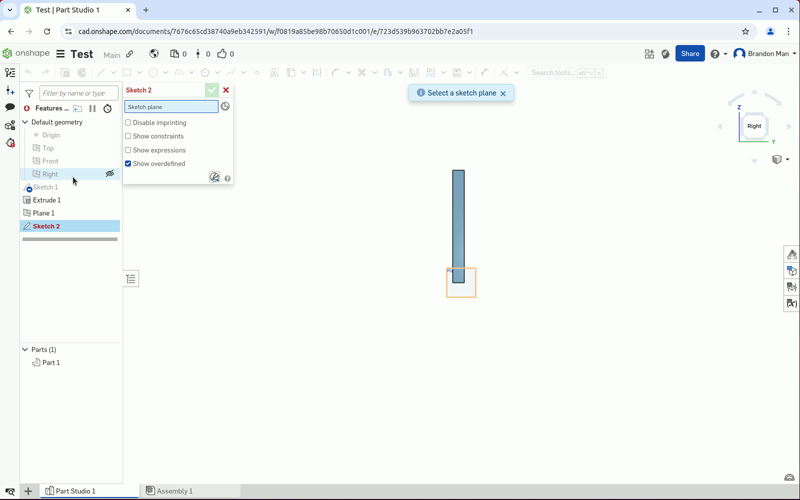
mouse_move(73, 215)
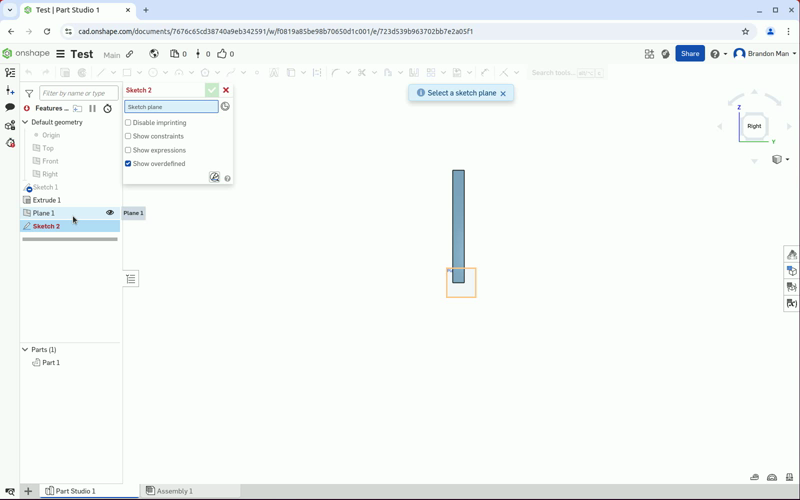
click(73, 215)
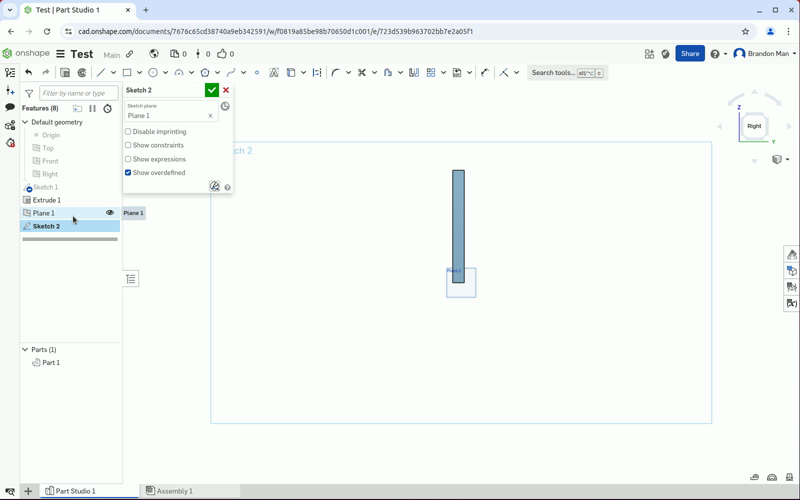
mouse_move(73, 352)
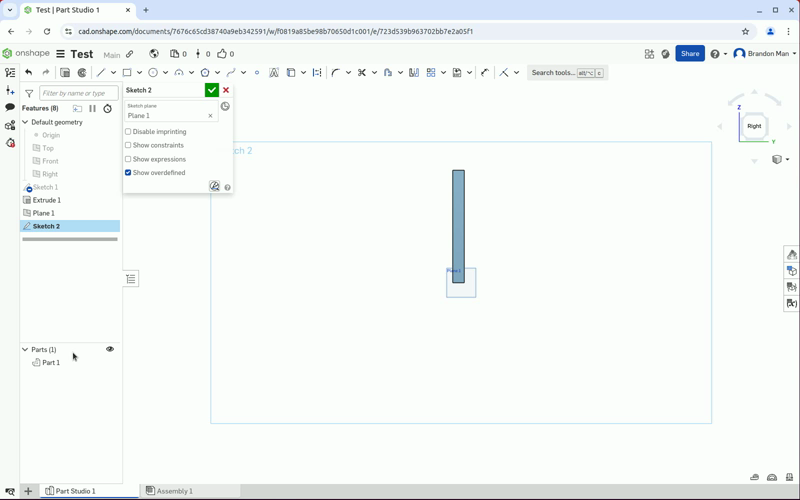
key(y)
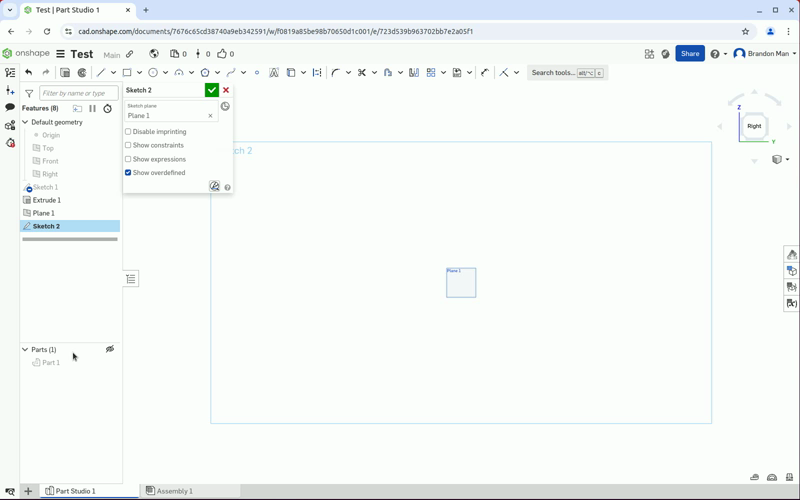
key(l)
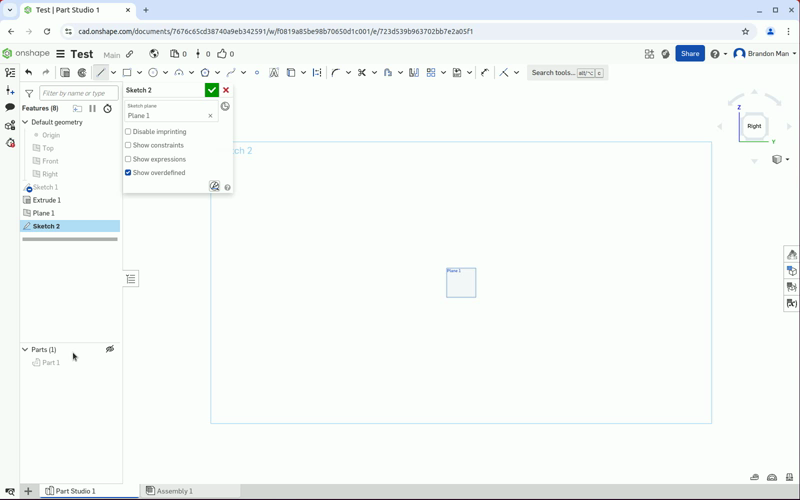
key_down(shift)
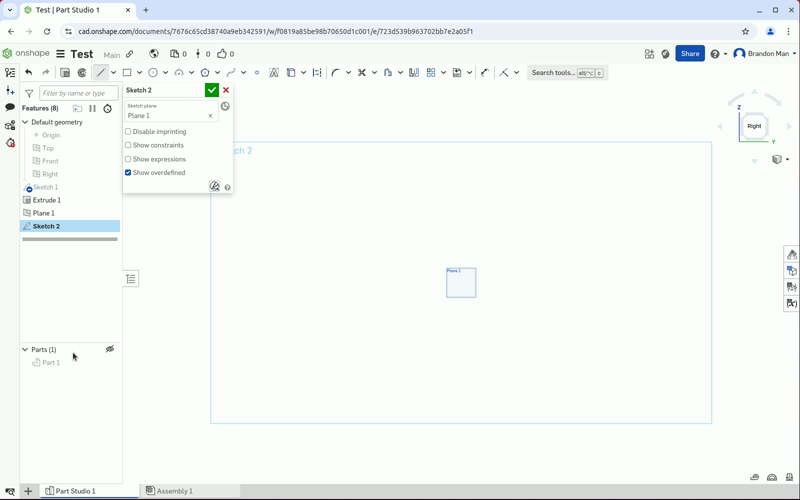
mouse_move(452, 207)
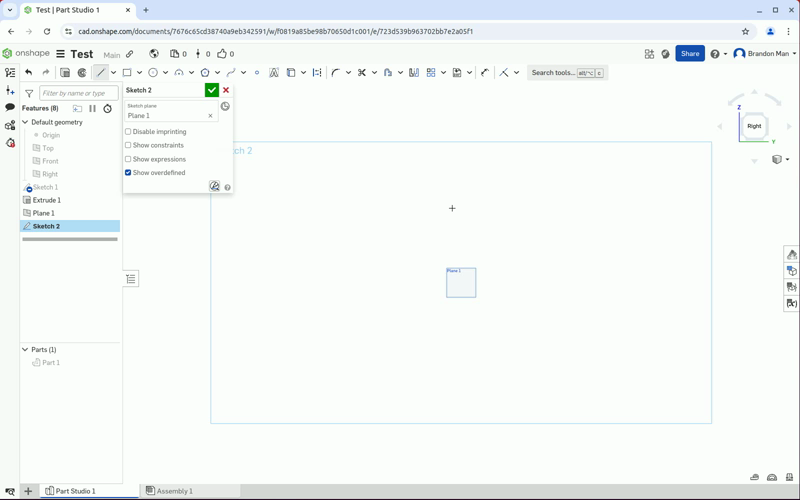
click(452, 207)
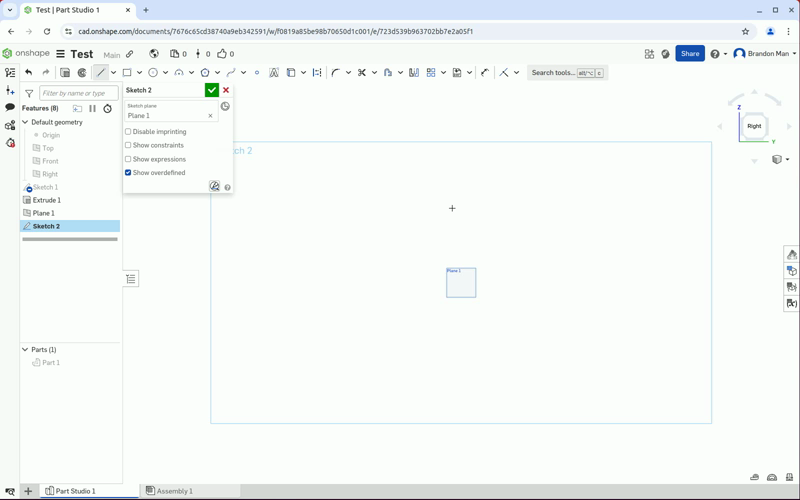
key_up(shift)
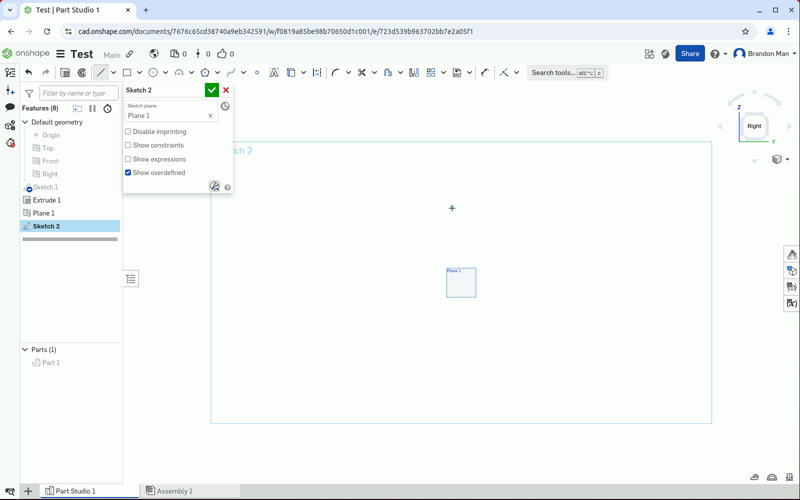
key_down(shift)
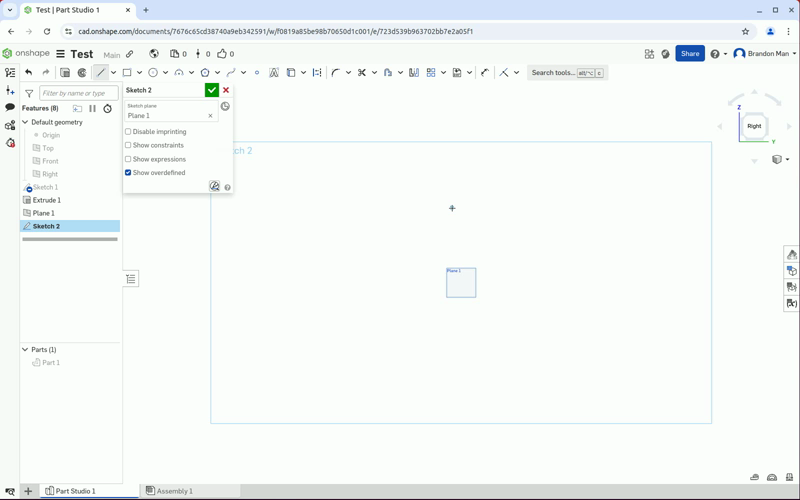
mouse_move(482, 207)
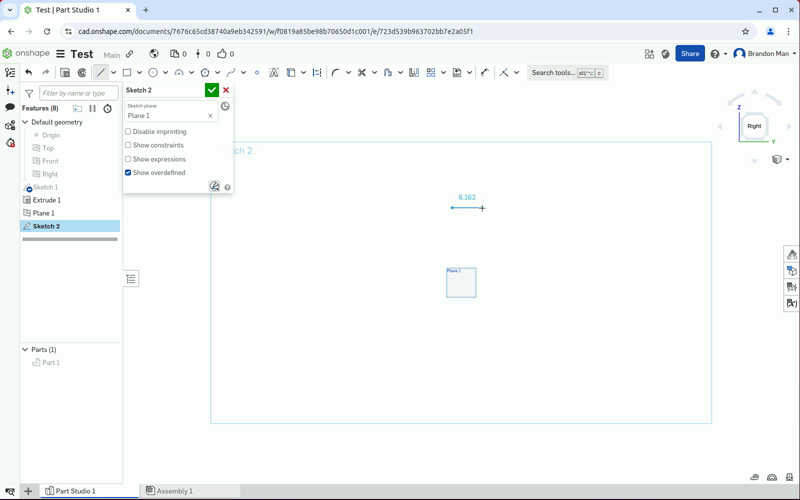
mouse_move(463, 207)
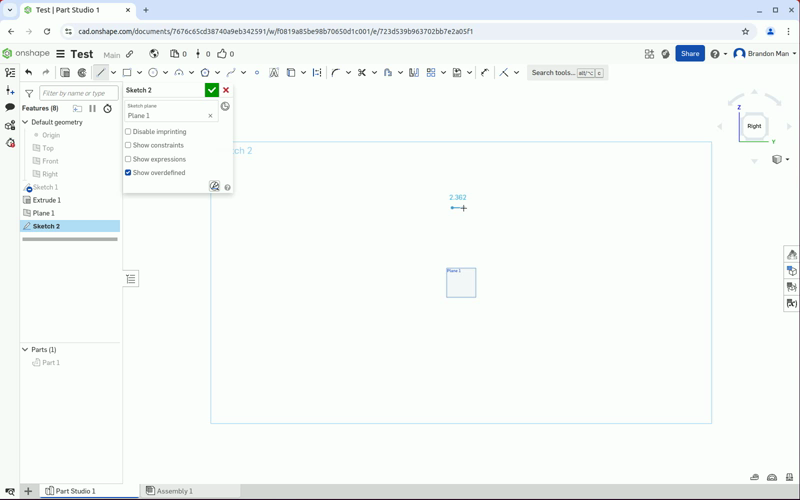
click(463, 207)
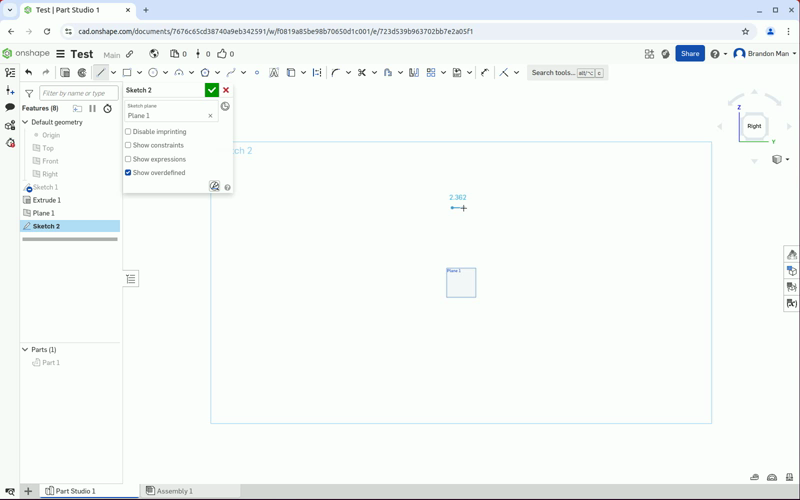
key_up(shift)
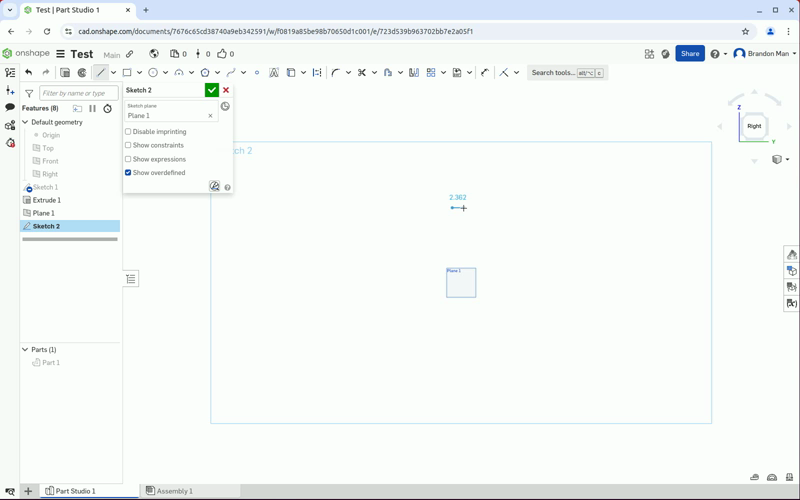
key_down(shift)
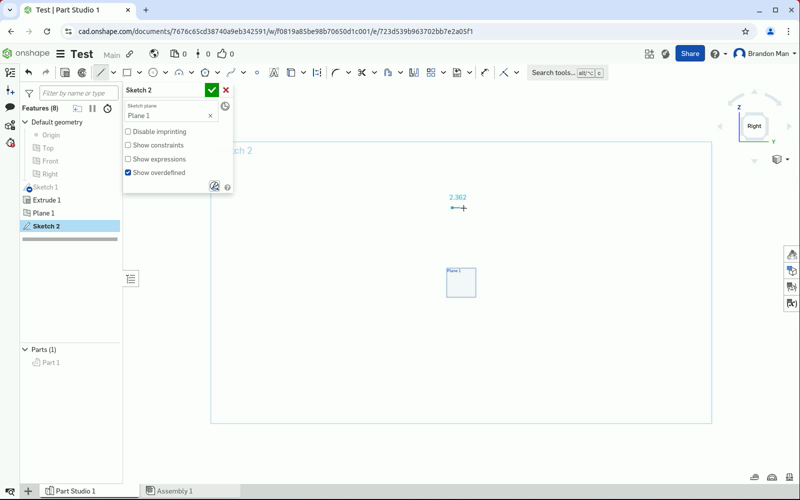
mouse_move(493, 207)
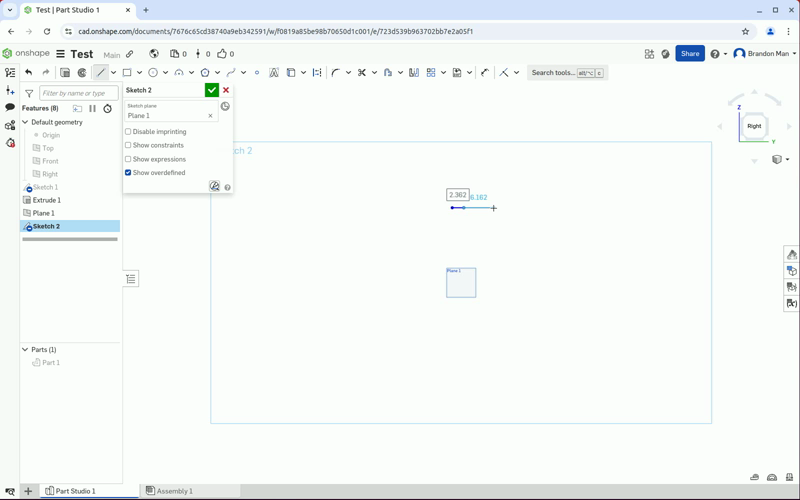
mouse_move(463, 169)
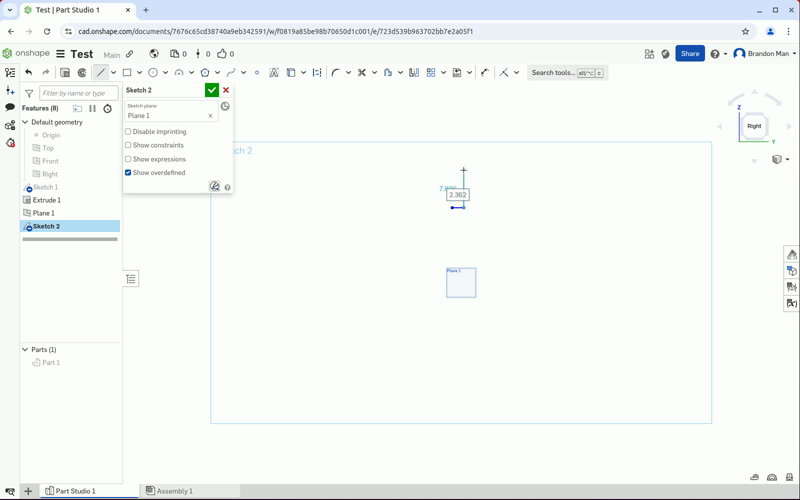
click(463, 169)
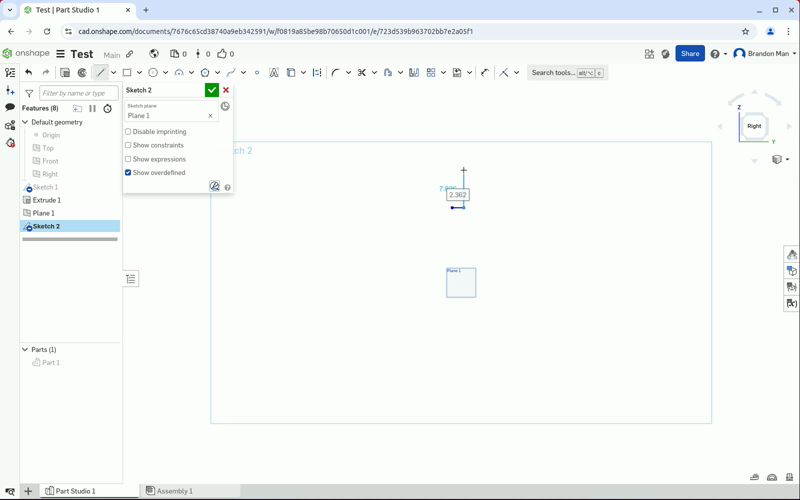
key_up(shift)
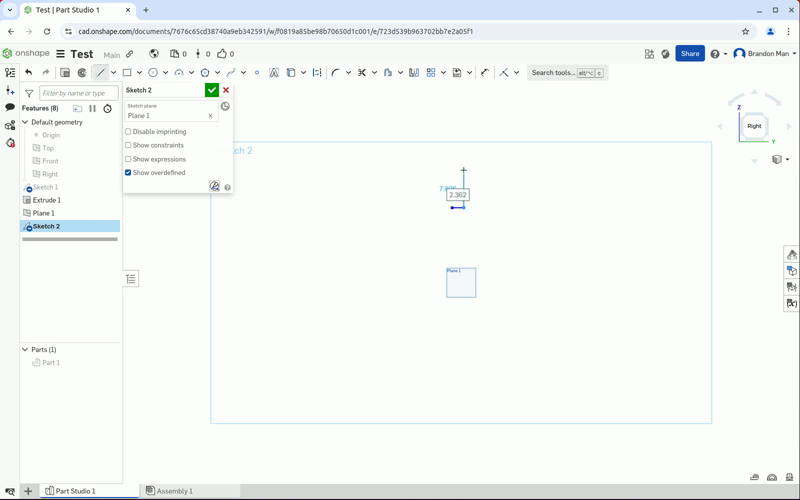
key_down(shift)
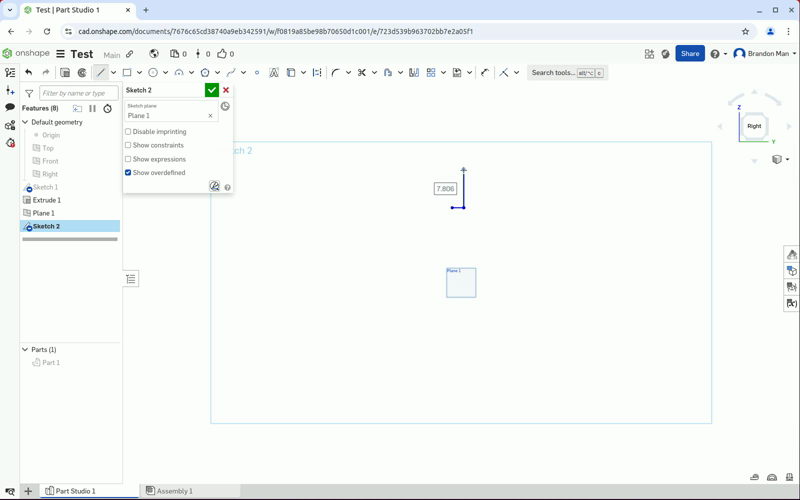
mouse_move(493, 169)
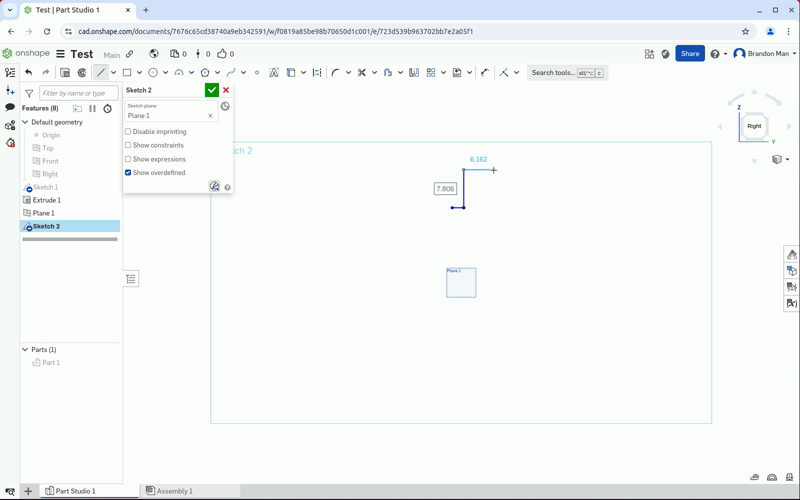
mouse_move(452, 169)
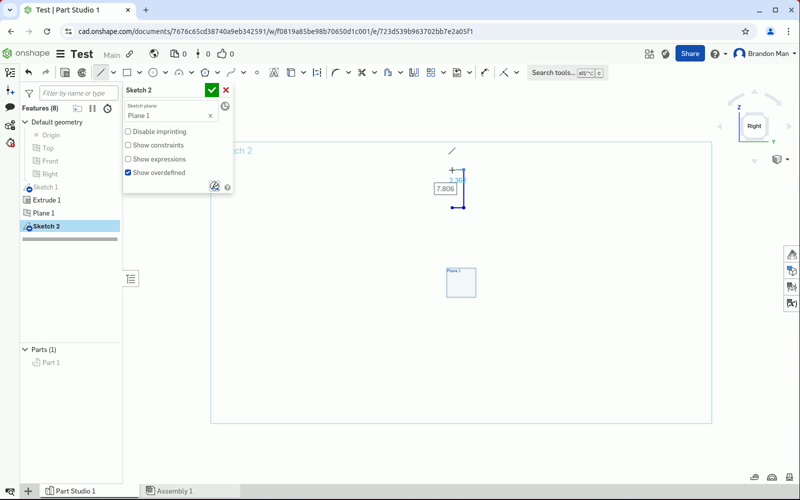
click(452, 169)
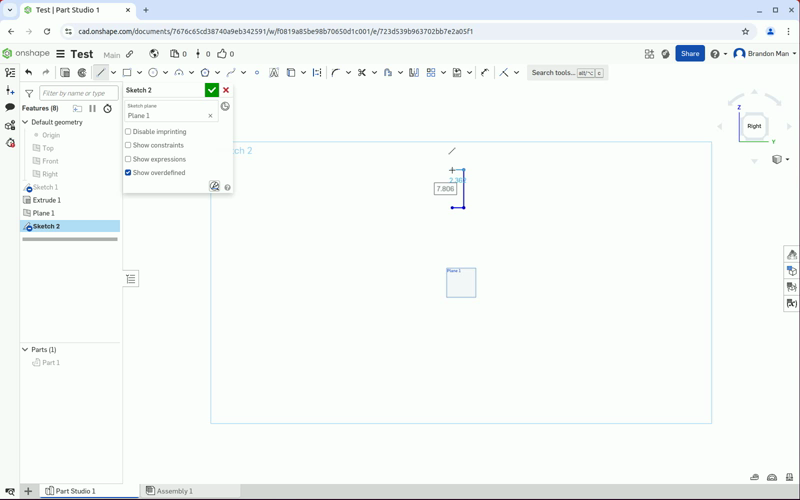
key_up(shift)
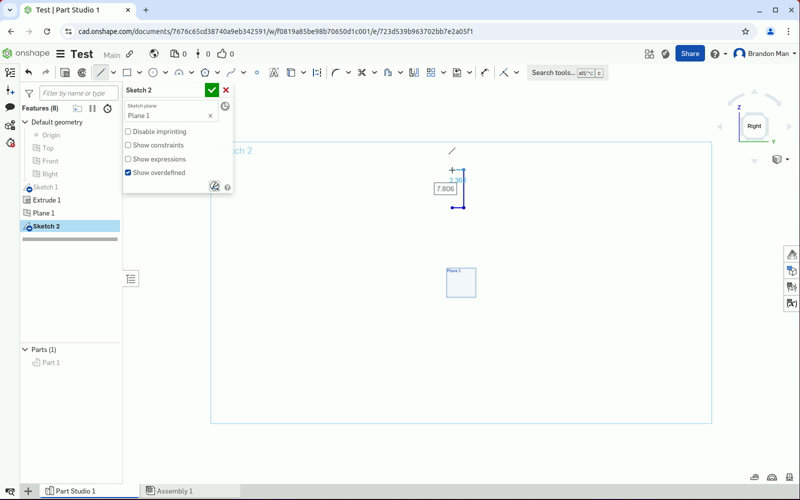
mouse_move(482, 169)
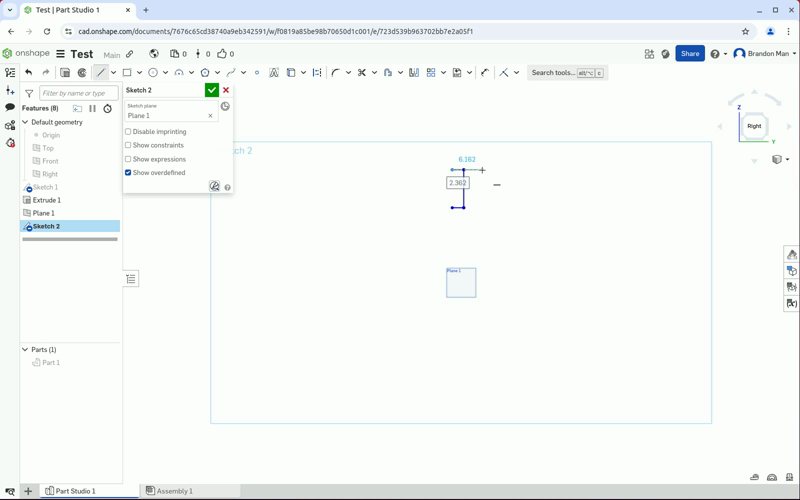
key_down(shift)
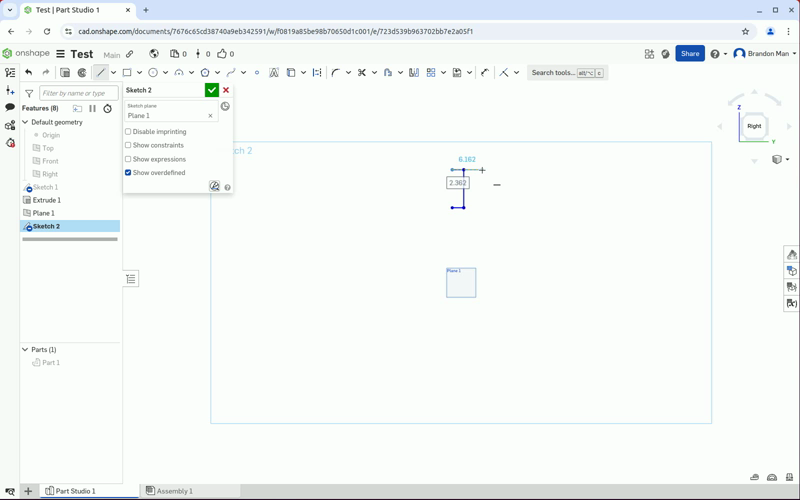
mouse_move(452, 207)
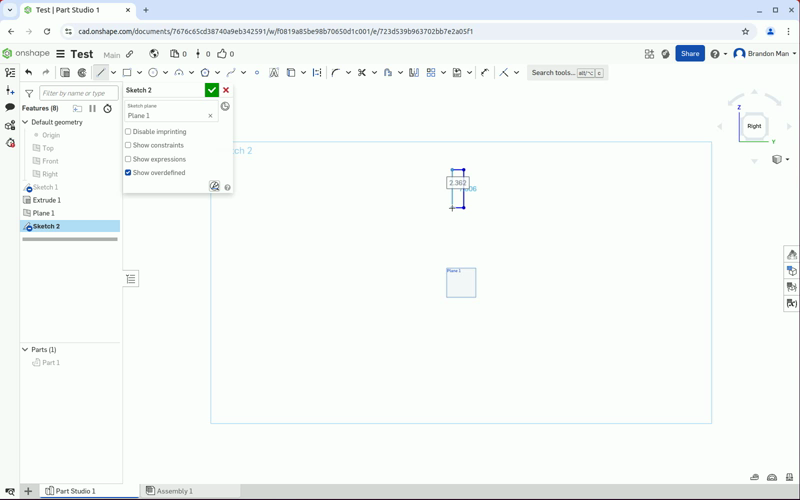
key_up(shift)
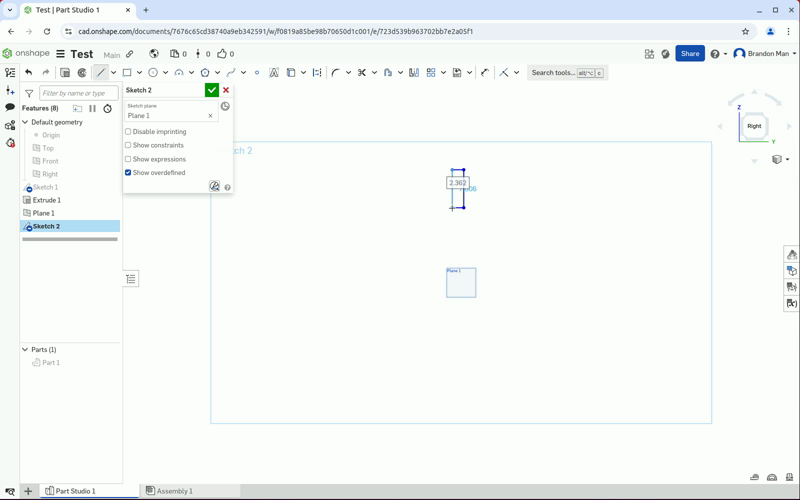
click(452, 207)
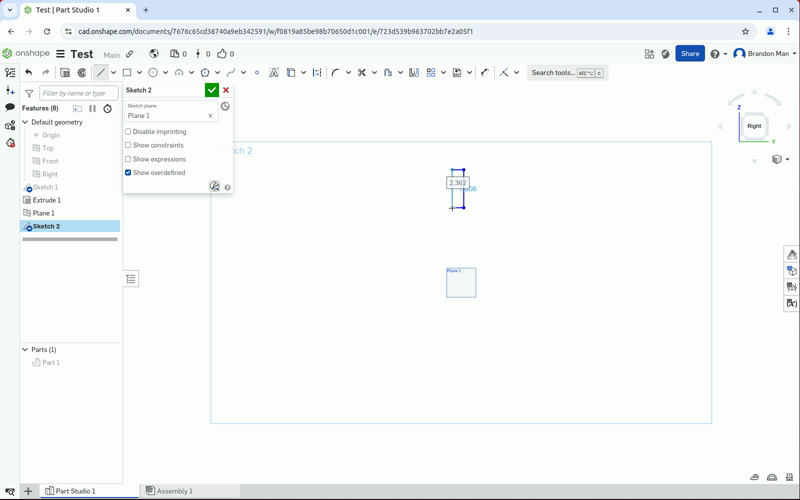
key(esc)
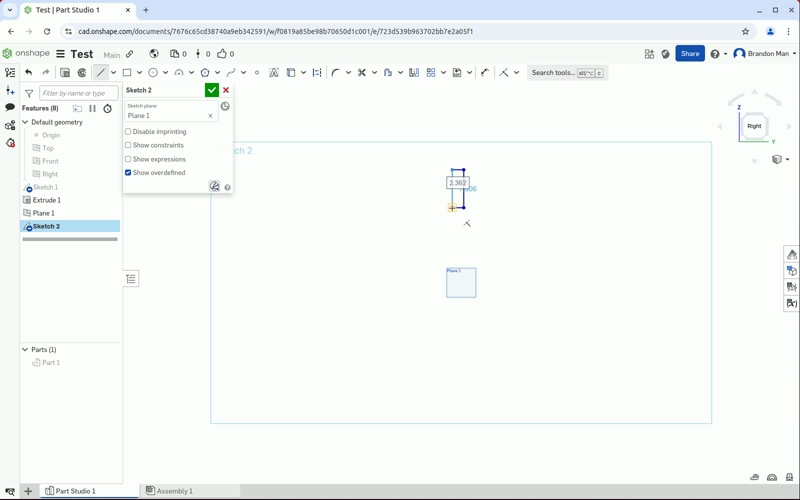
mouse_move(461, 196)
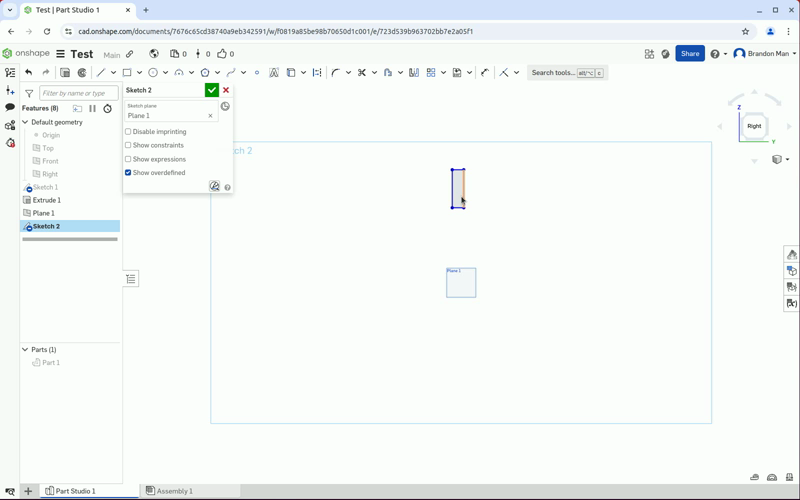
scroll(6)
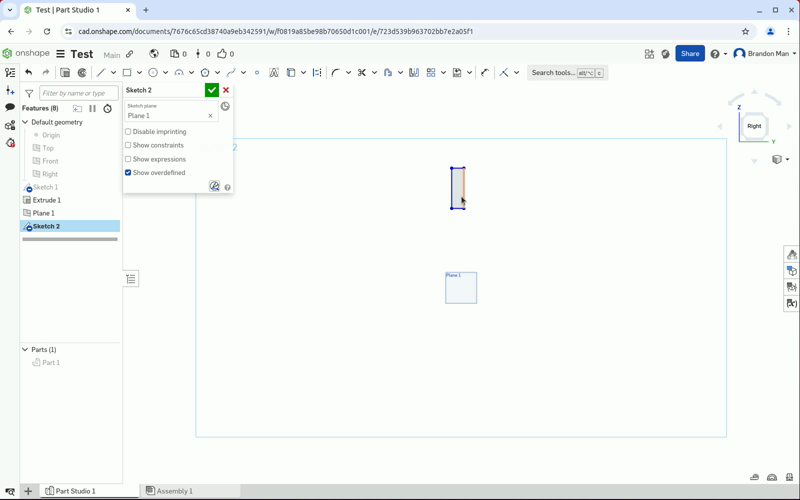
scroll(6)
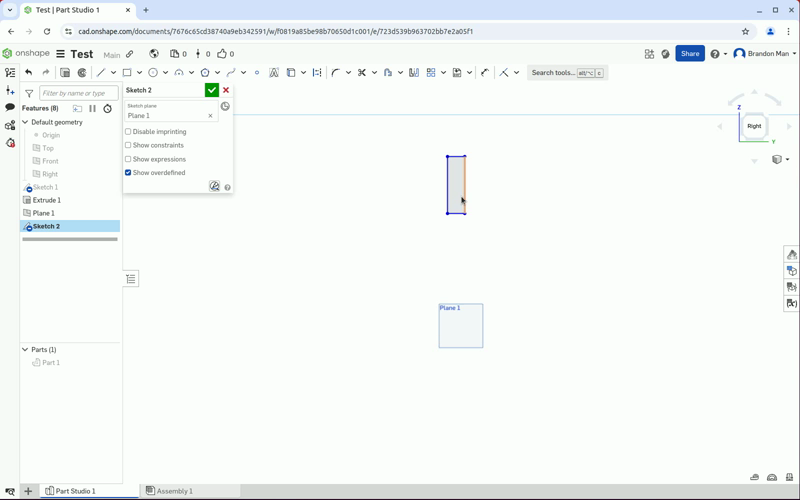
scroll(6)
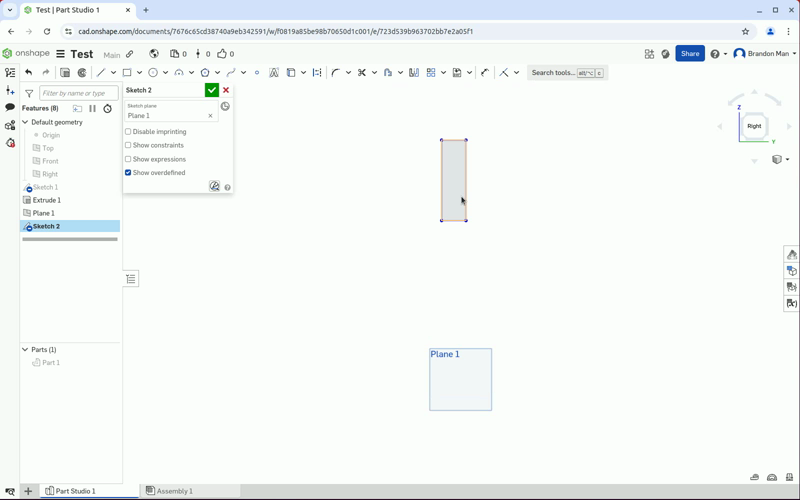
scroll(6)
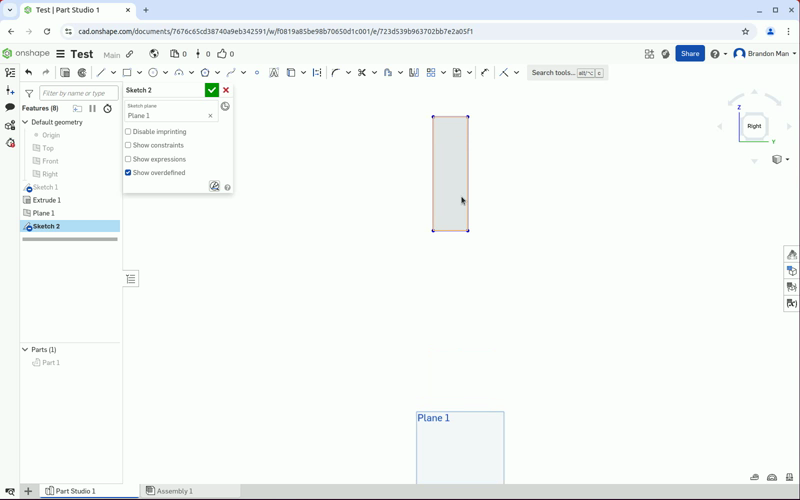
scroll(6)
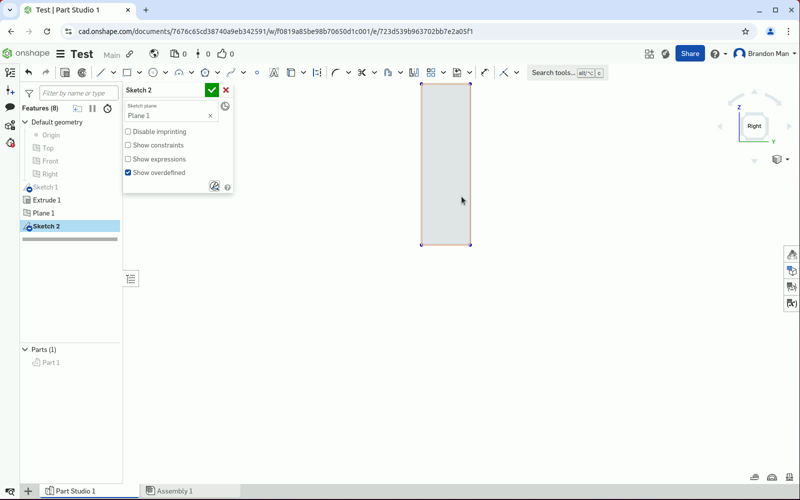
scroll(6)
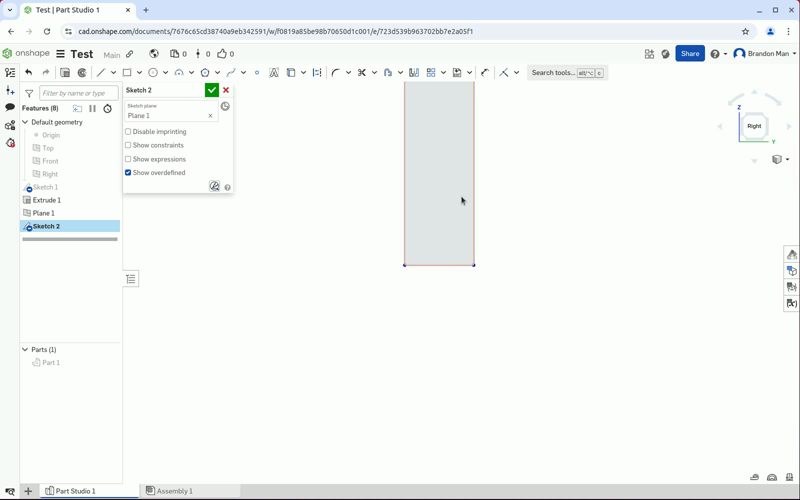
scroll(6)
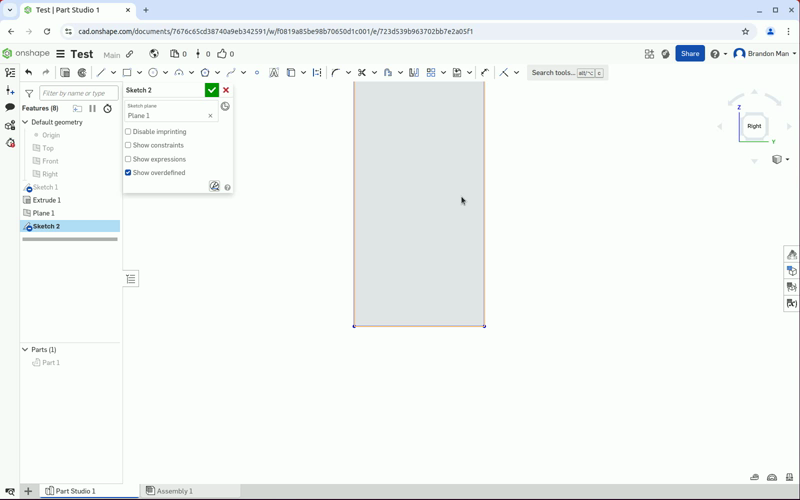
click(461, 196)
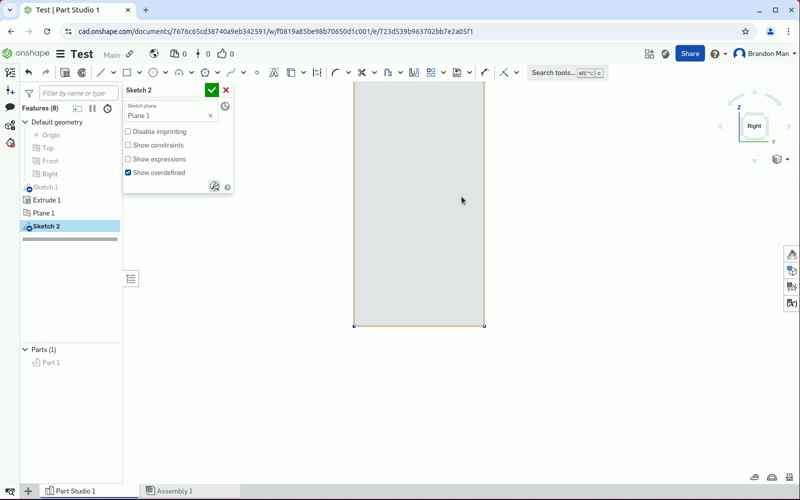
scroll(-6)
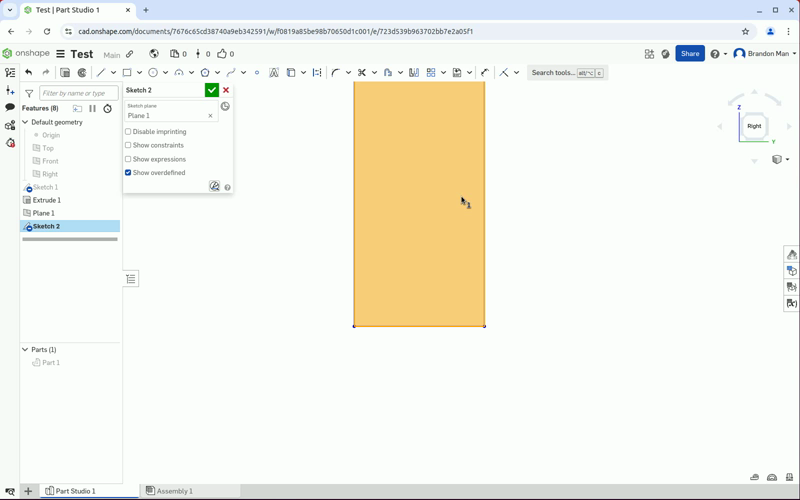
scroll(-6)
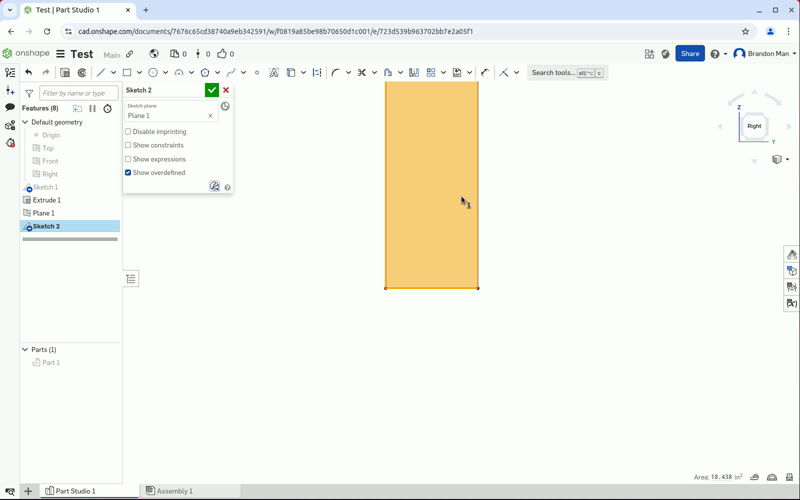
scroll(-6)
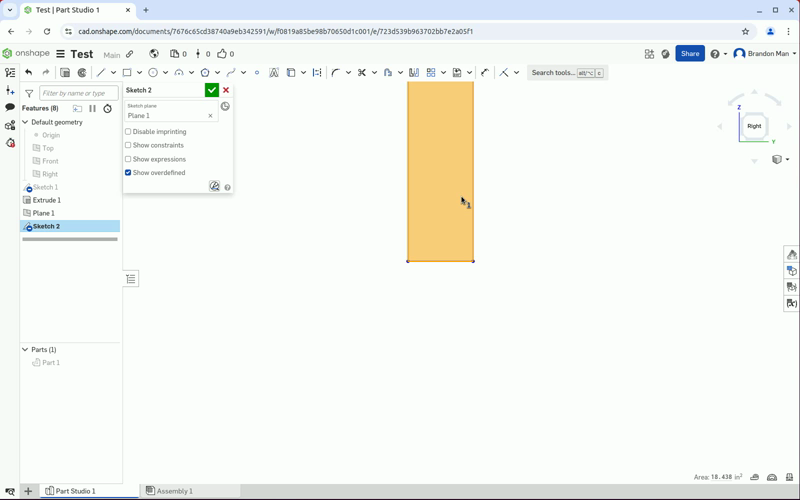
scroll(-6)
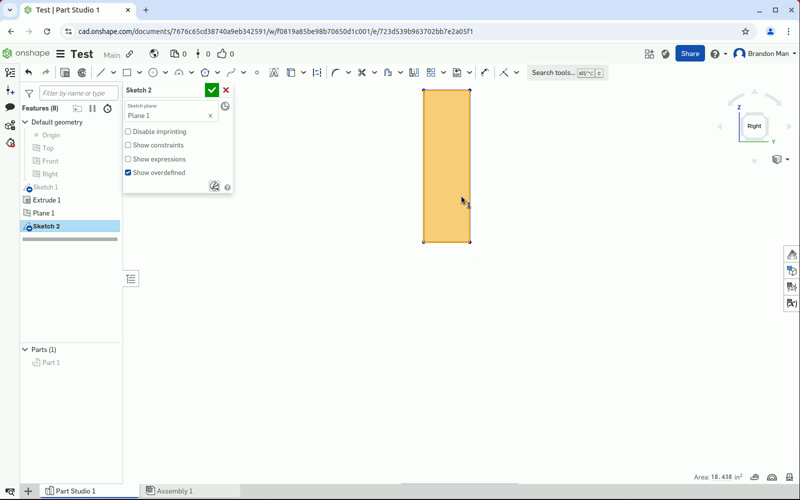
scroll(-6)
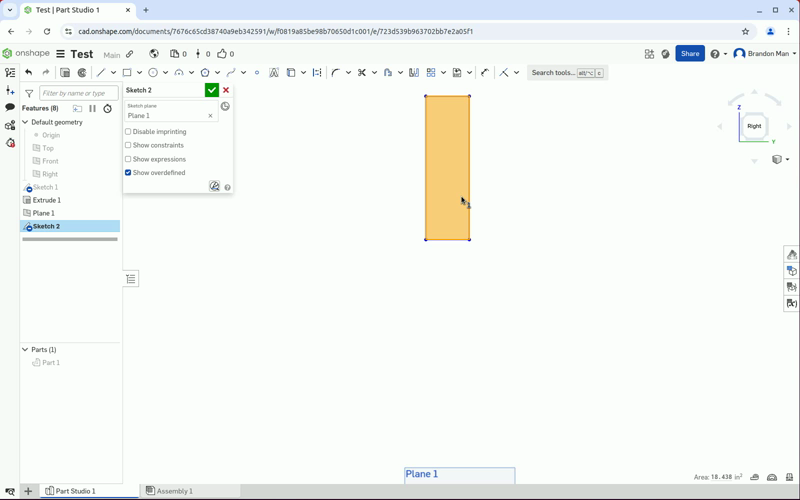
scroll(-6)
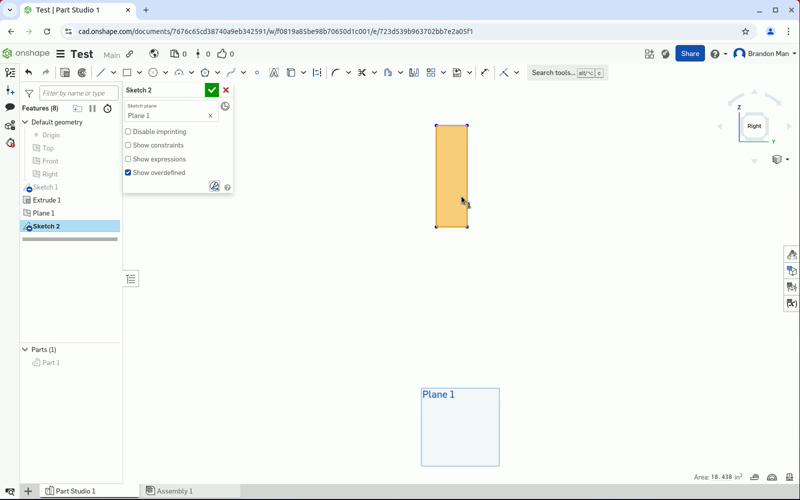
scroll(-6)
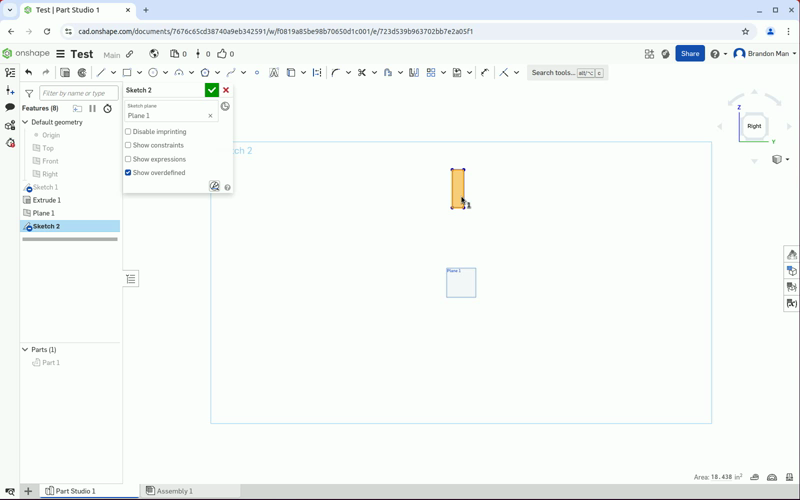
mouse_move(73, 352)
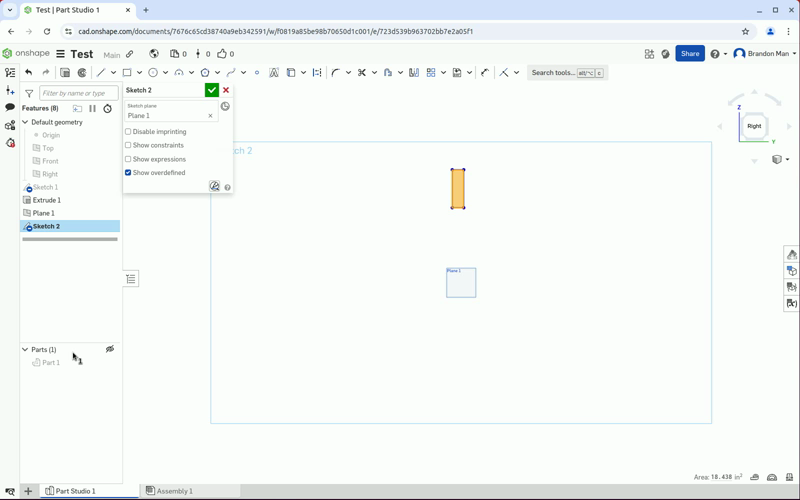
key(shift+y)
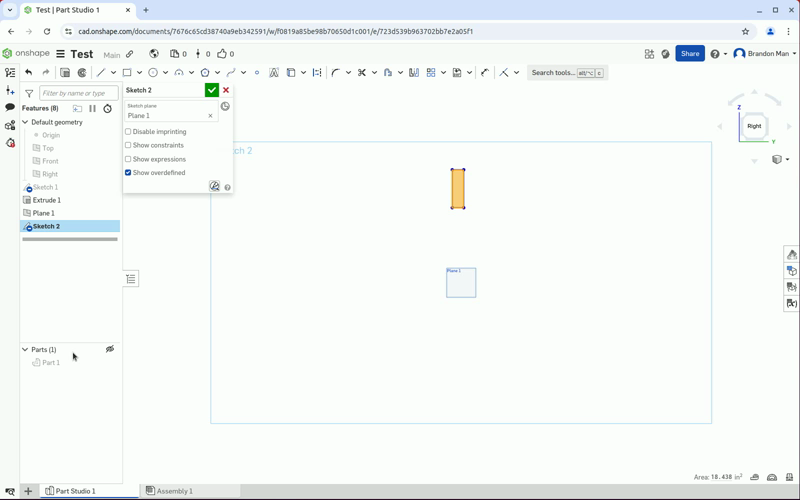
key(shift+e)
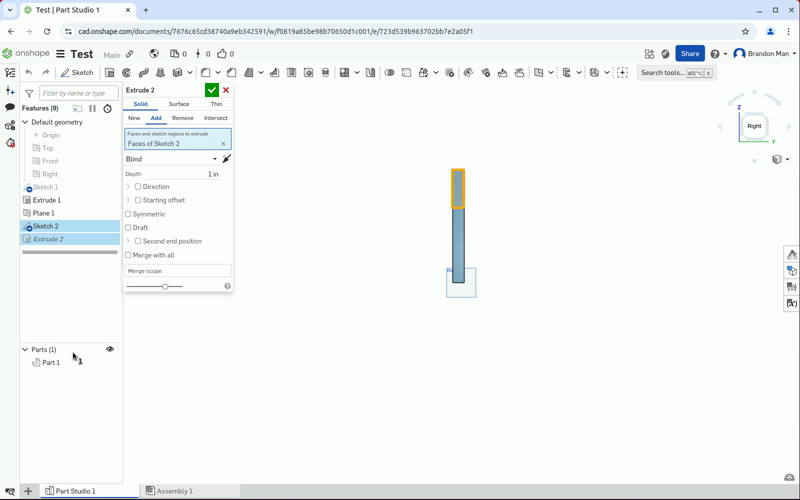
mouse_move(143, 106)
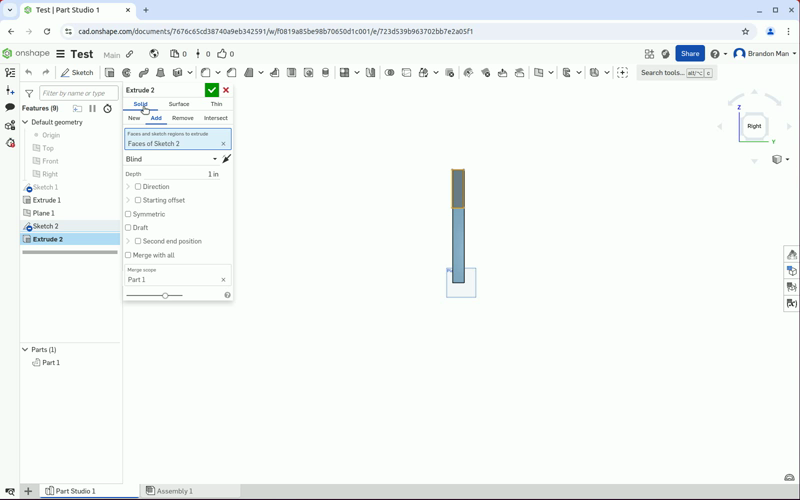
click(143, 106)
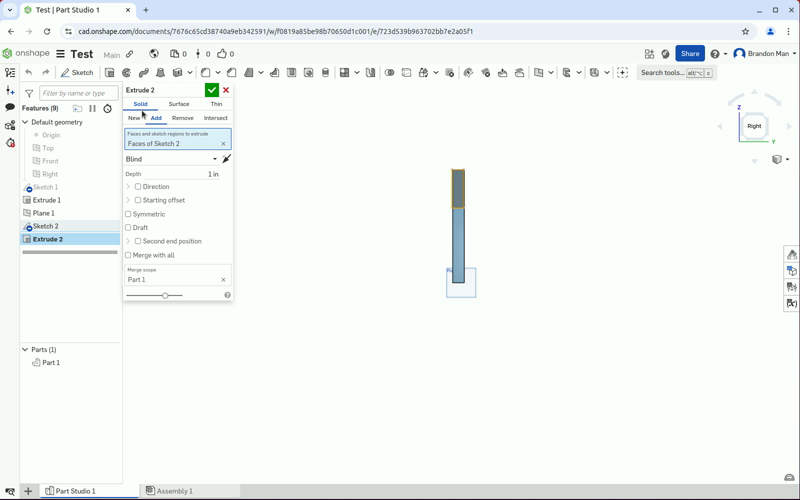
mouse_move(137, 120)
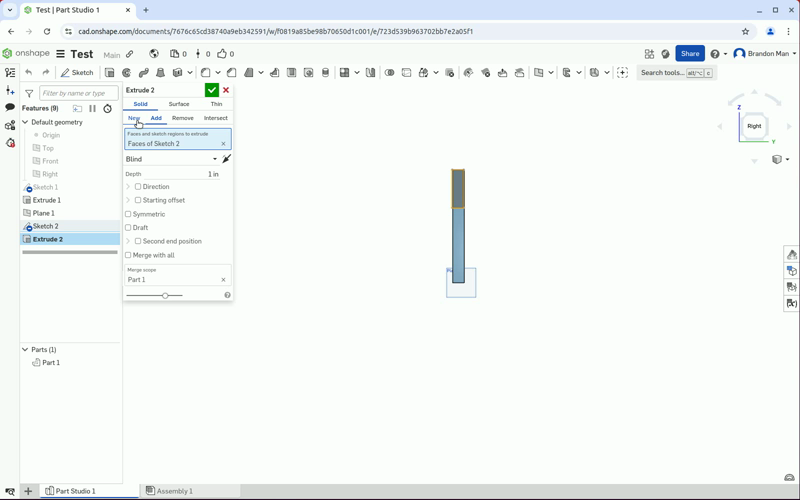
click(137, 120)
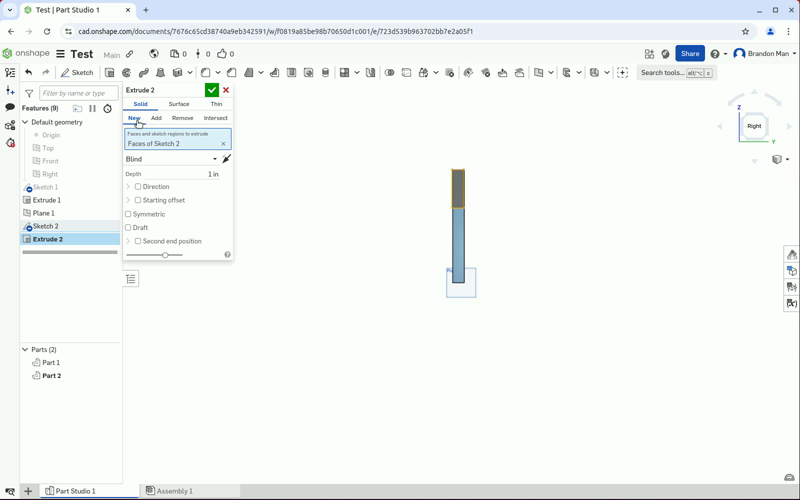
key(tab, 4)
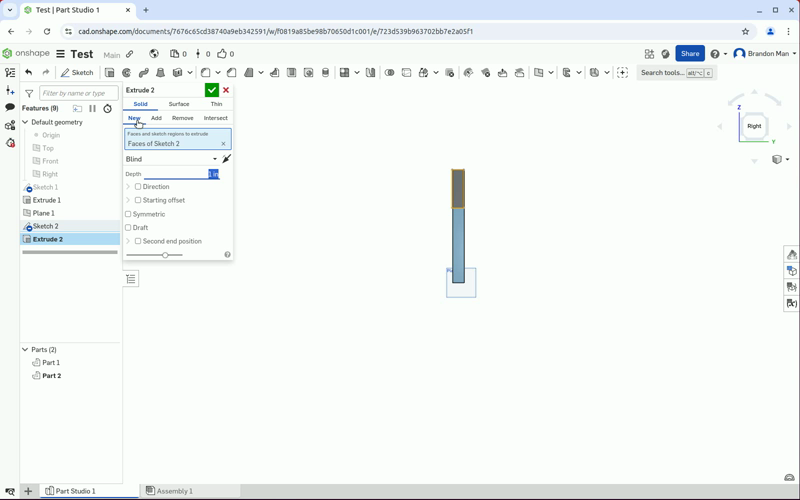
text(2.407)
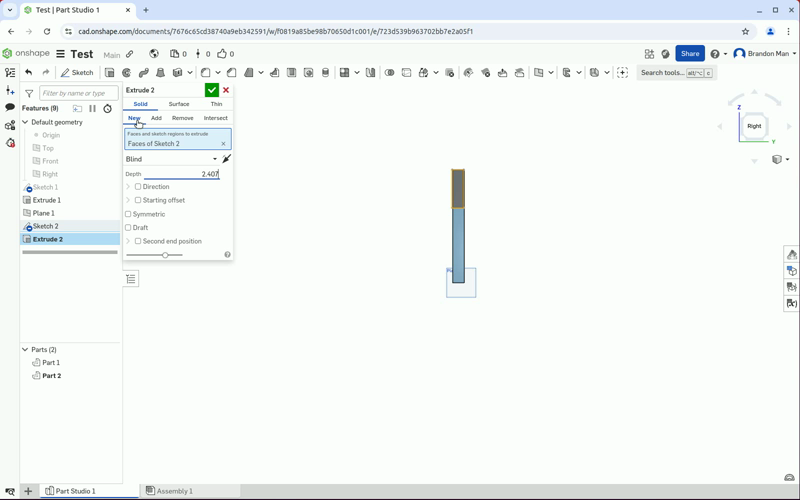
key(enter)
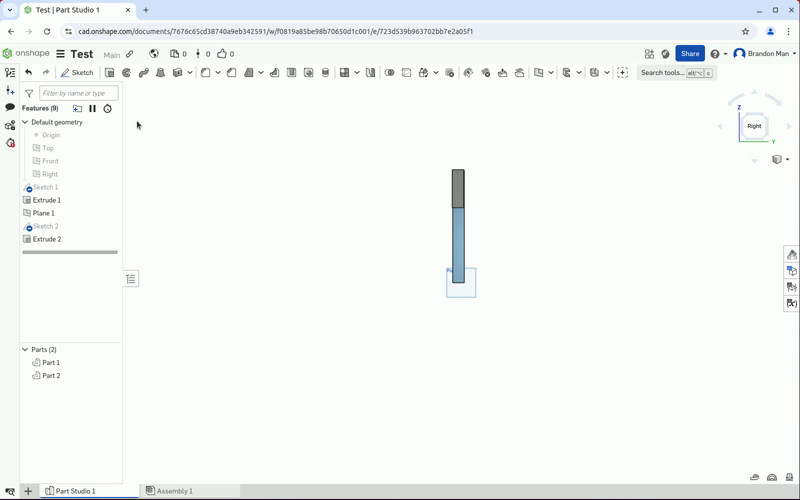
key(shift+h)
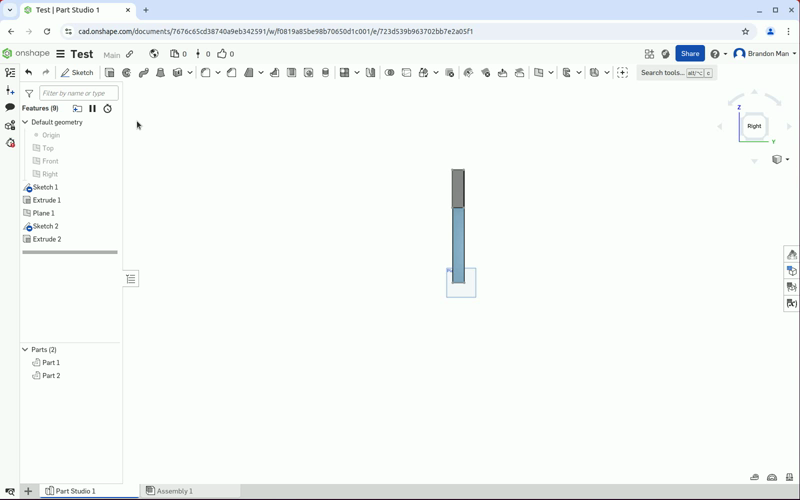
key(shift+h)
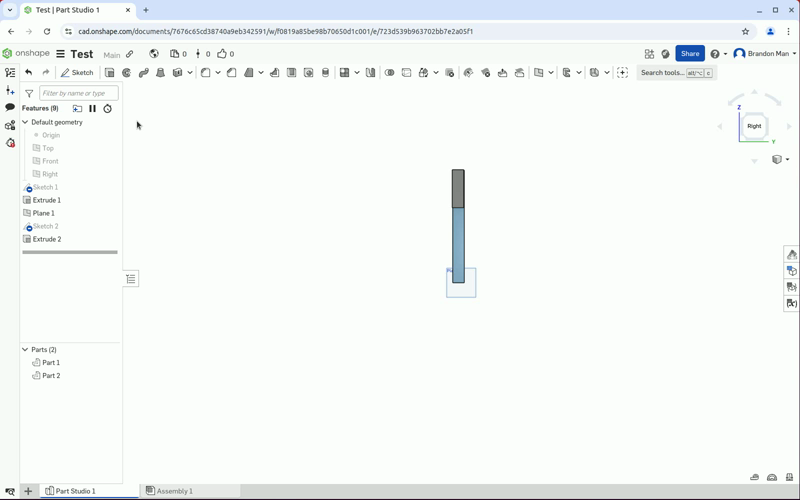
mouse_move(73, 189)
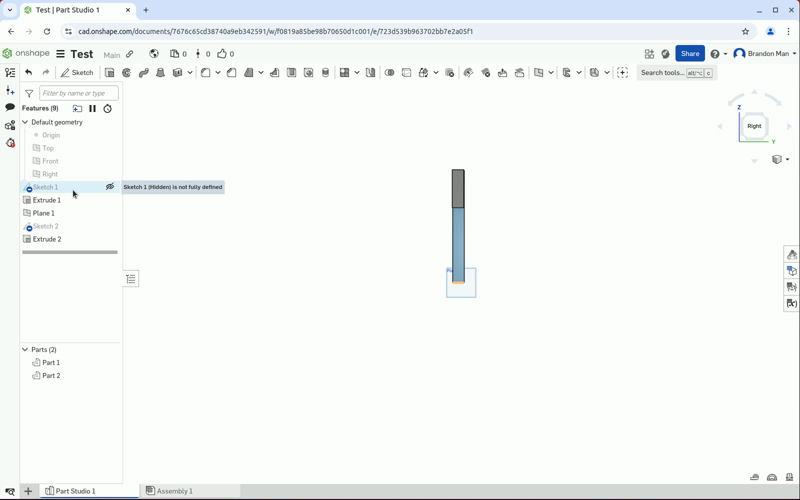
click(73, 189)
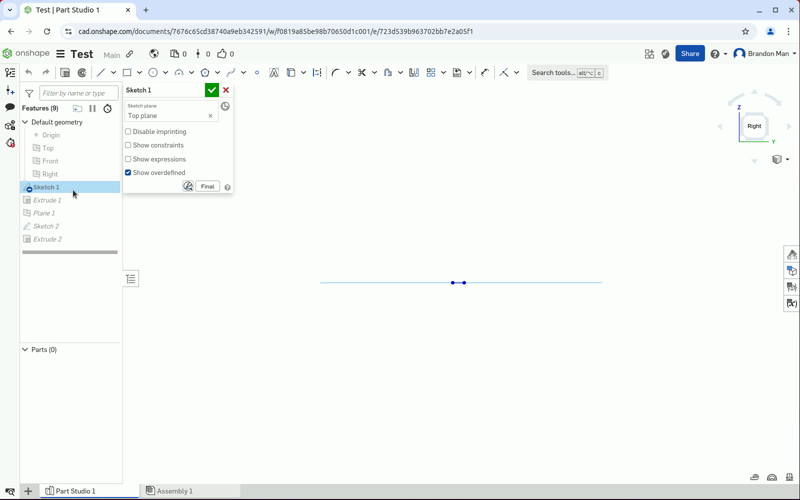
mouse_move(229, 92)
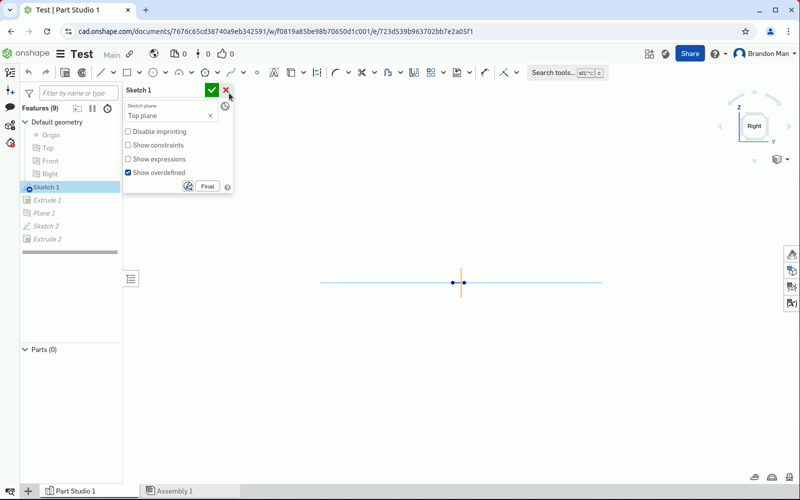
click(229, 92)
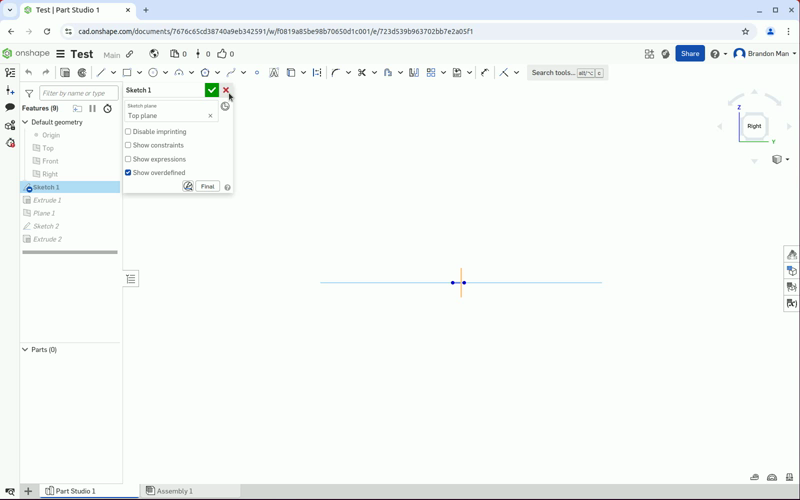
key(shift+s)
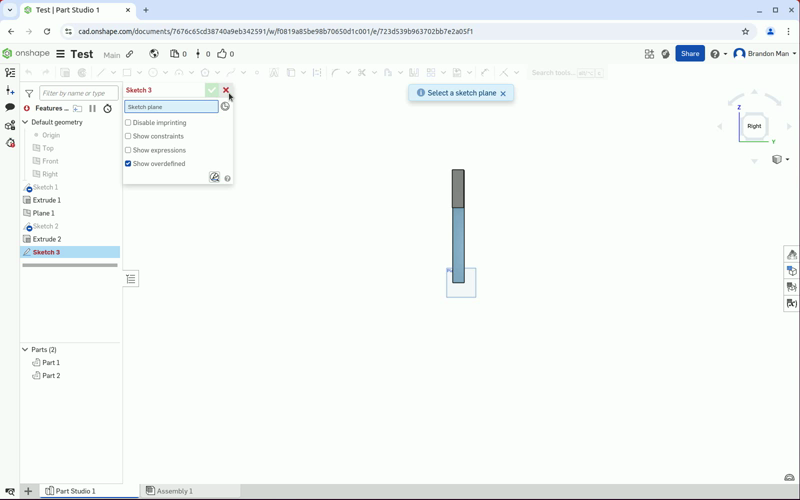
mouse_move(73, 215)
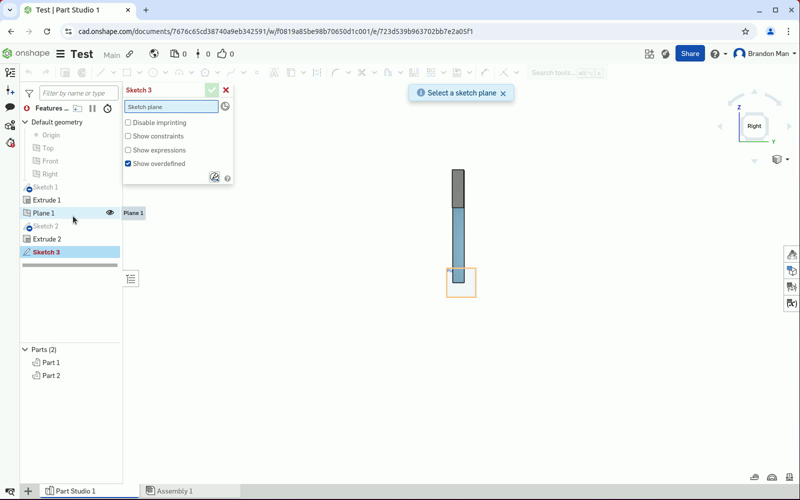
click(73, 215)
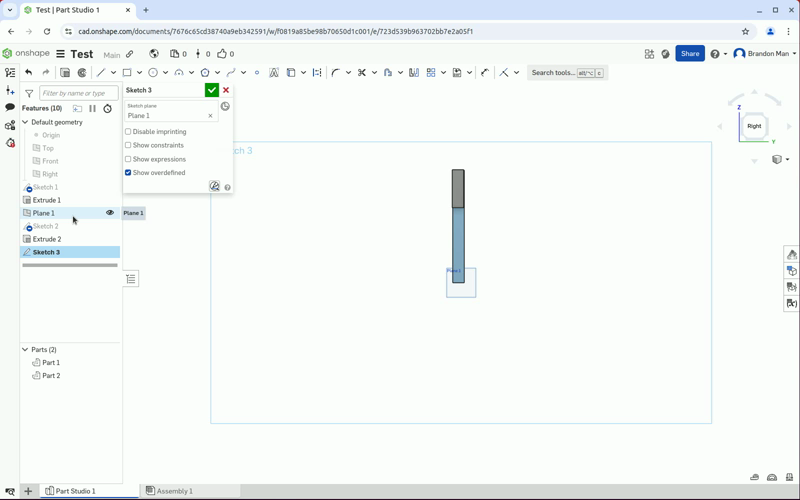
mouse_move(73, 352)
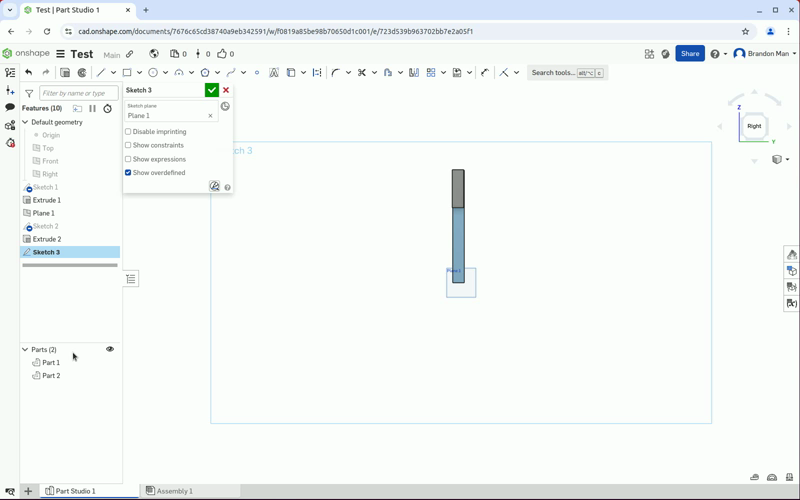
key(y)
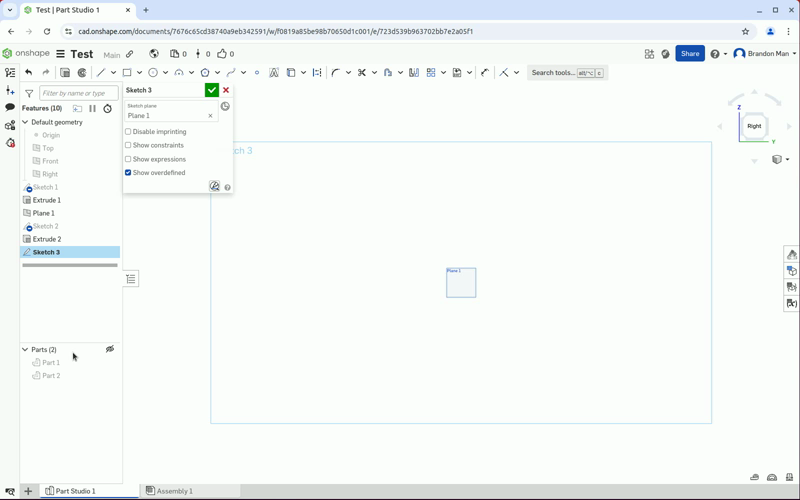
key(l)
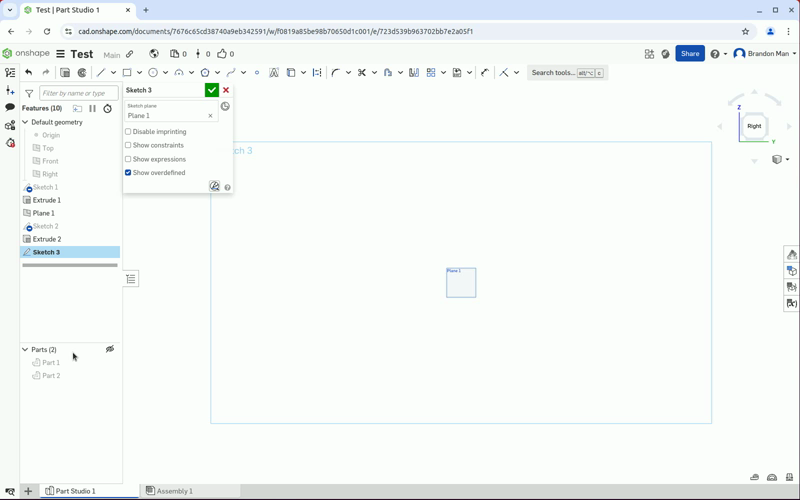
key_down(shift)
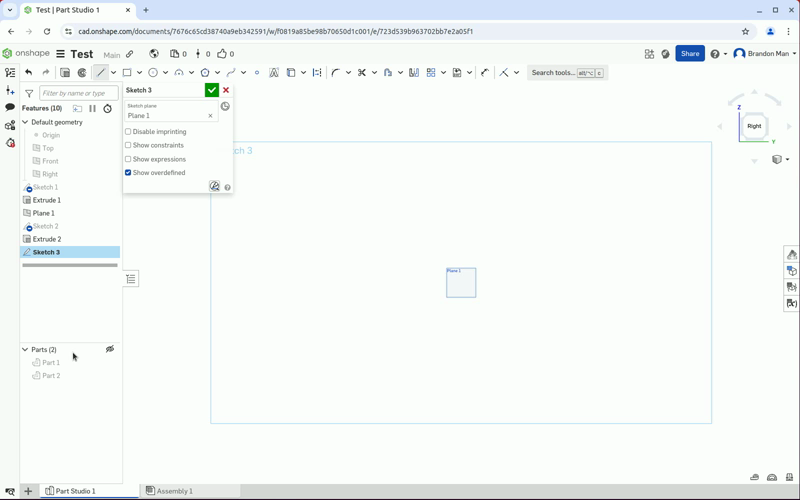
mouse_move(452, 282)
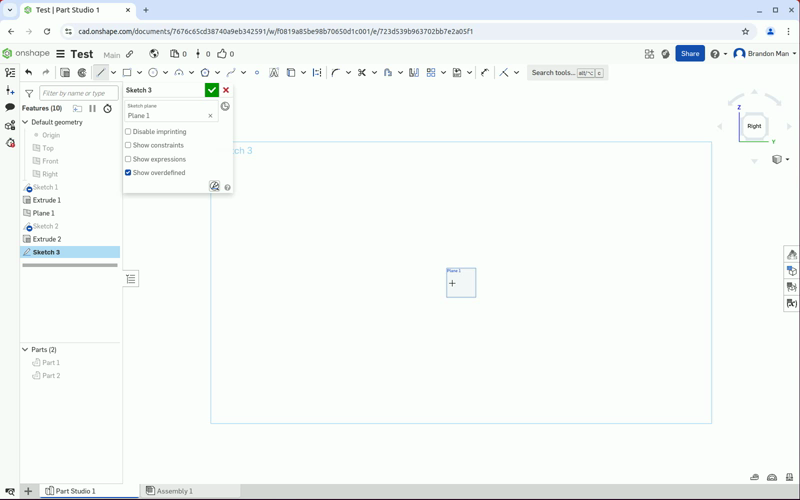
click(452, 282)
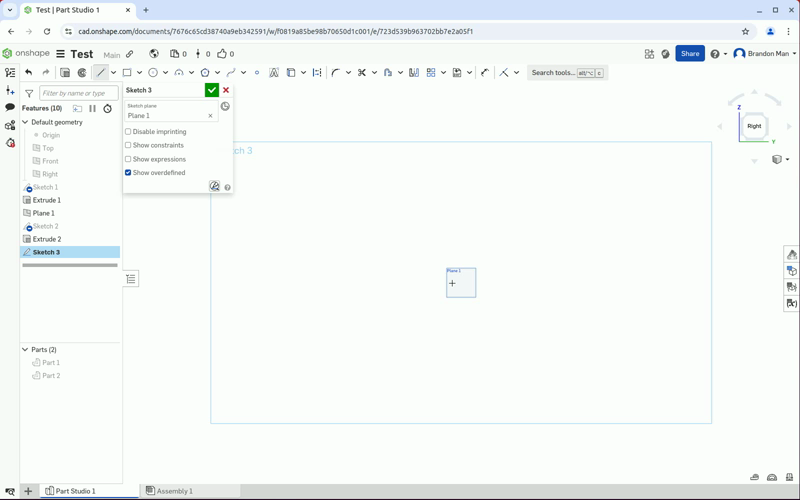
key_up(shift)
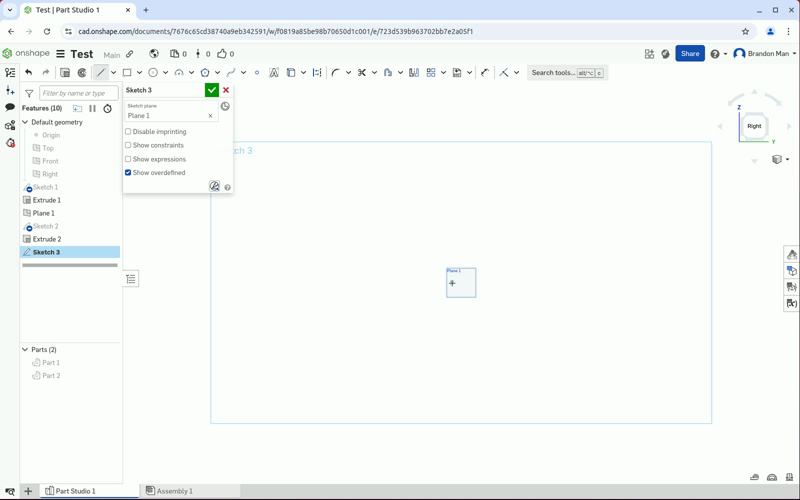
key_down(shift)
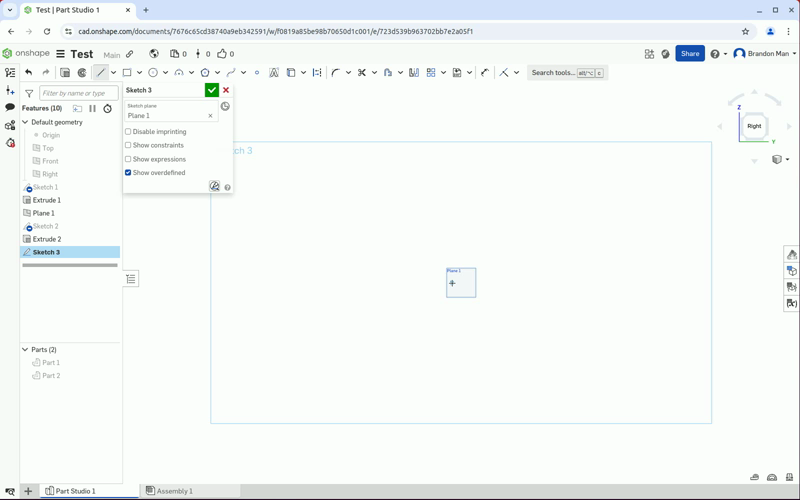
mouse_move(482, 282)
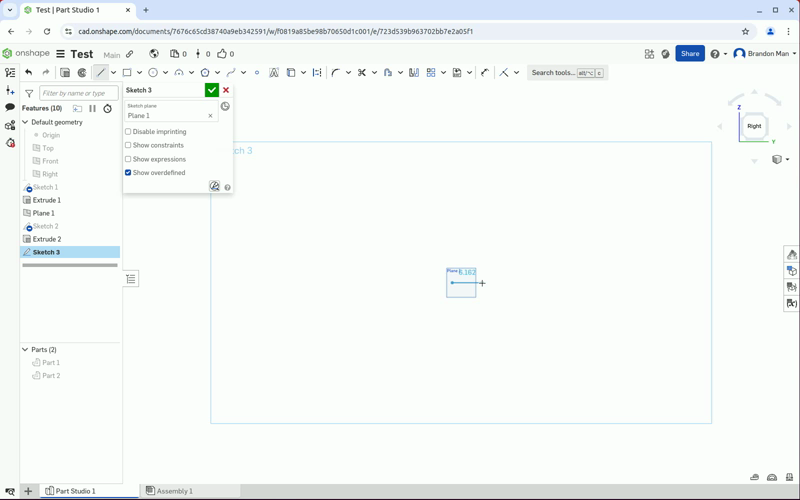
mouse_move(463, 282)
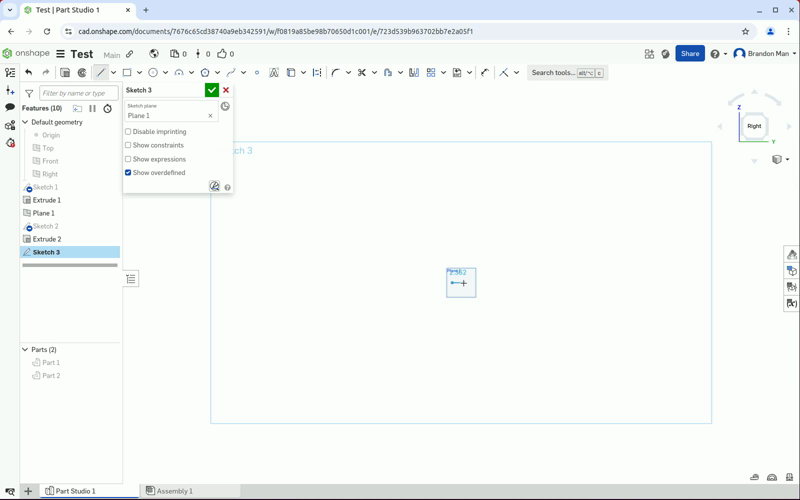
click(463, 282)
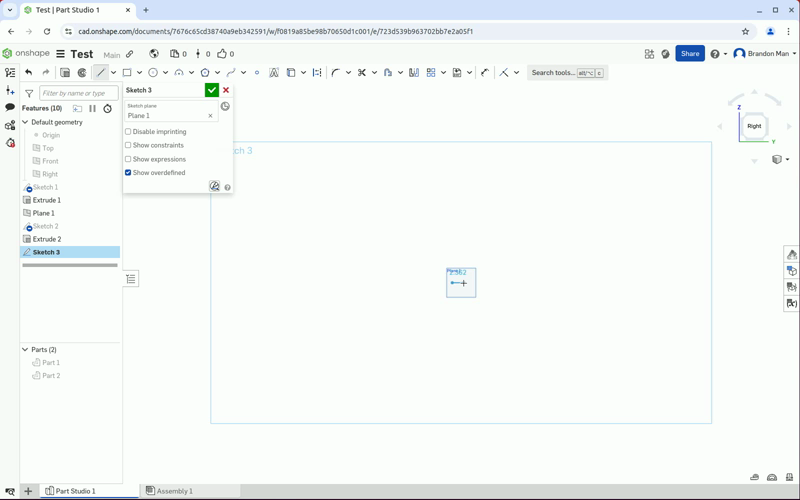
key_up(shift)
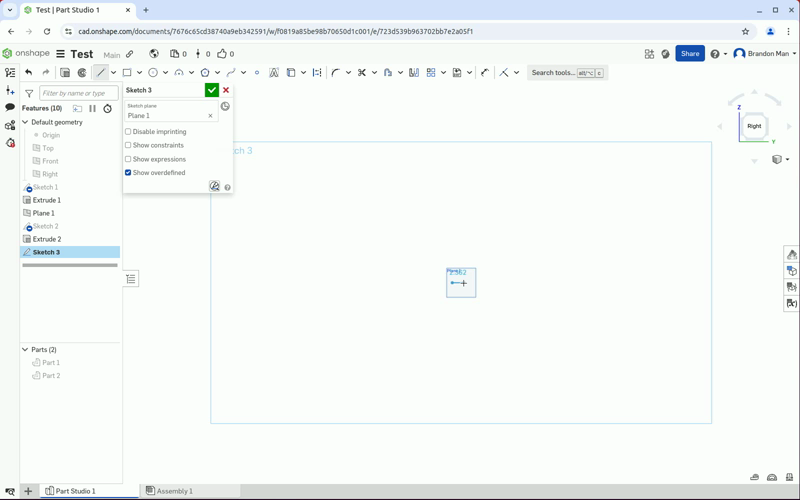
key_down(shift)
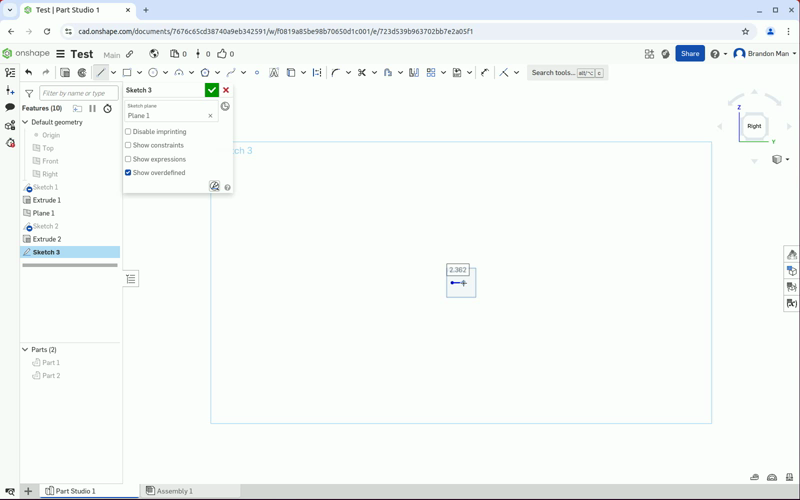
mouse_move(493, 282)
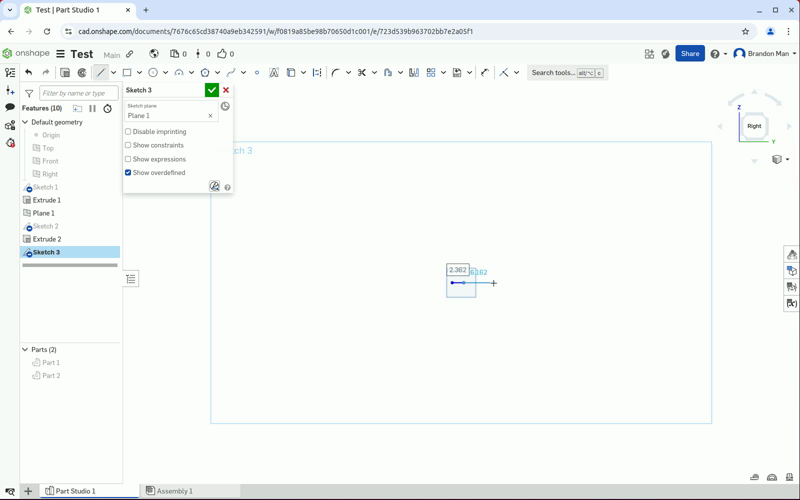
mouse_move(463, 244)
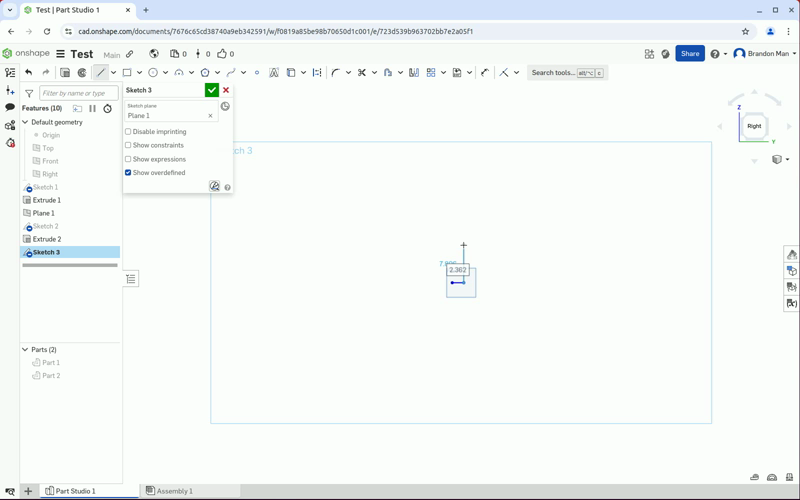
click(463, 244)
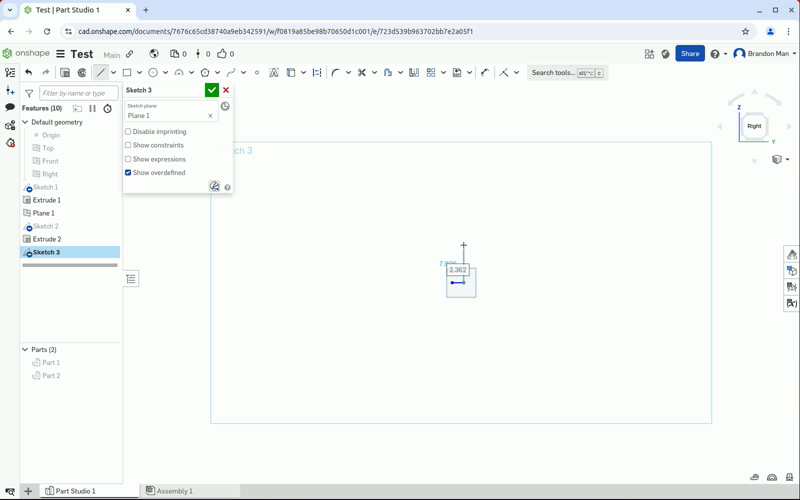
key_up(shift)
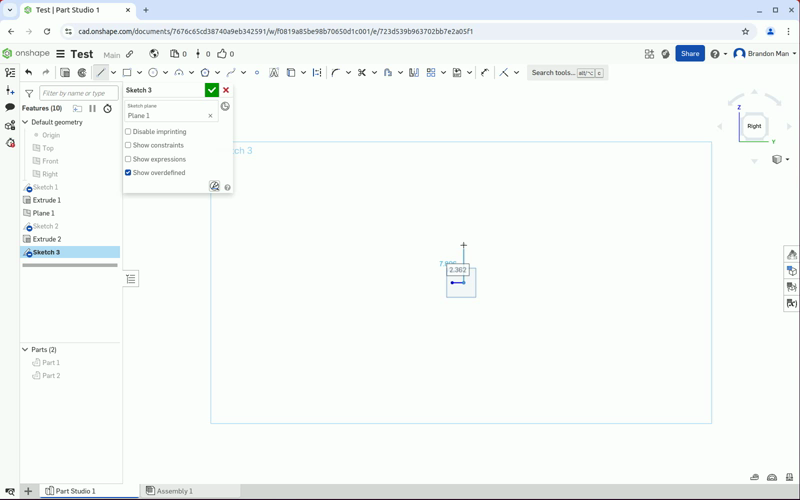
key_down(shift)
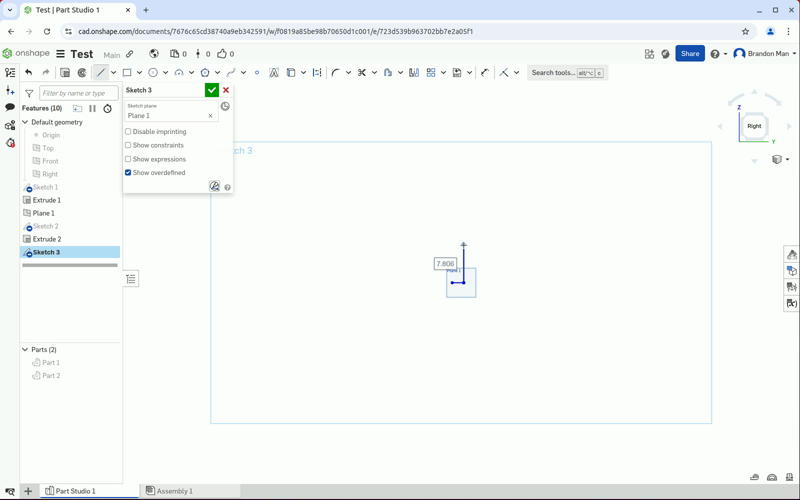
mouse_move(493, 244)
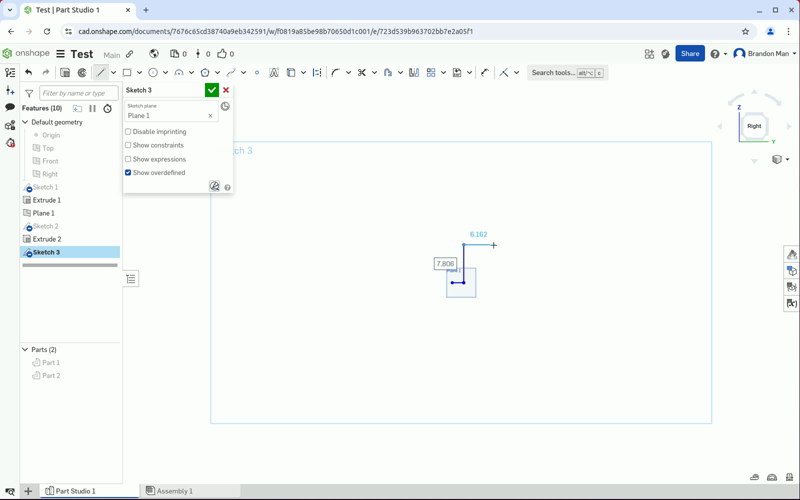
mouse_move(452, 244)
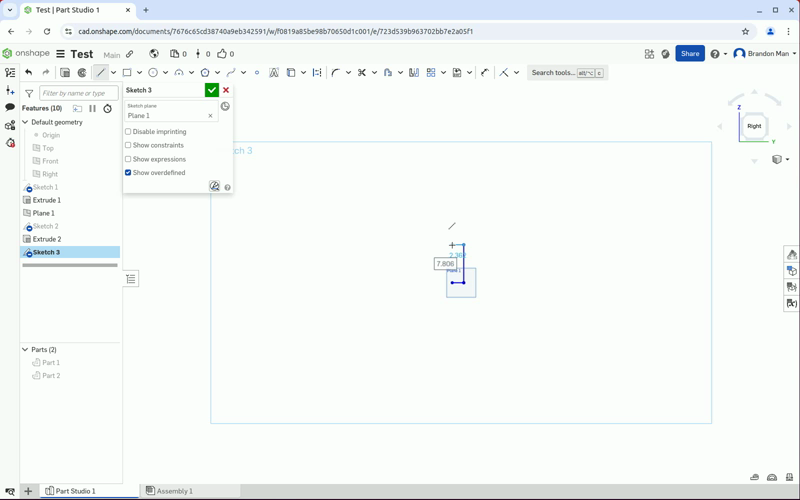
click(452, 244)
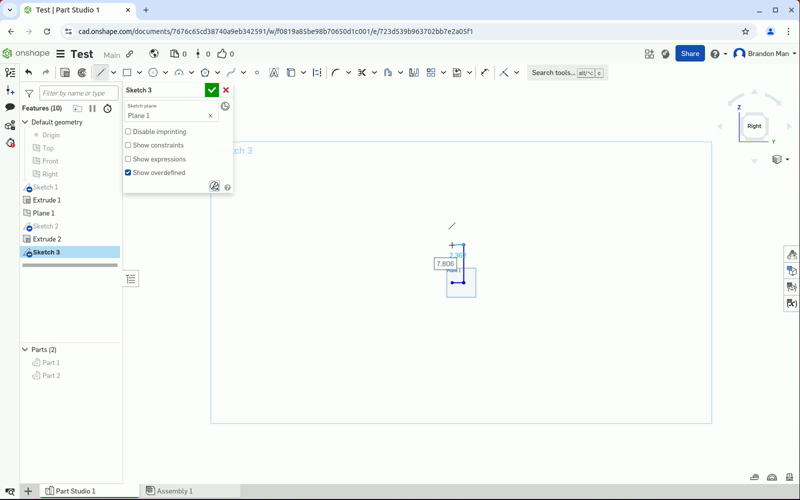
key_up(shift)
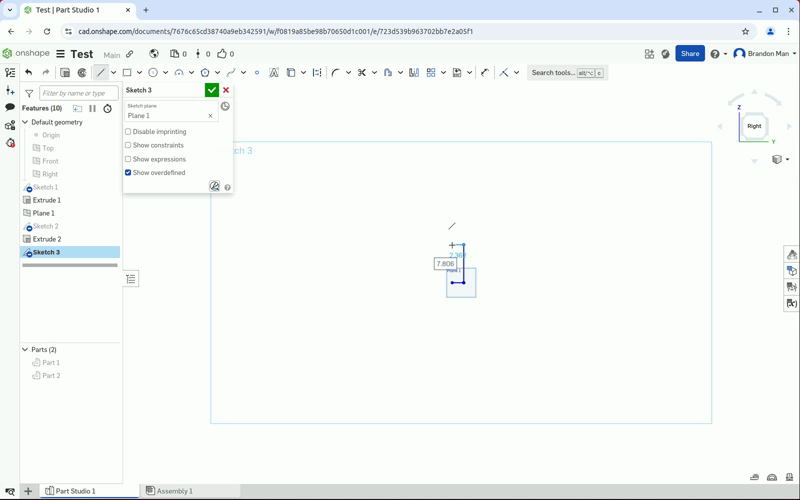
mouse_move(482, 244)
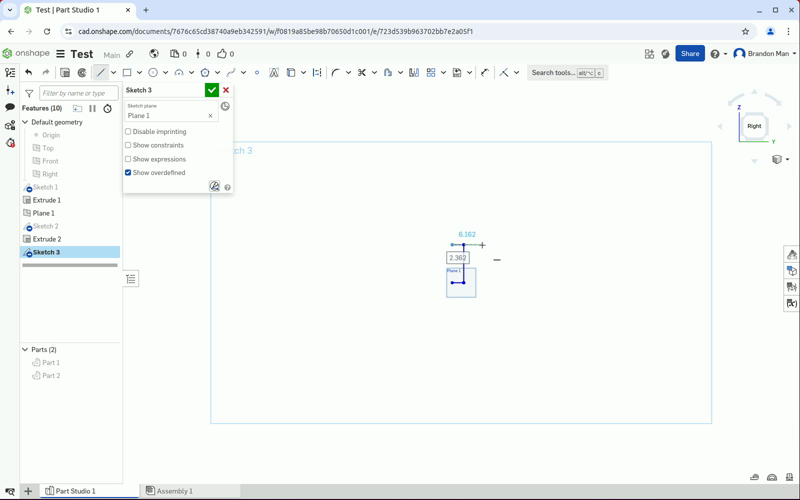
key_down(shift)
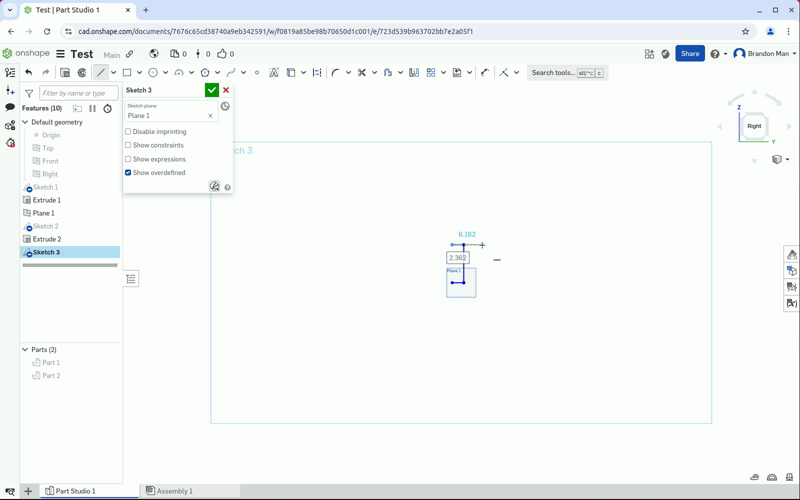
mouse_move(452, 282)
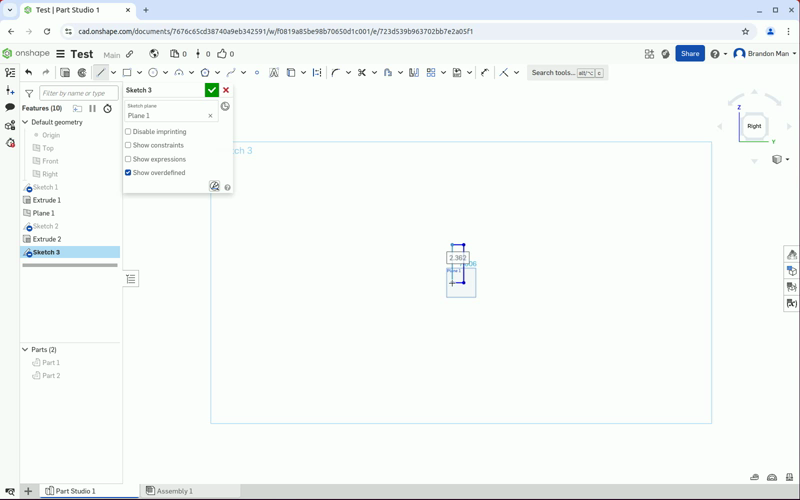
key_up(shift)
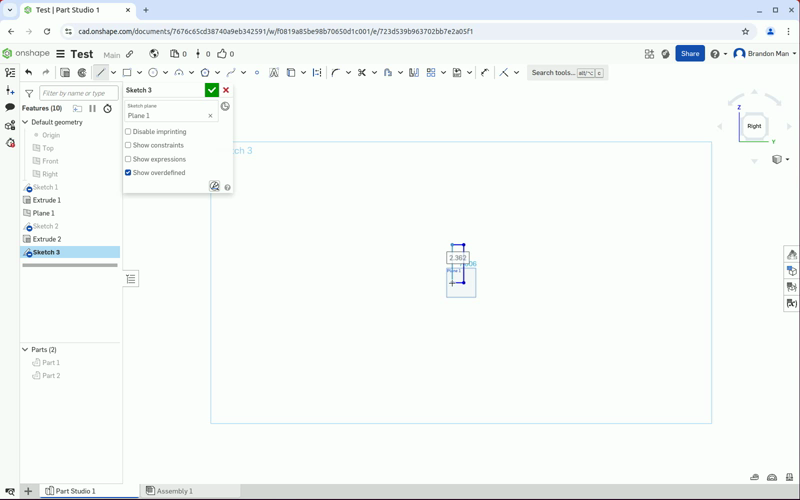
click(452, 282)
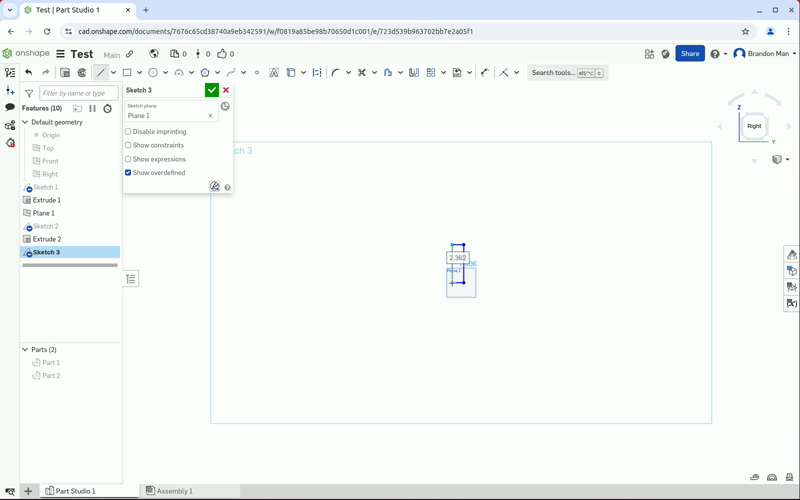
key(esc)
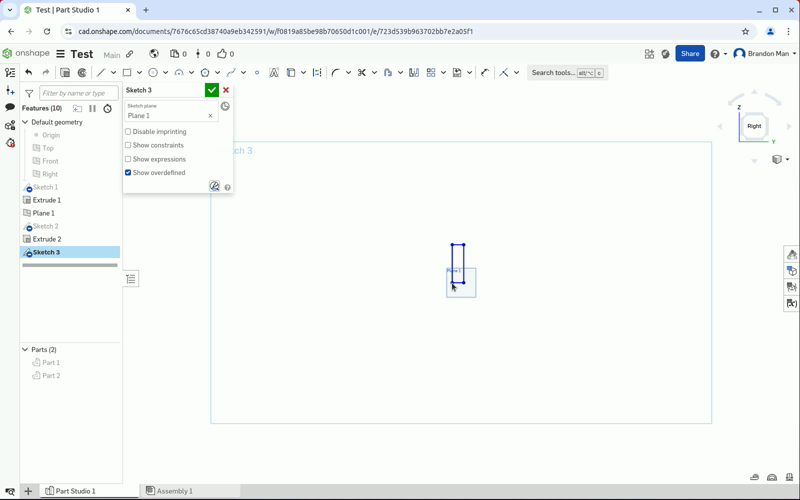
mouse_move(458, 275)
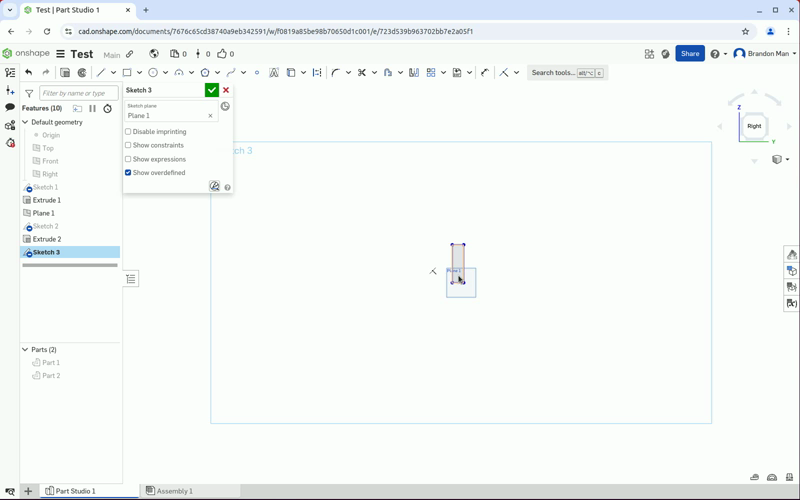
scroll(6)
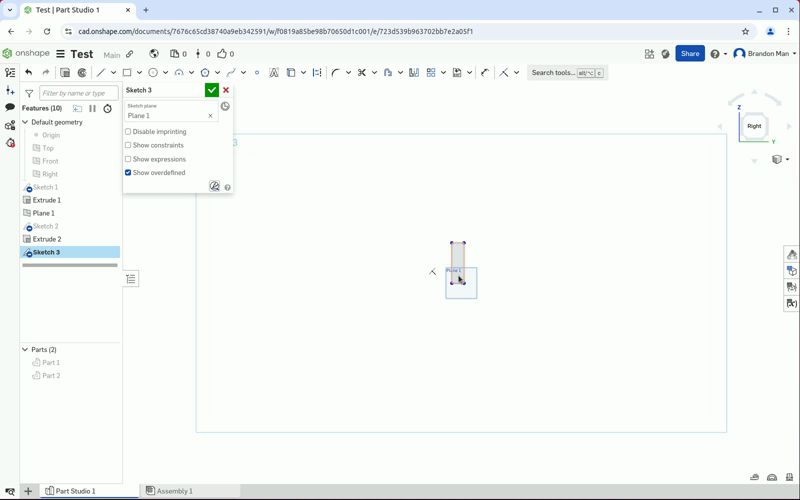
scroll(6)
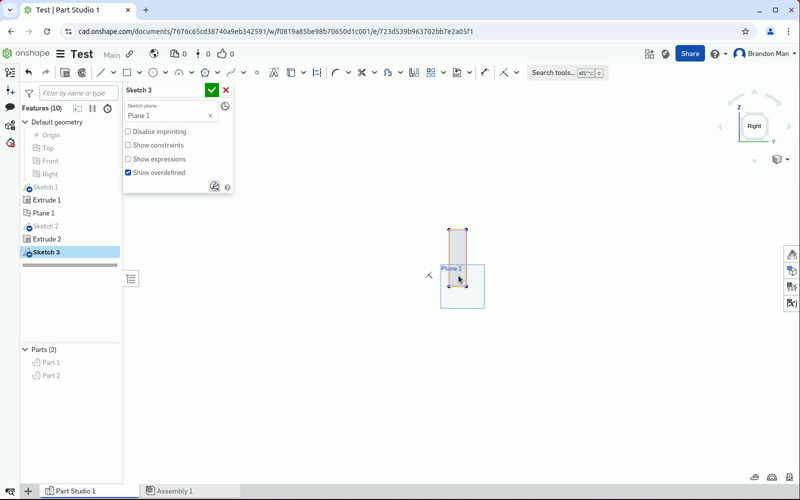
scroll(6)
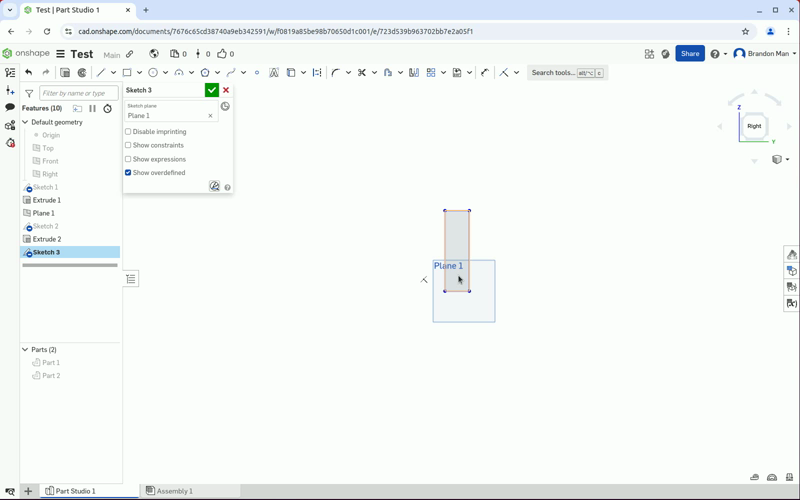
scroll(6)
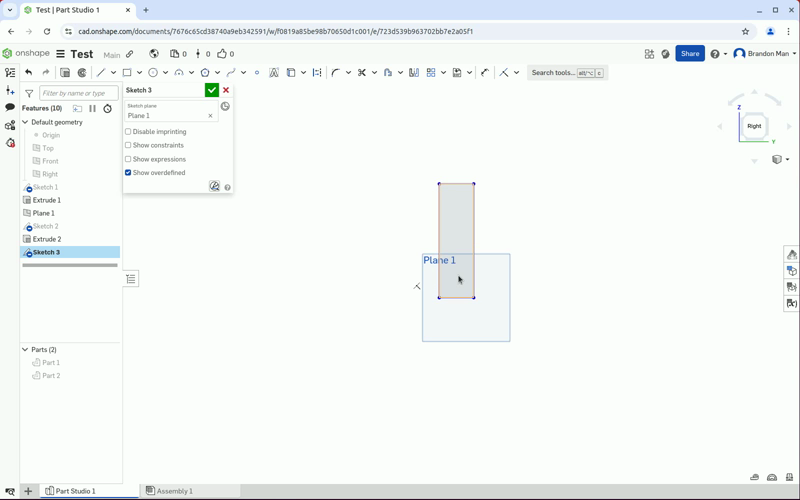
scroll(6)
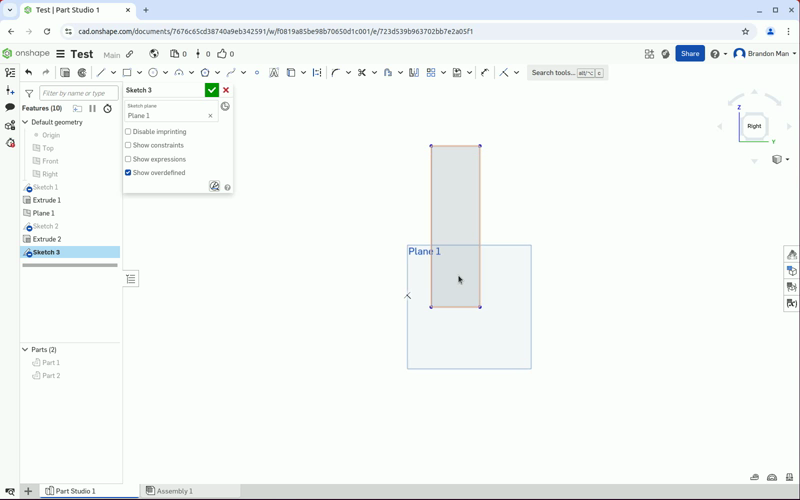
scroll(6)
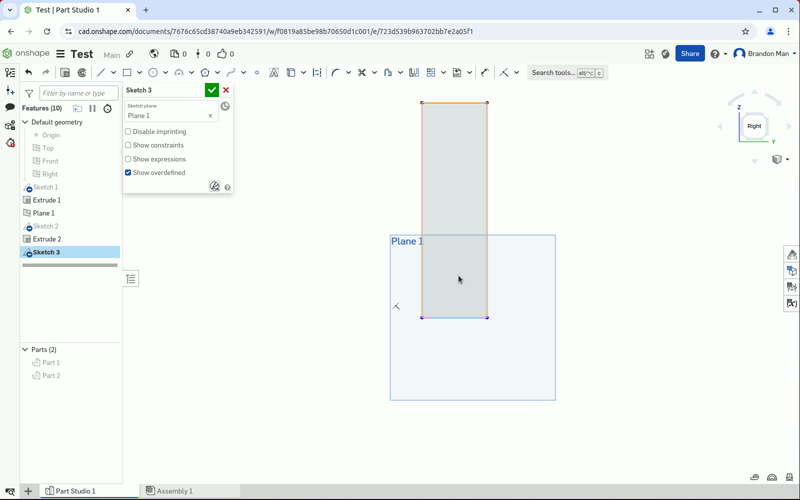
scroll(6)
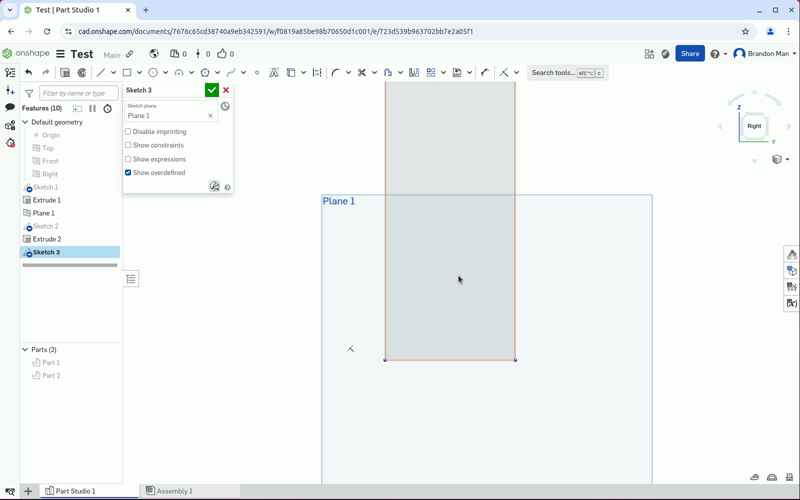
click(458, 275)
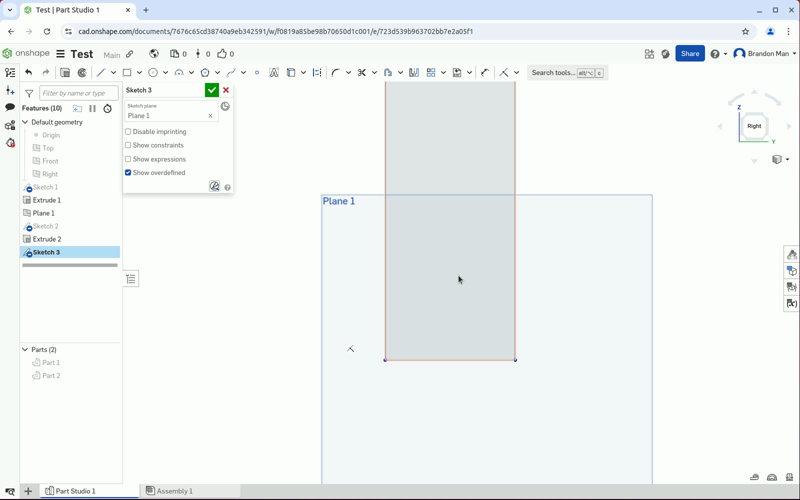
scroll(-6)
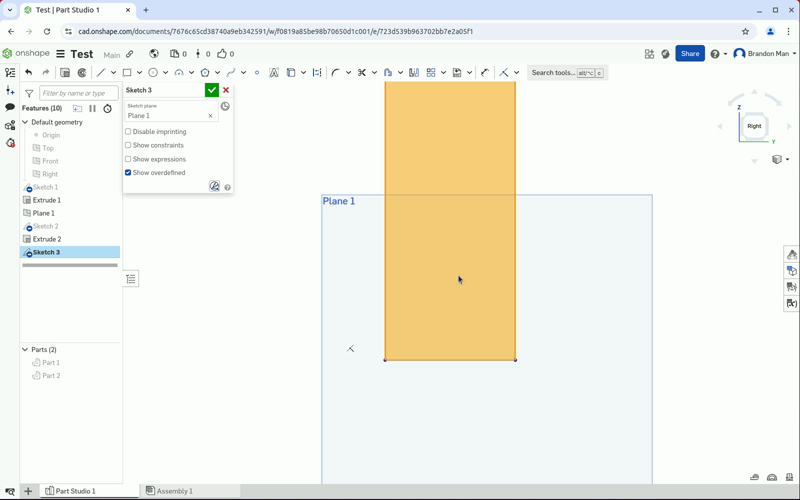
scroll(-6)
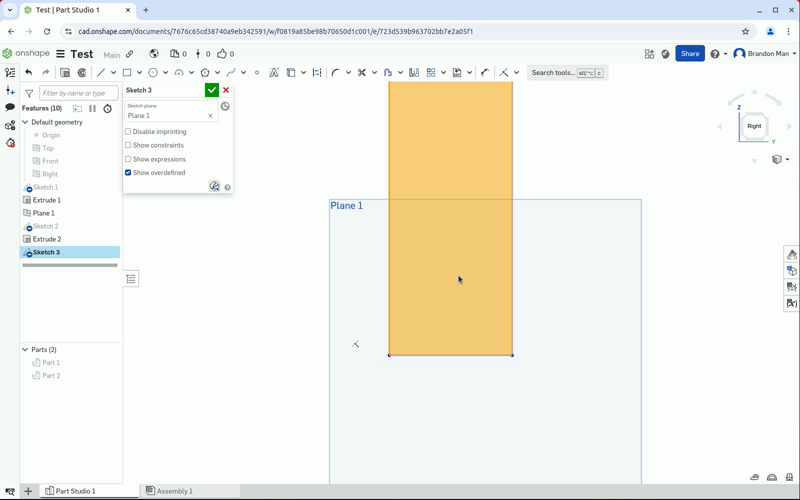
scroll(-6)
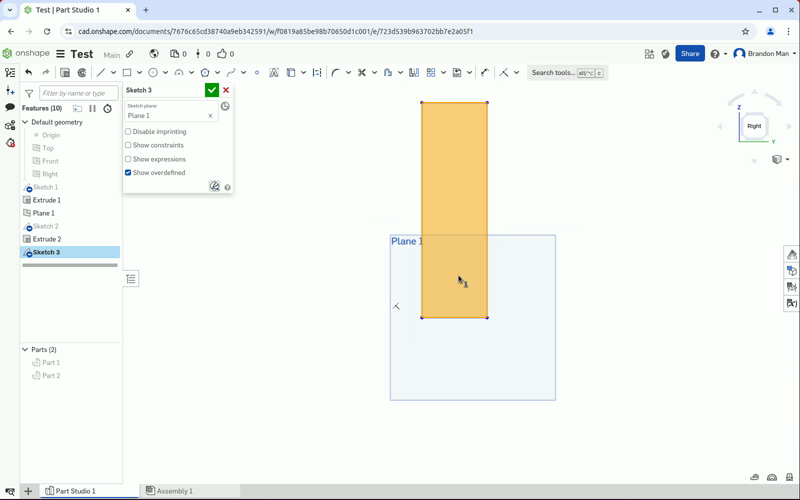
scroll(-6)
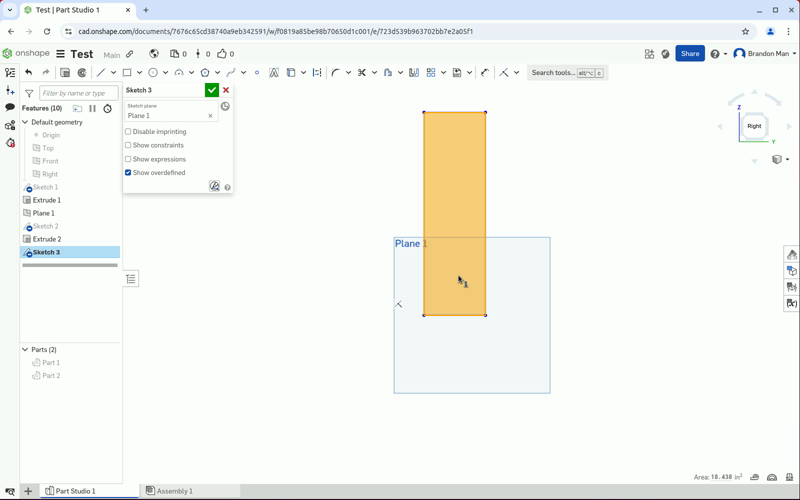
scroll(-6)
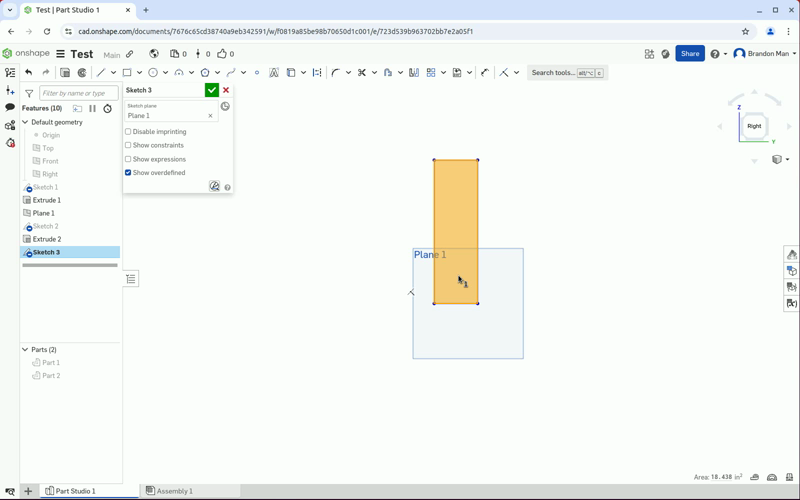
scroll(-6)
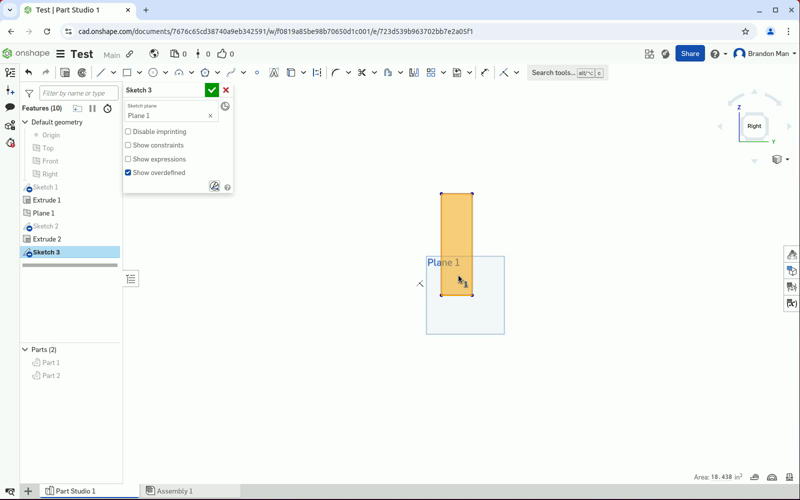
scroll(-6)
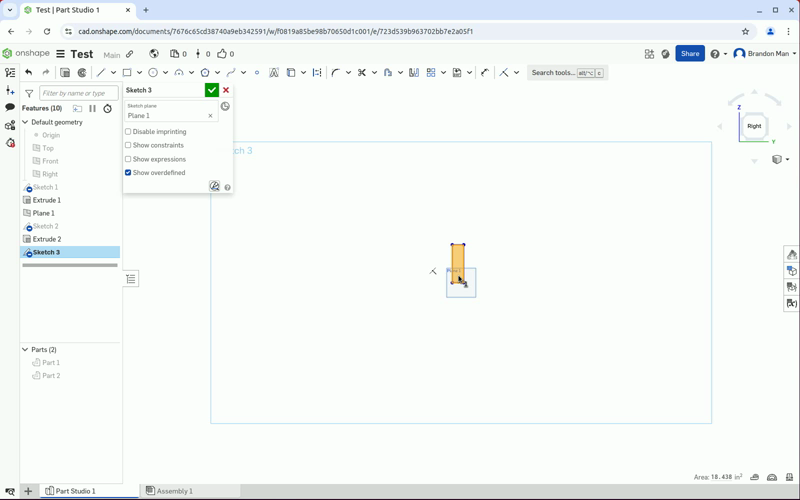
mouse_move(73, 352)
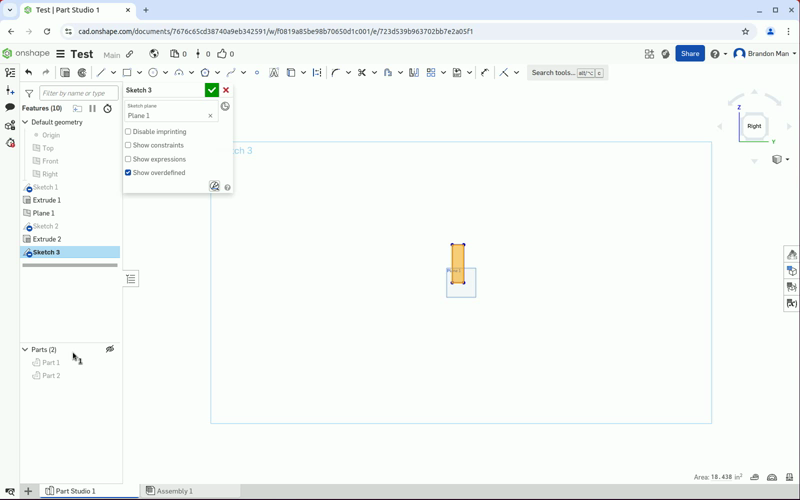
key(shift+y)
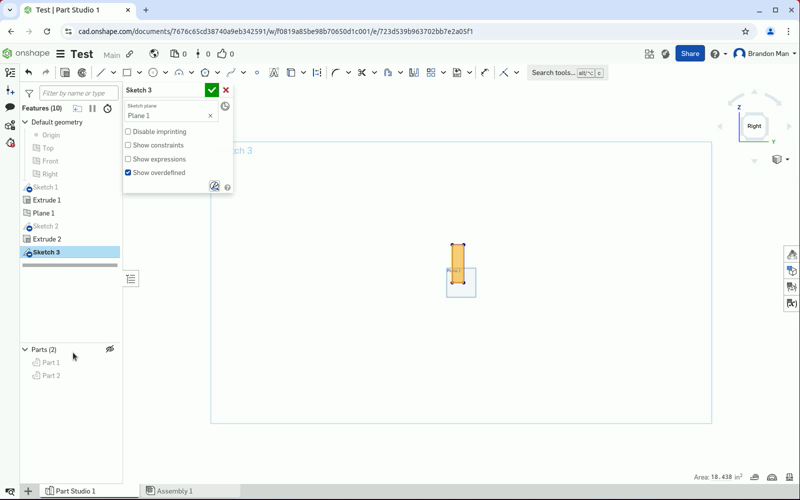
key(shift+e)
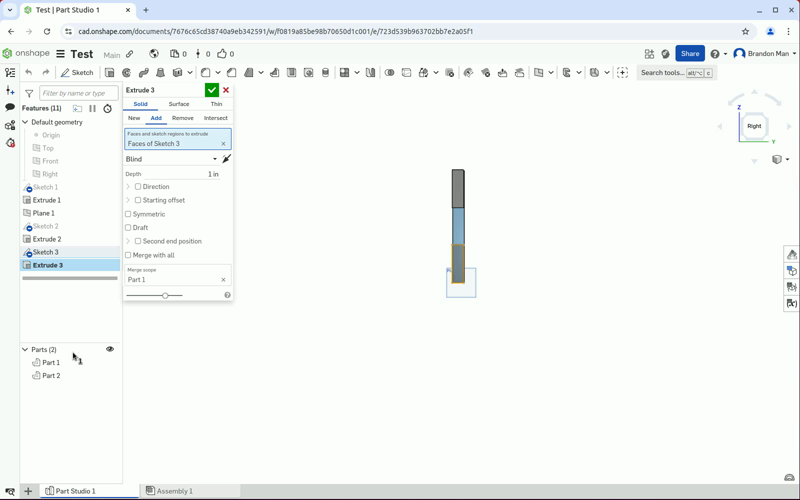
mouse_move(143, 106)
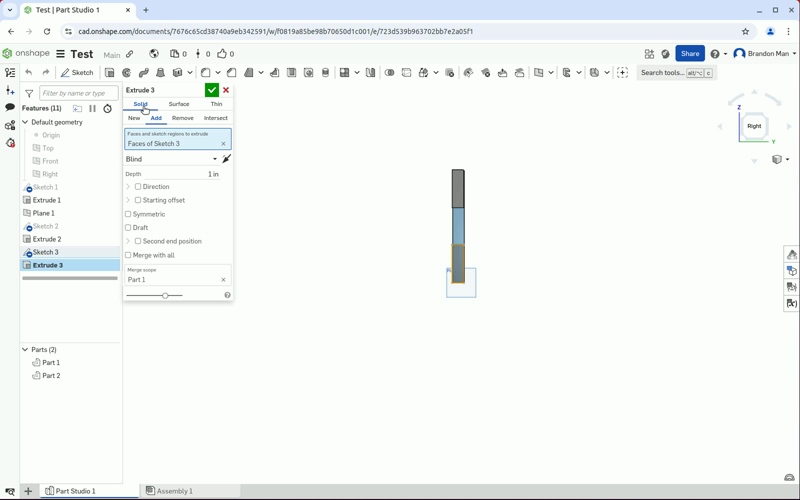
click(143, 106)
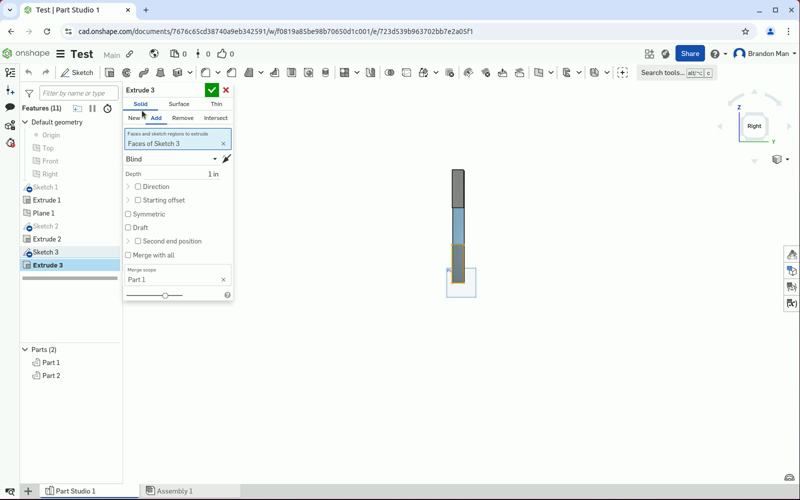
mouse_move(137, 120)
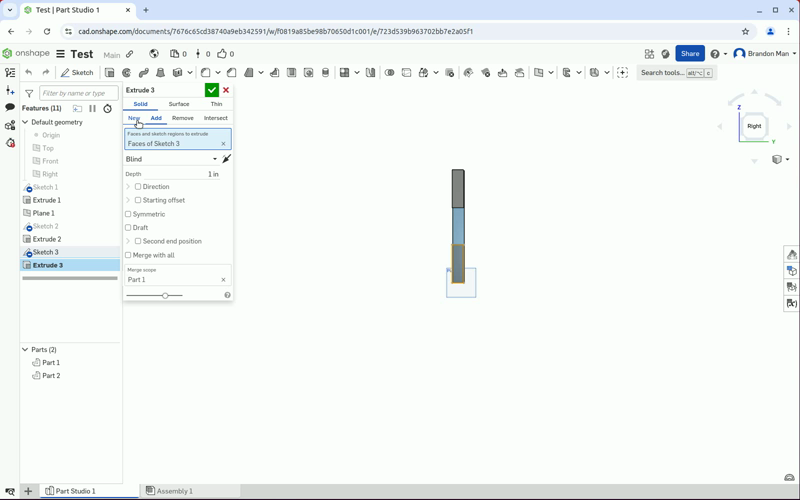
click(137, 120)
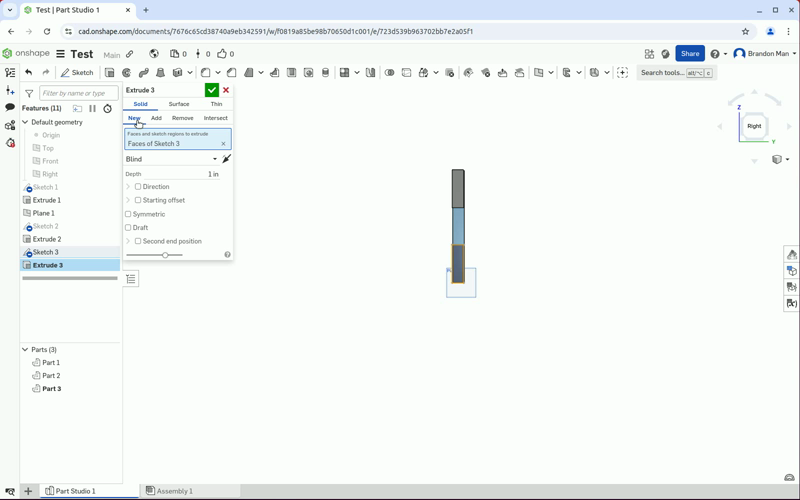
key(tab, 4)
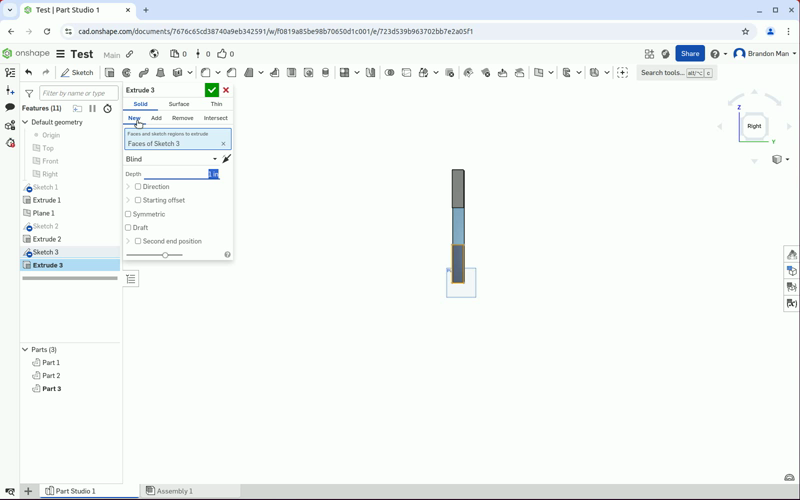
text(2.407)
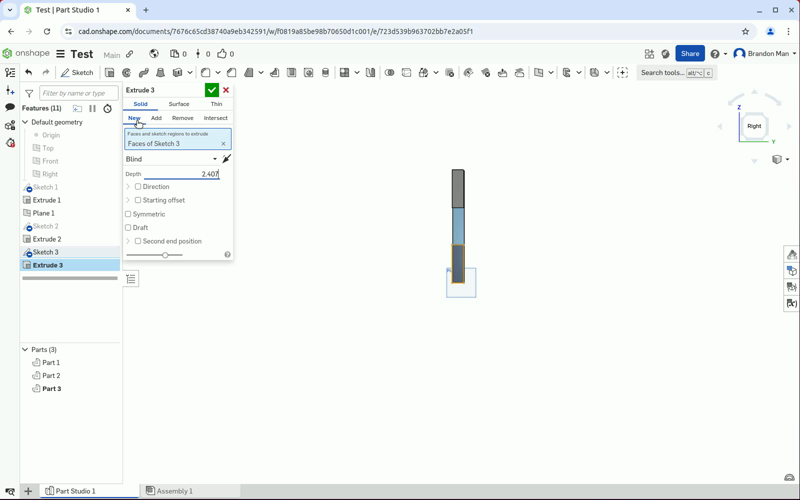
key(enter)
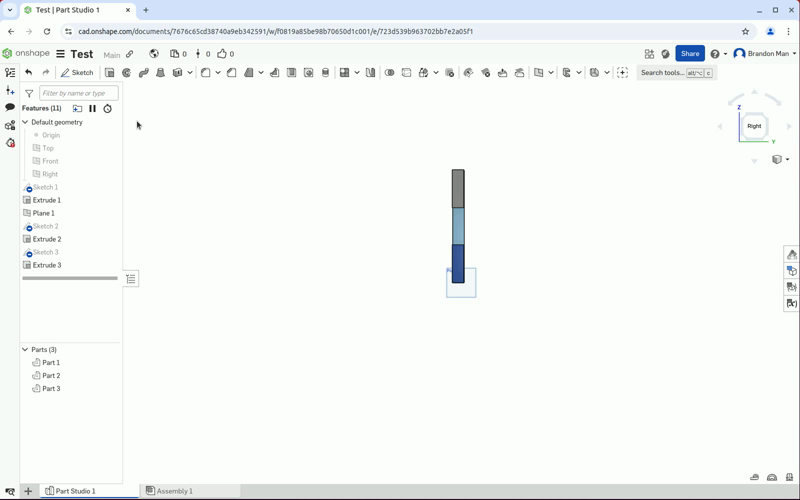
key(shift+h)
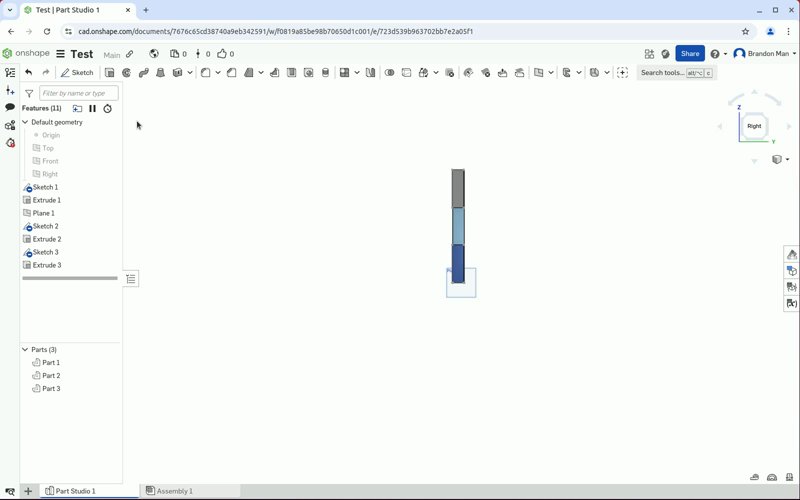
key(shift+h)
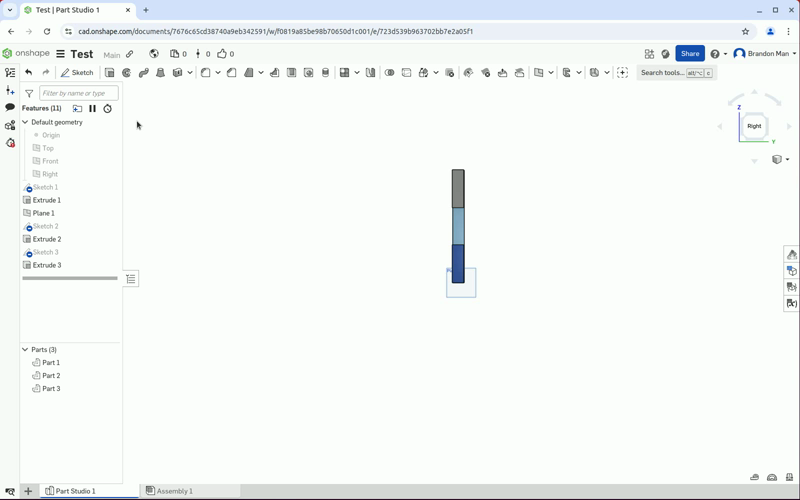
mouse_move(73, 189)
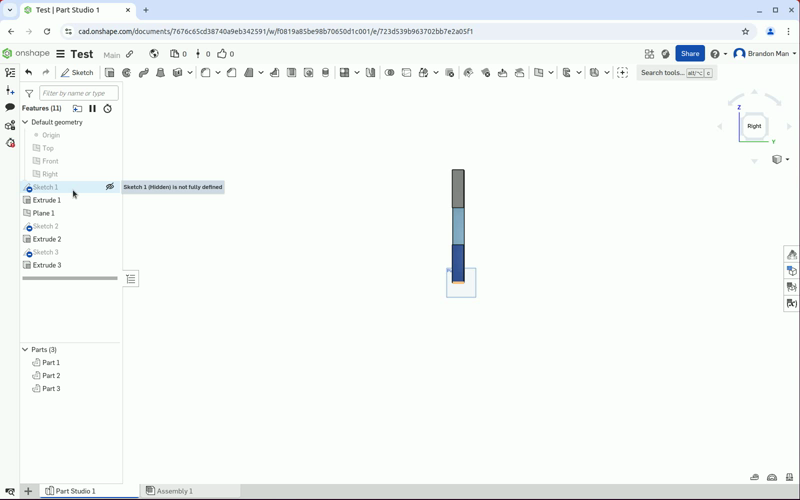
click(73, 189)
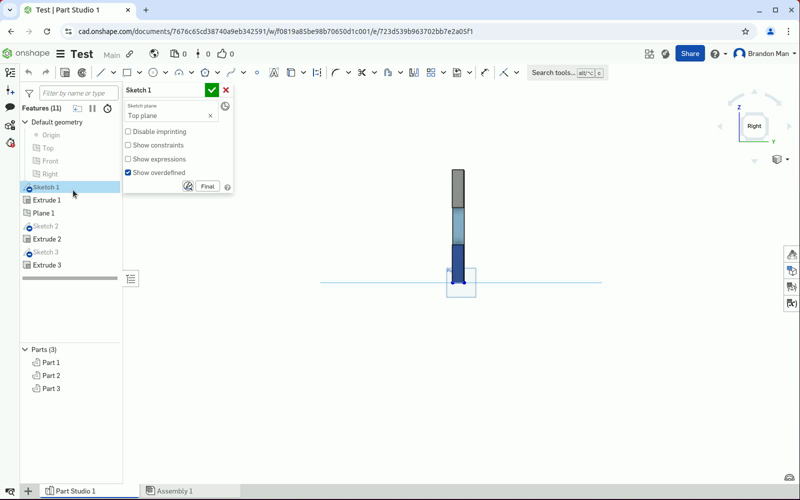
mouse_move(229, 92)
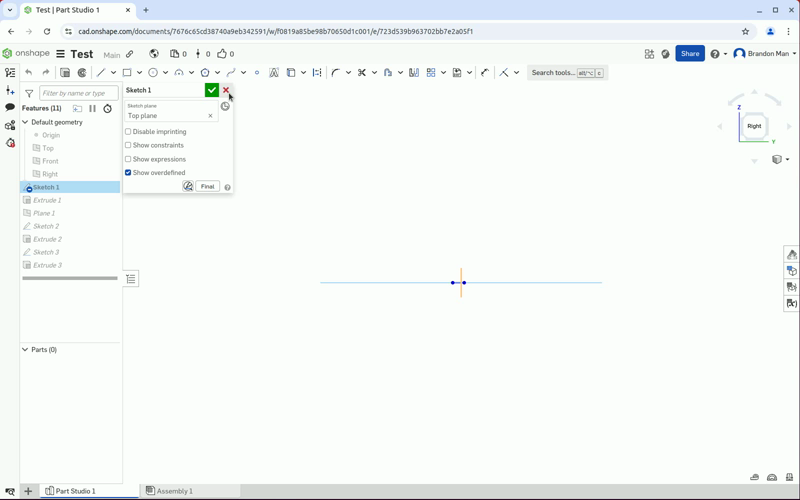
click(229, 92)
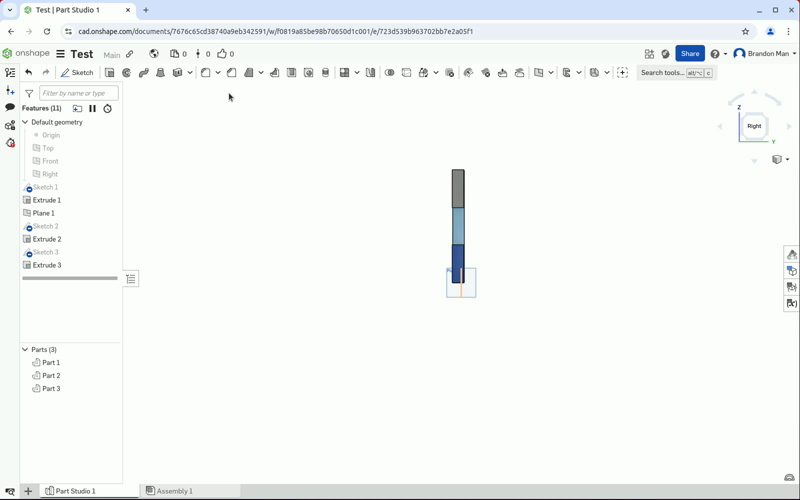
mouse_move(541, 75)
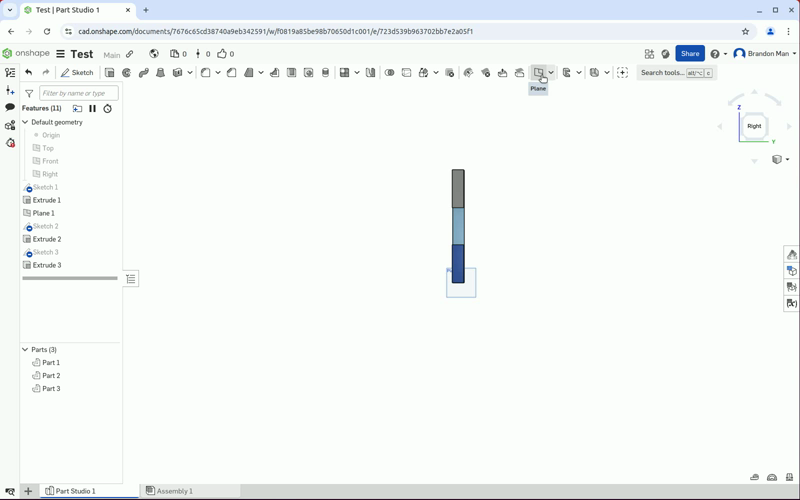
click(541, 75)
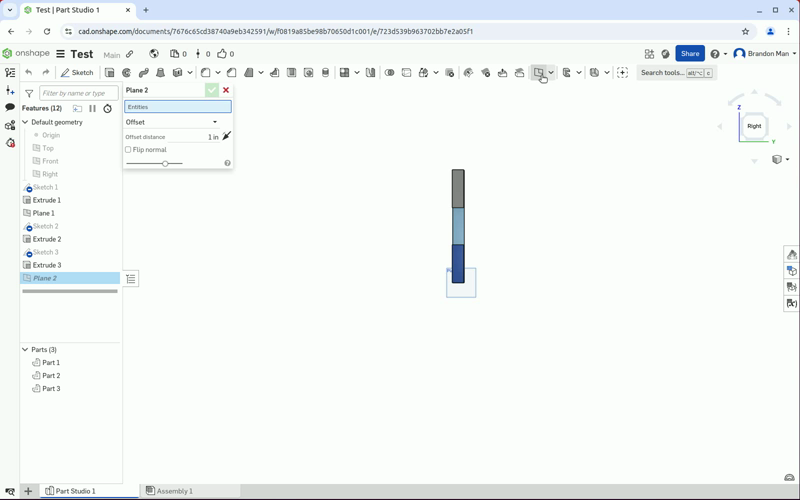
mouse_move(73, 176)
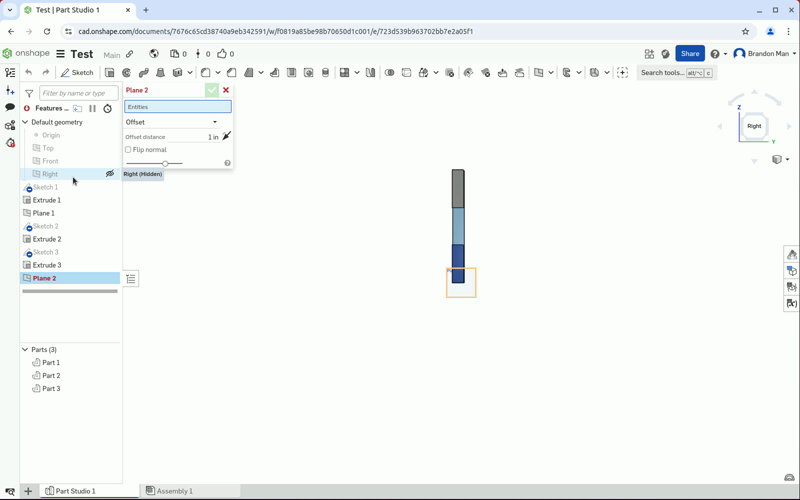
click(73, 176)
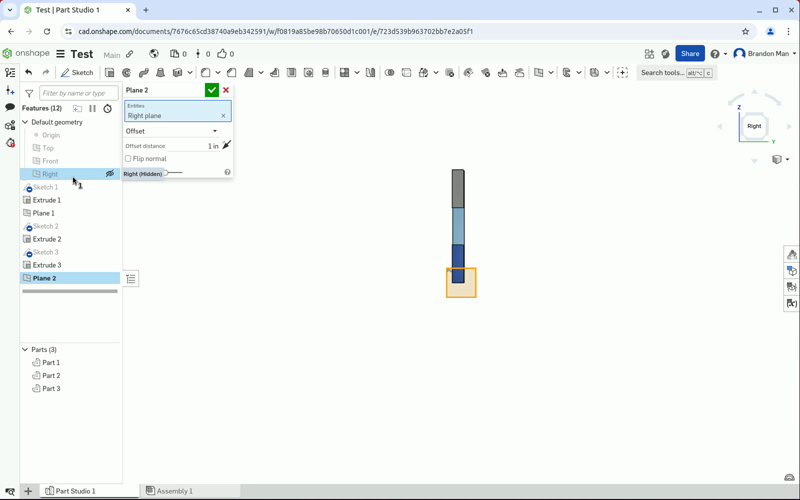
key(tab, 2)
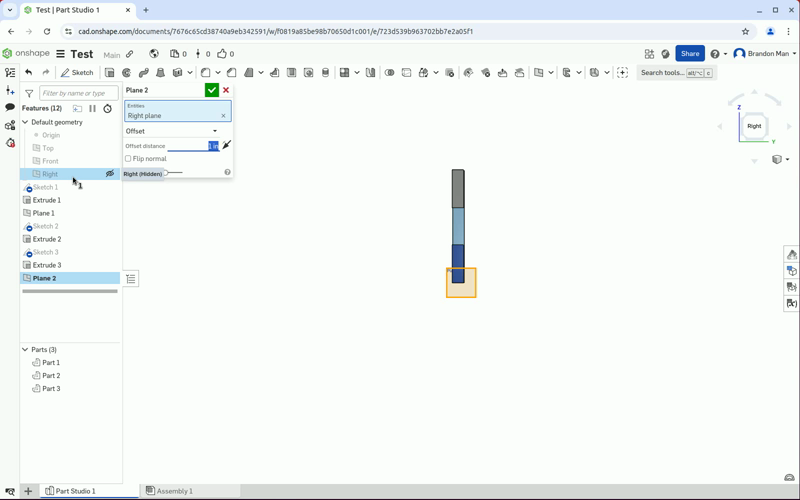
text(2.157)
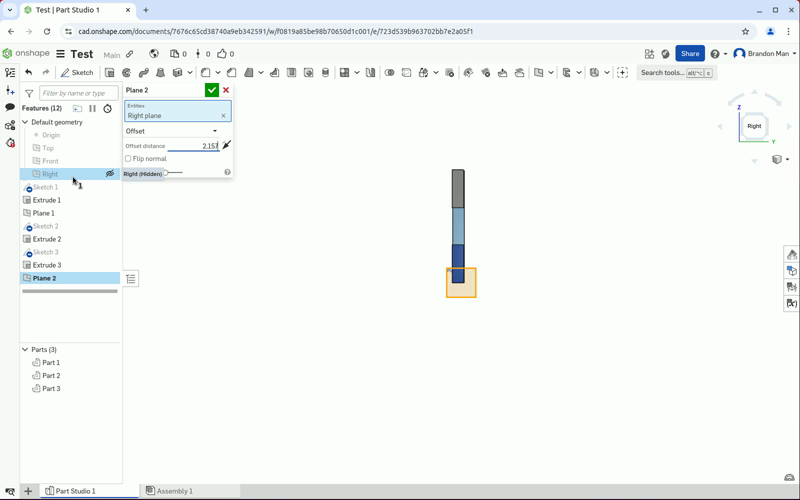
key(enter, 2)
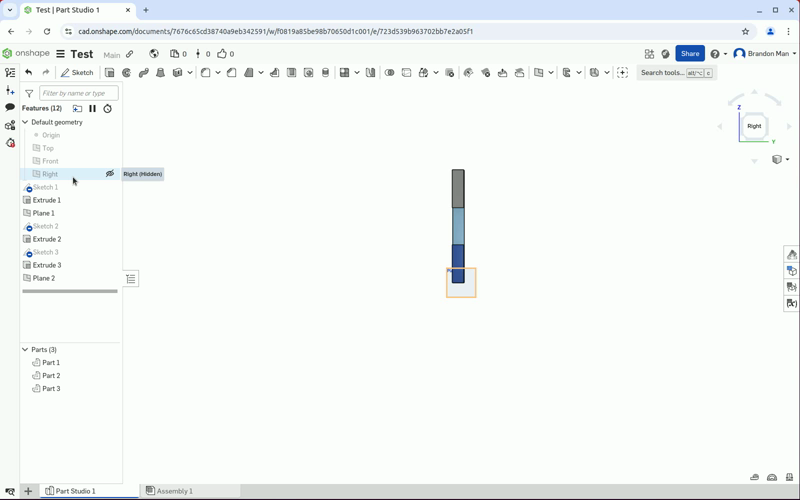
key(shift+s)
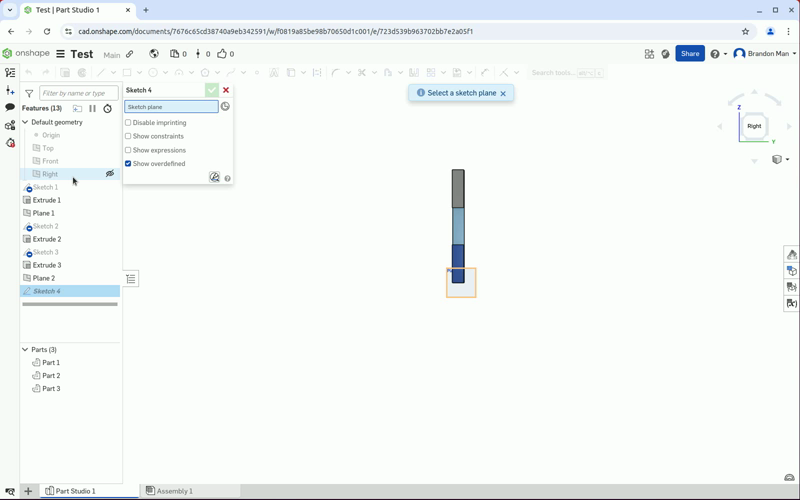
mouse_move(73, 280)
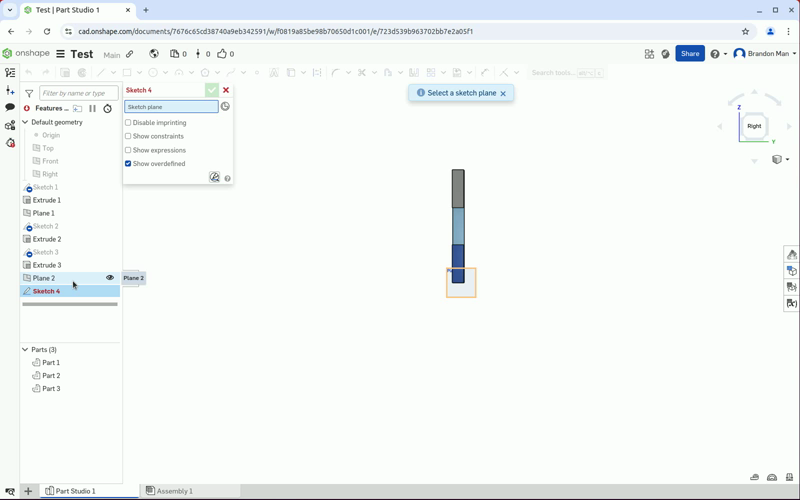
click(73, 280)
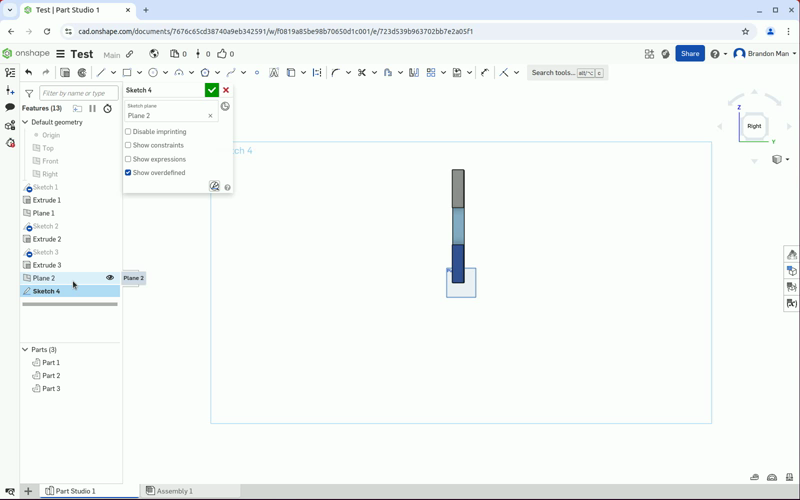
mouse_move(73, 352)
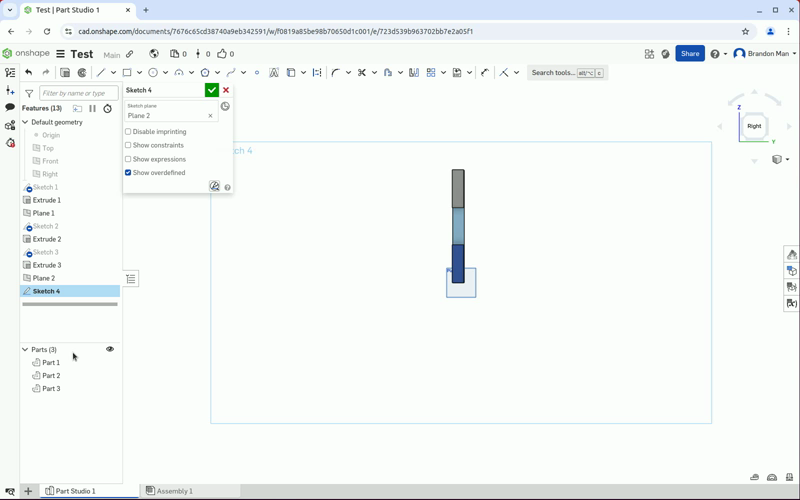
key(y)
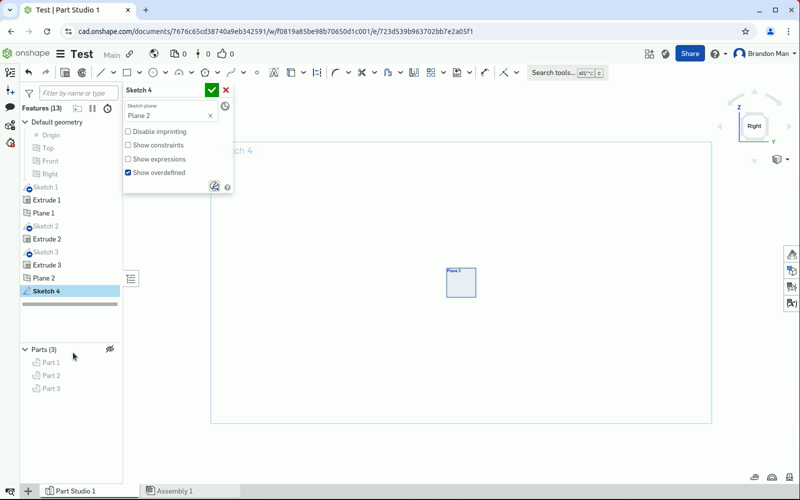
key(l)
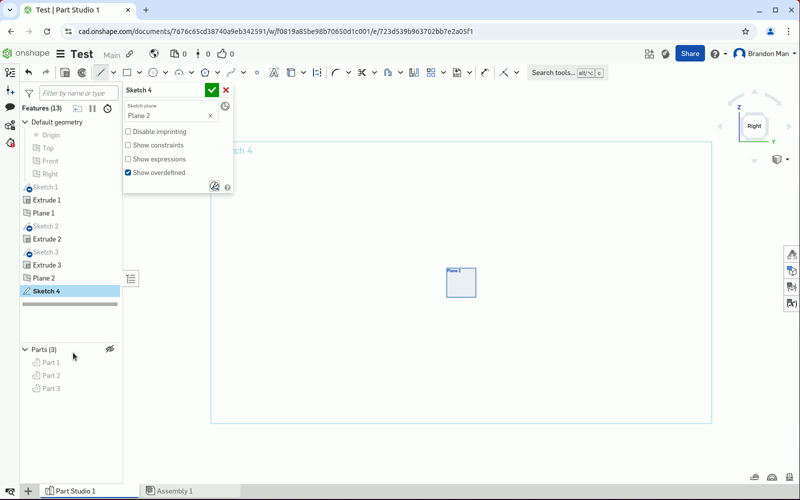
key_down(shift)
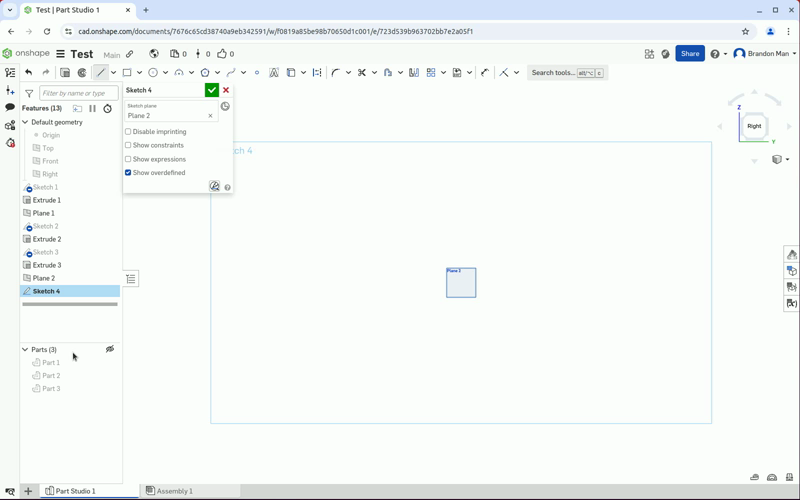
mouse_move(452, 245)
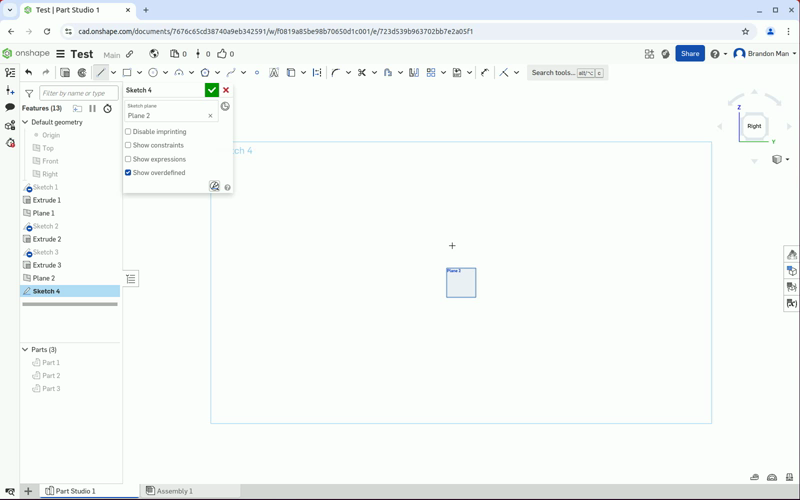
click(452, 245)
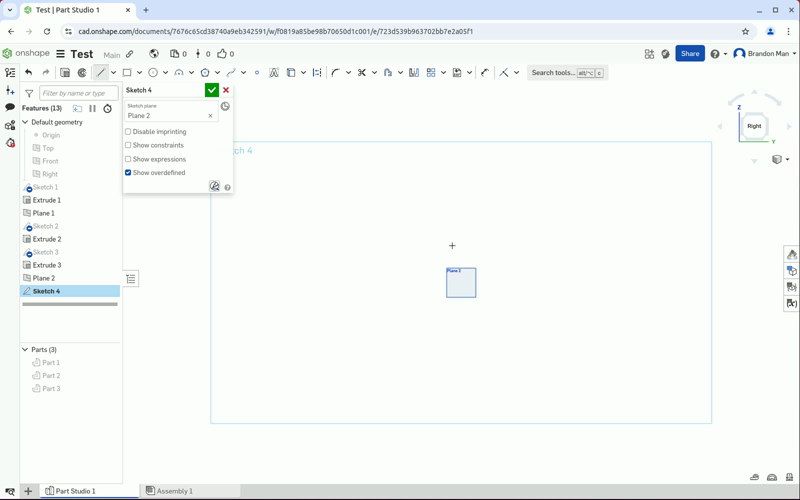
key_up(shift)
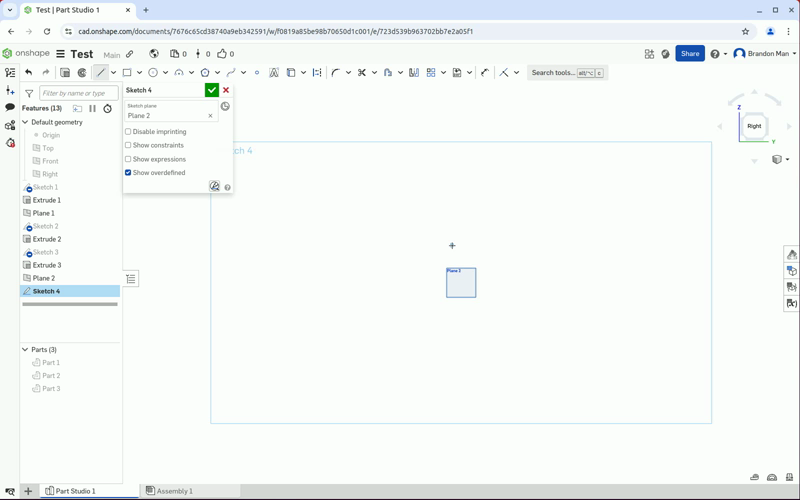
key_down(shift)
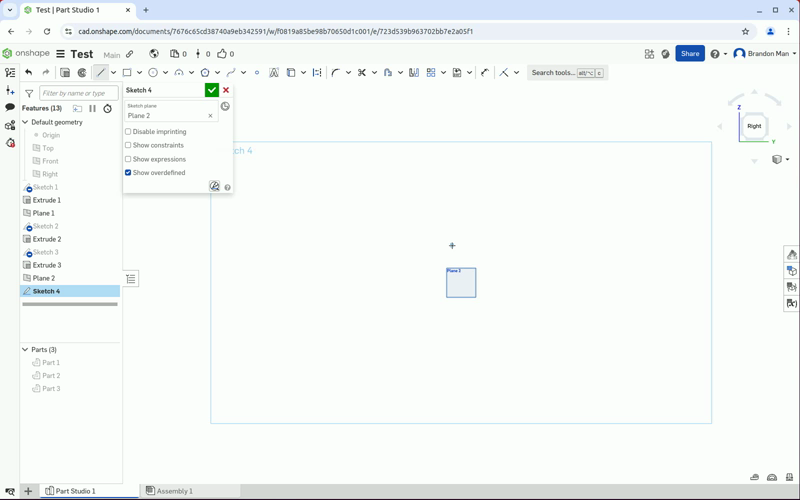
mouse_move(482, 245)
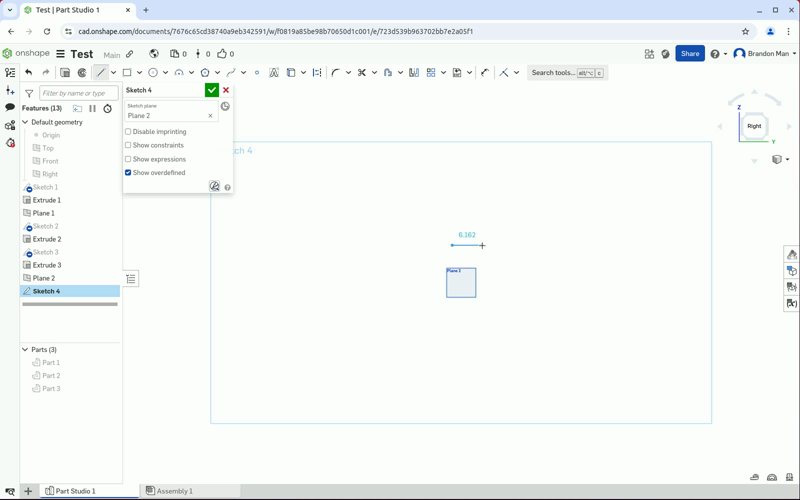
mouse_move(463, 245)
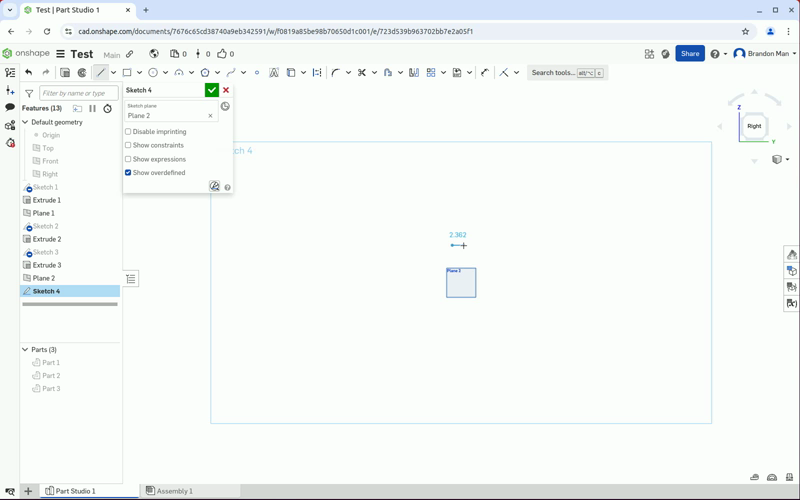
click(463, 245)
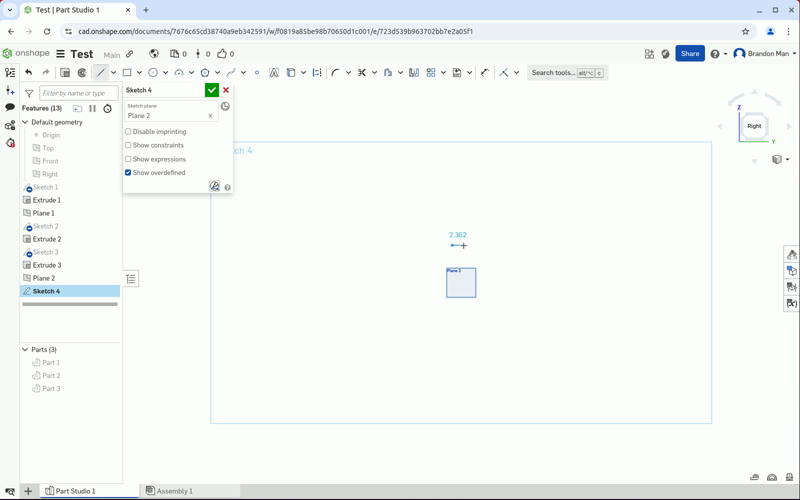
key_up(shift)
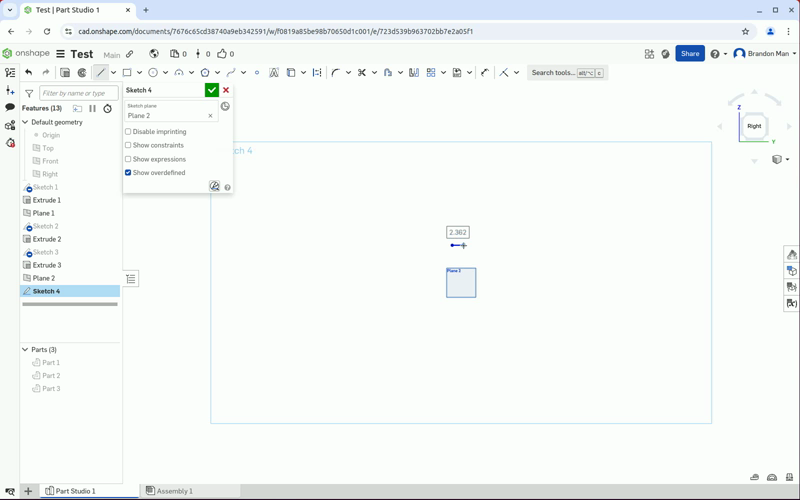
key_down(shift)
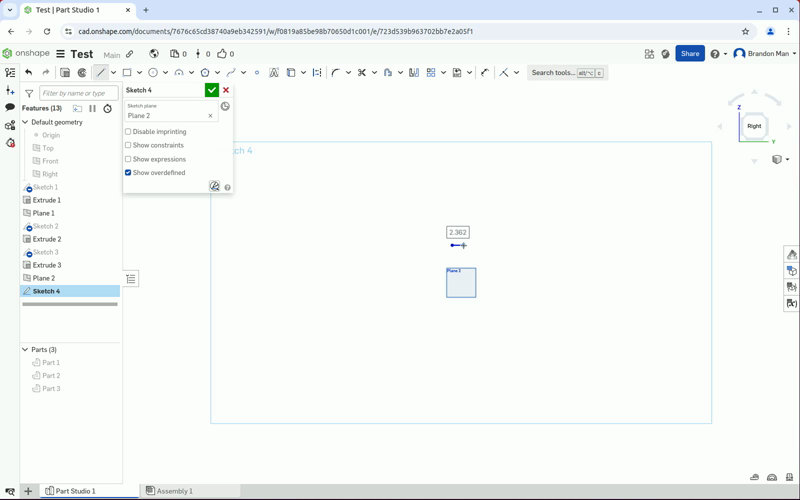
mouse_move(493, 245)
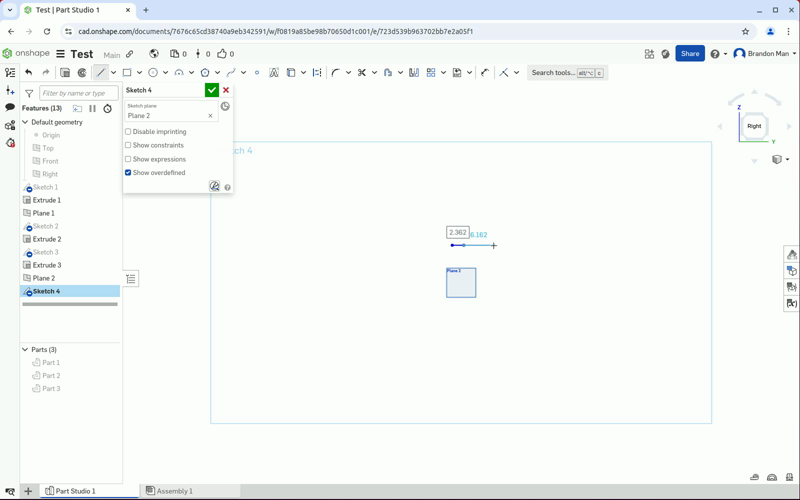
mouse_move(463, 207)
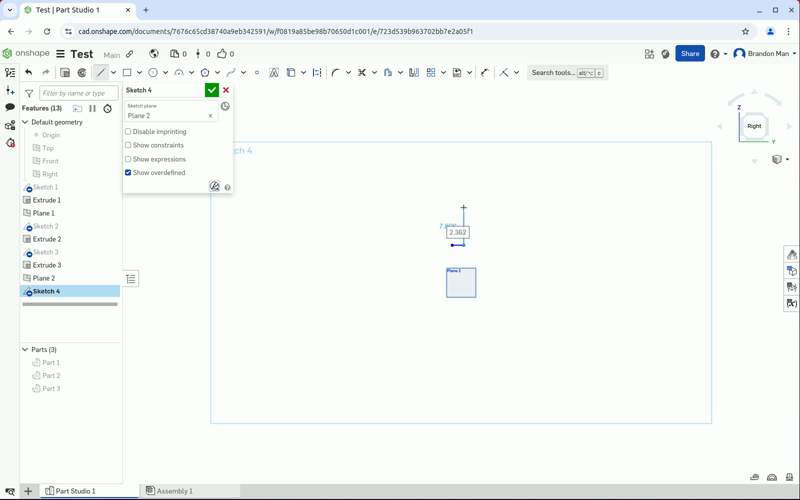
click(463, 207)
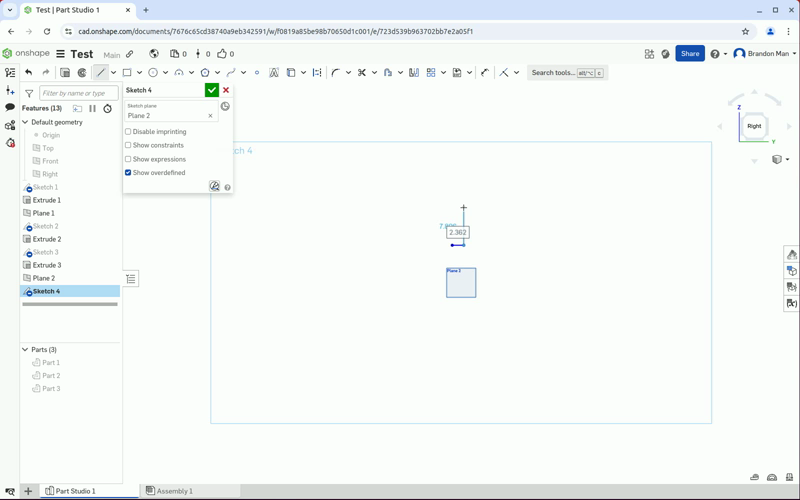
key_up(shift)
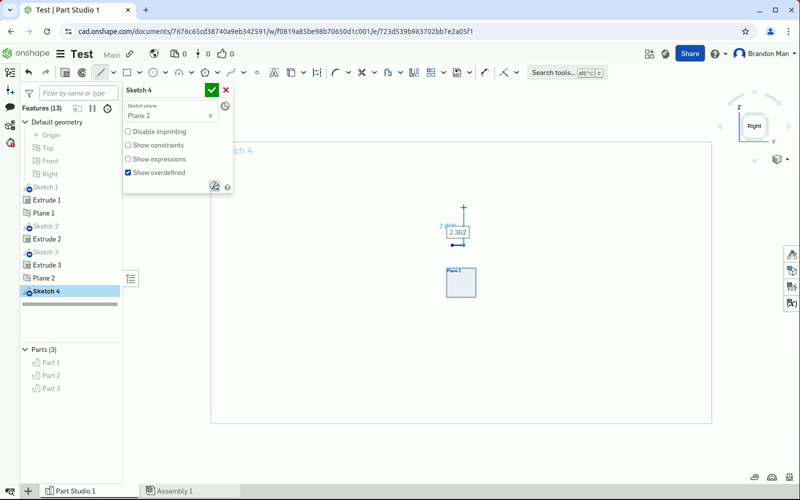
key_down(shift)
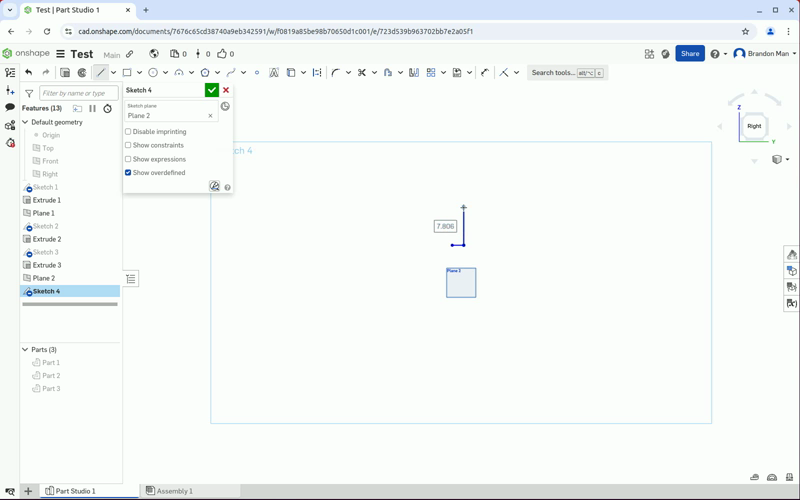
mouse_move(493, 207)
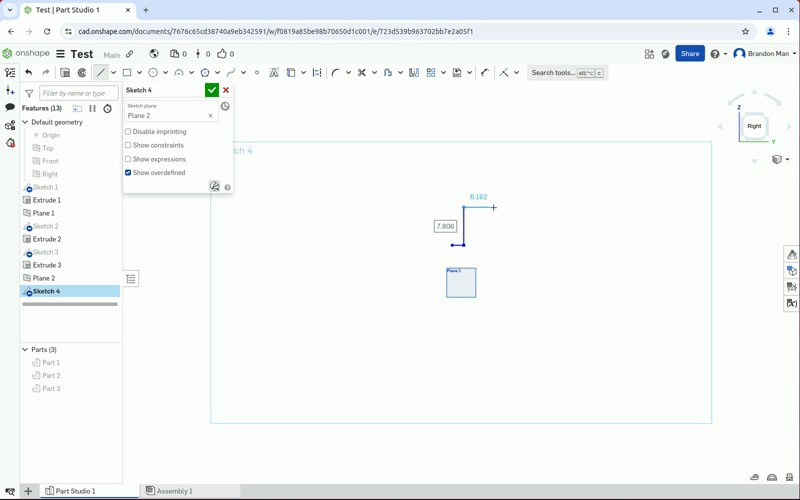
mouse_move(452, 207)
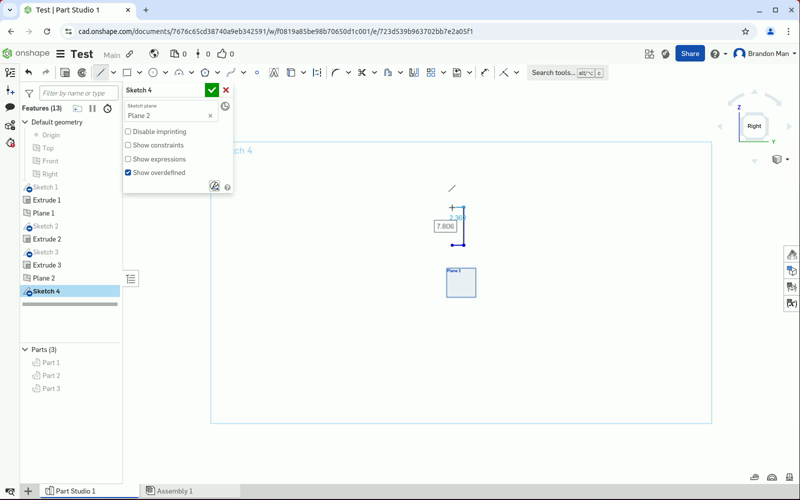
click(452, 207)
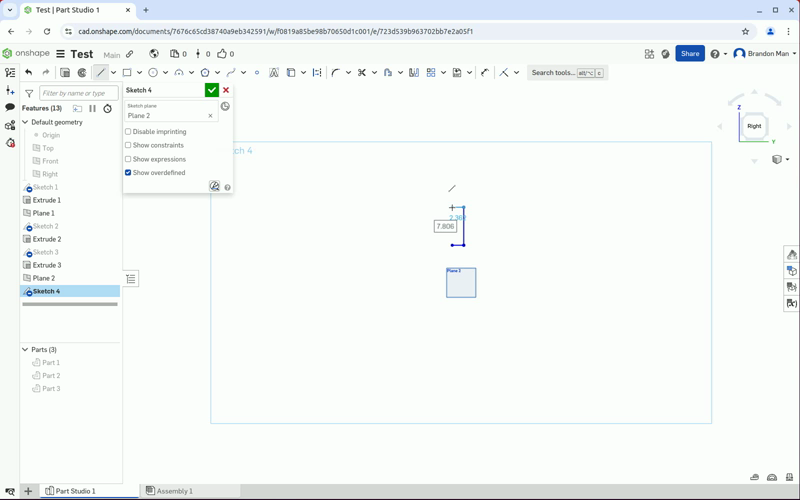
key_up(shift)
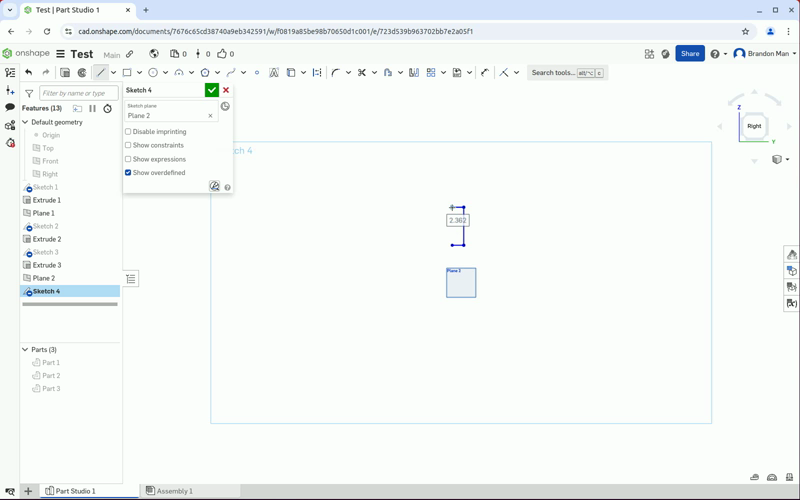
mouse_move(482, 207)
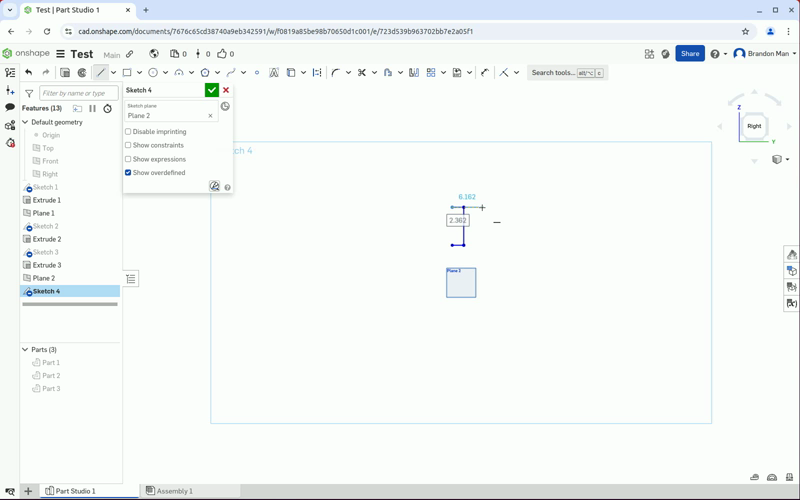
key_down(shift)
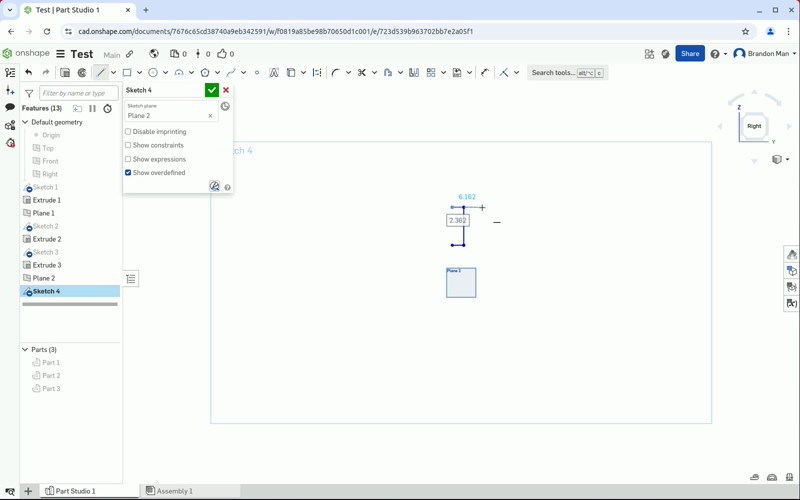
mouse_move(452, 245)
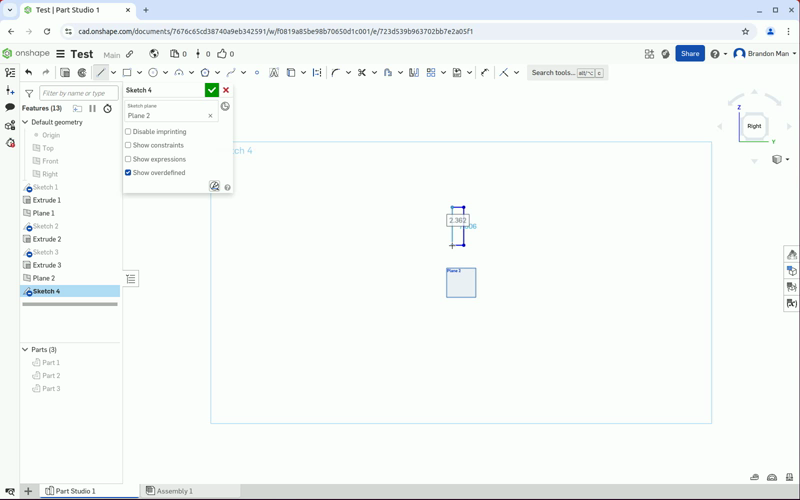
key_up(shift)
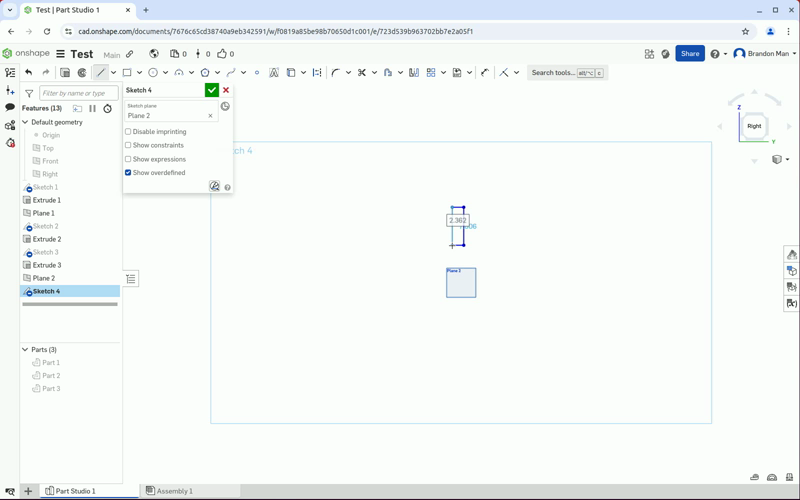
click(452, 245)
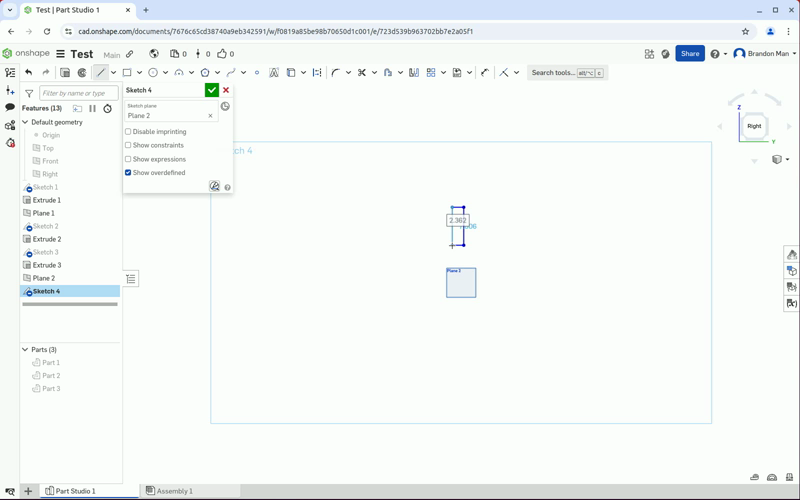
key(esc)
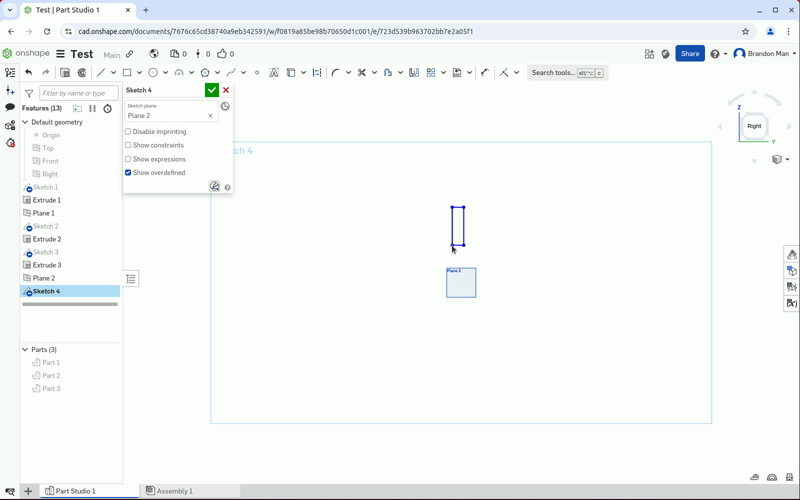
mouse_move(460, 218)
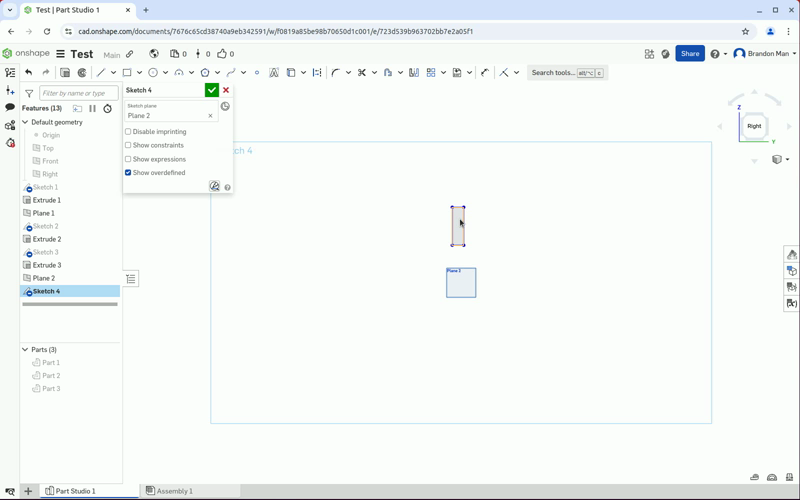
scroll(6)
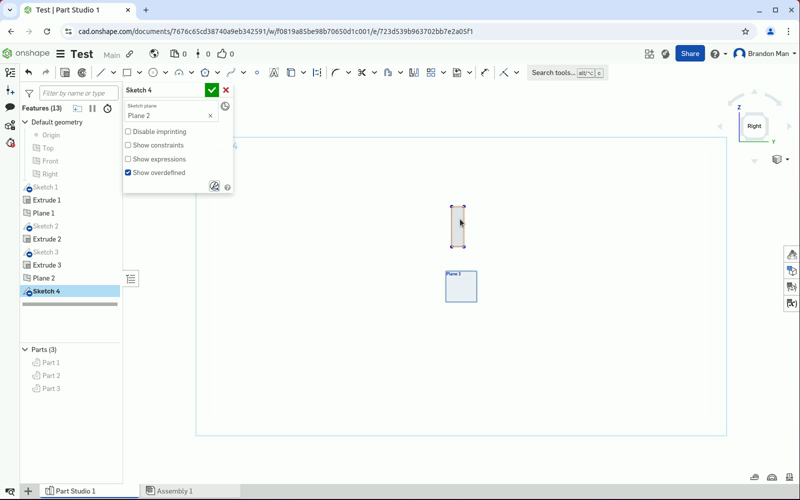
scroll(6)
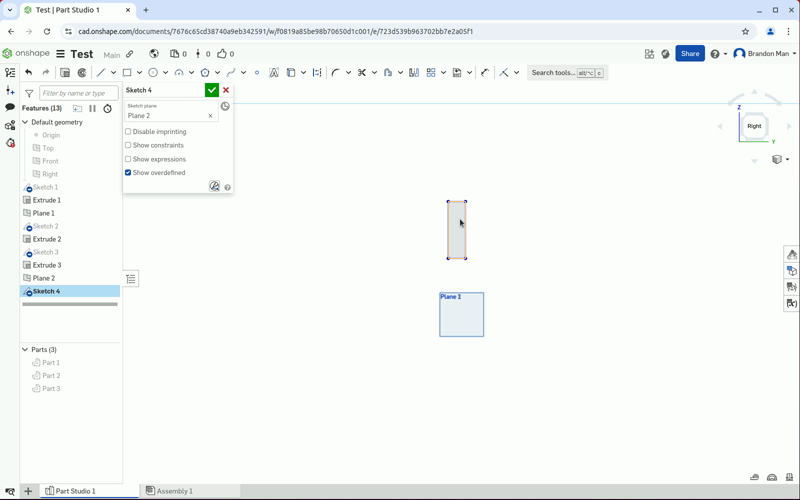
scroll(6)
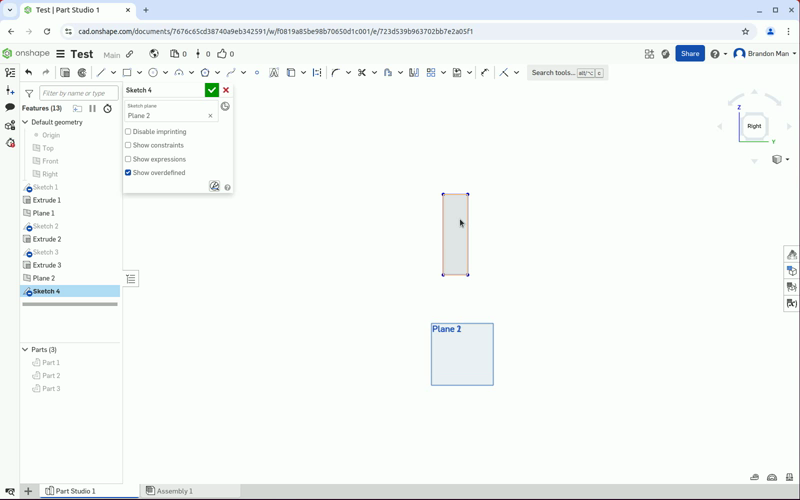
scroll(6)
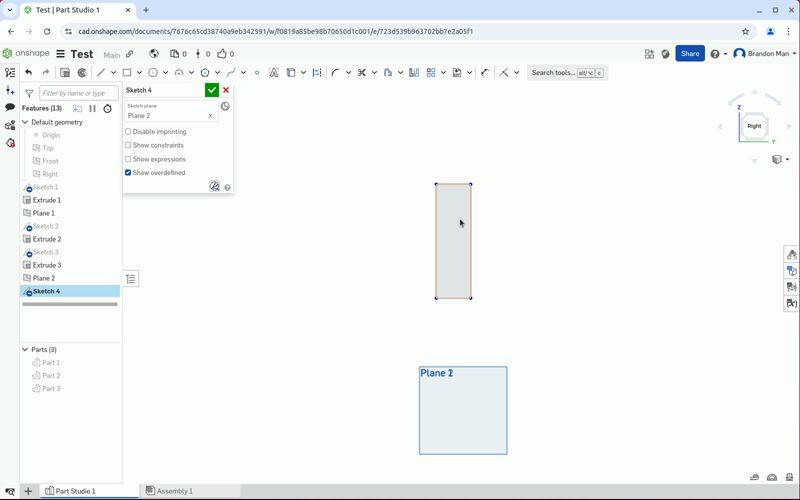
scroll(6)
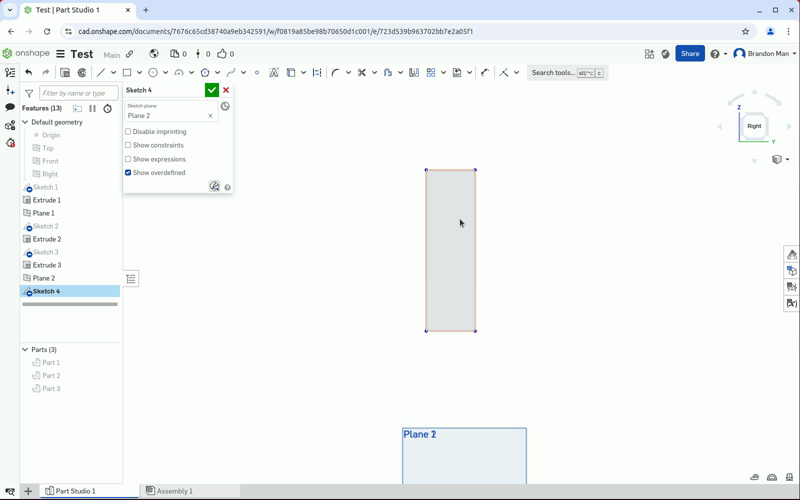
scroll(6)
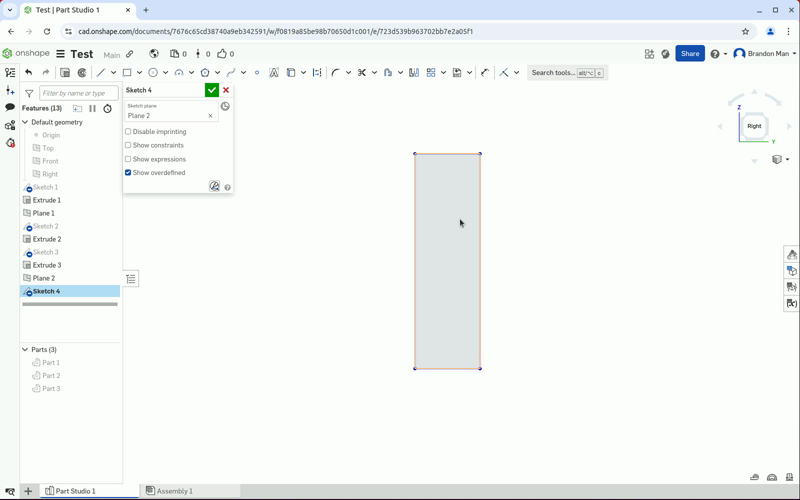
scroll(6)
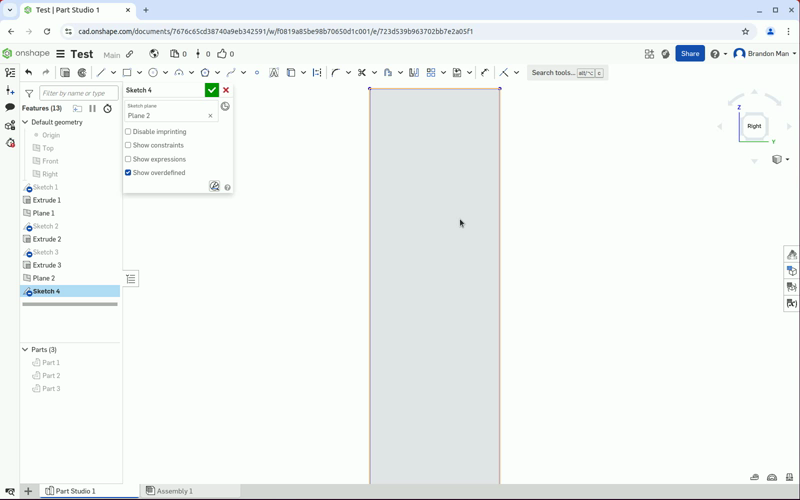
click(460, 218)
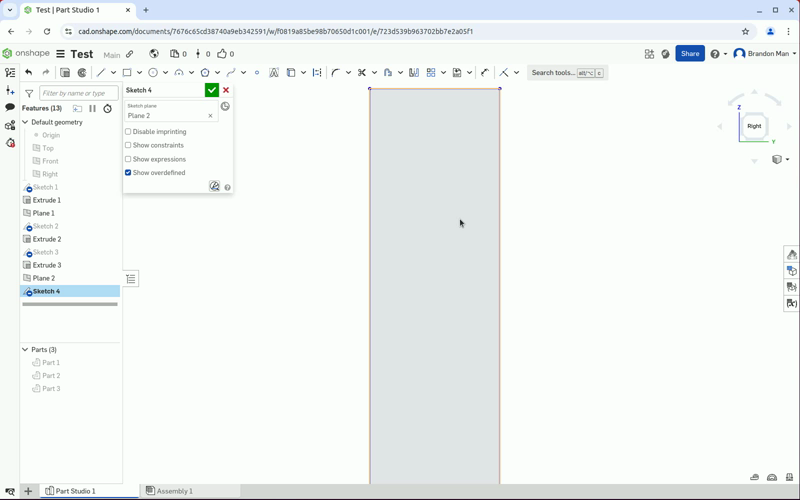
scroll(-6)
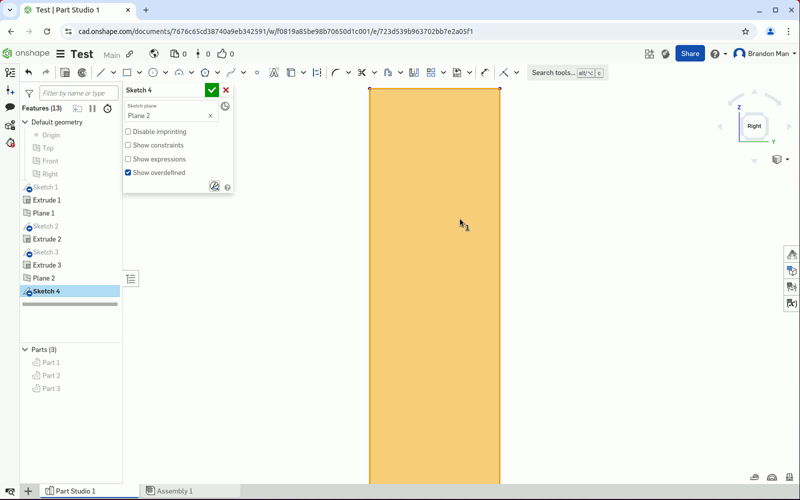
scroll(-6)
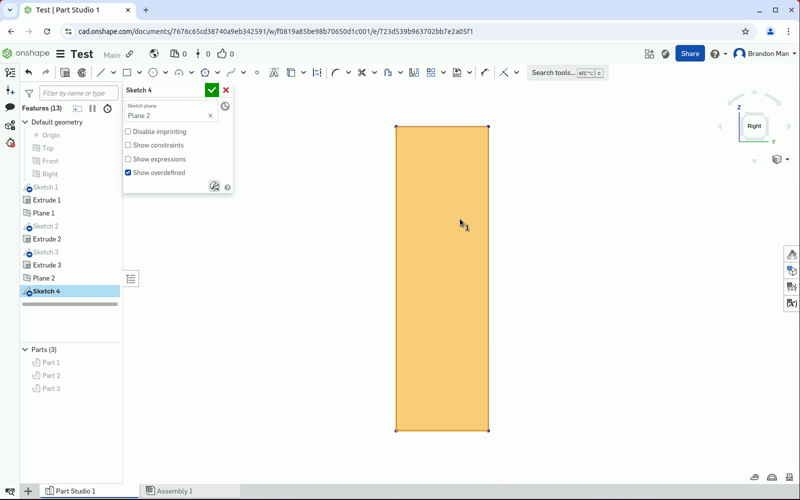
scroll(-6)
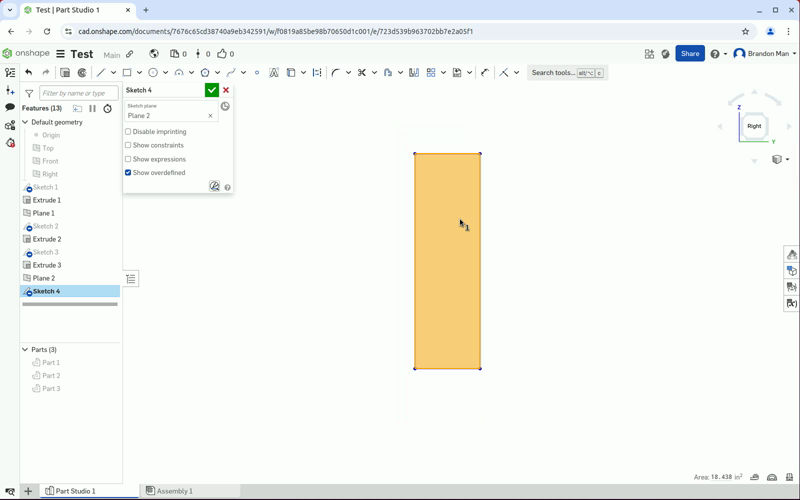
scroll(-6)
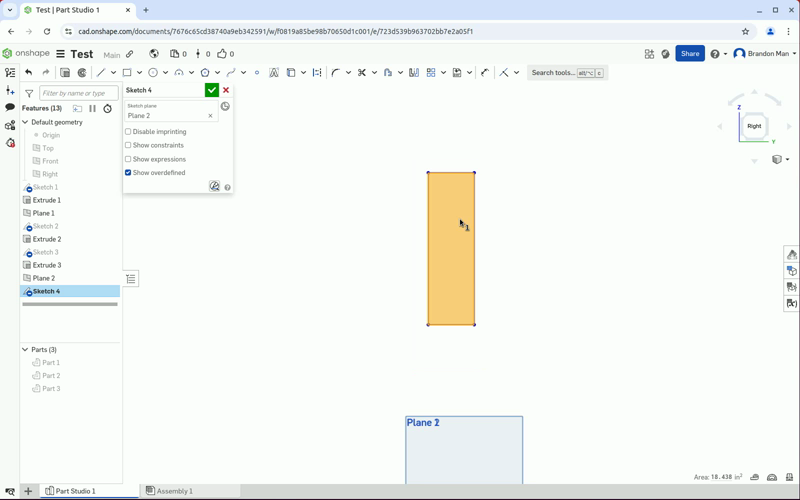
scroll(-6)
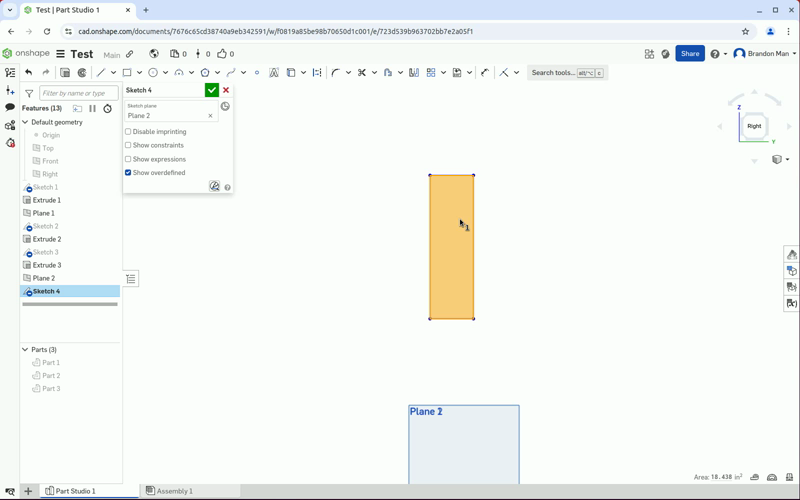
scroll(-6)
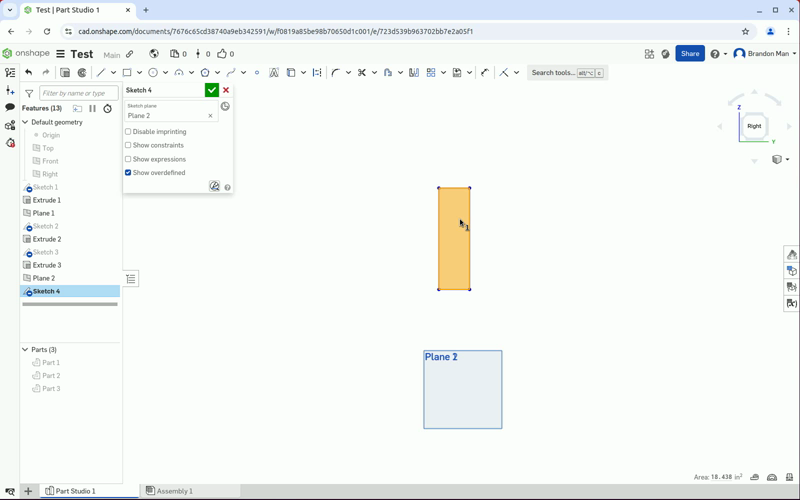
scroll(-6)
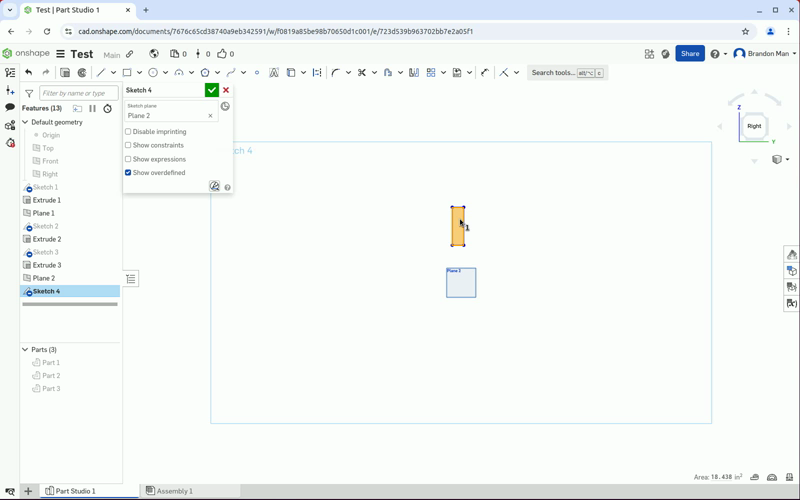
mouse_move(73, 352)
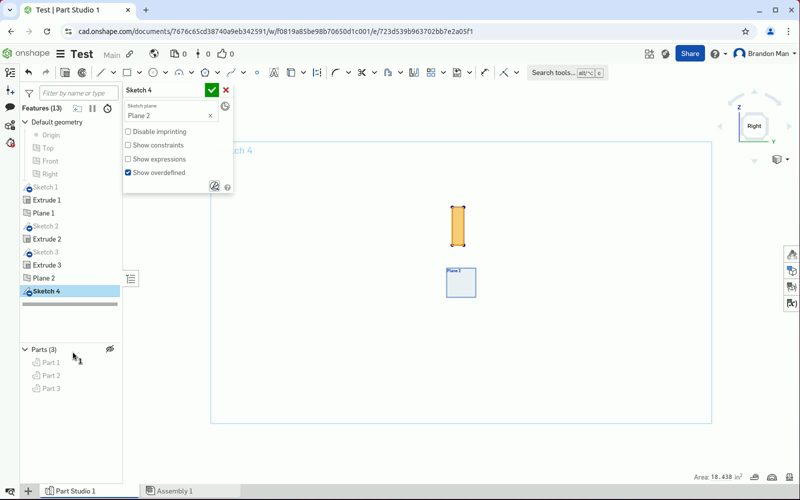
key(shift+y)
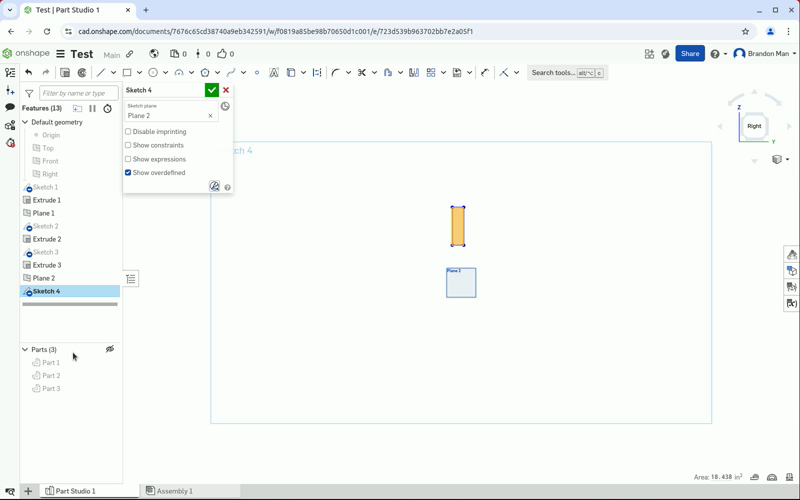
key(shift+e)
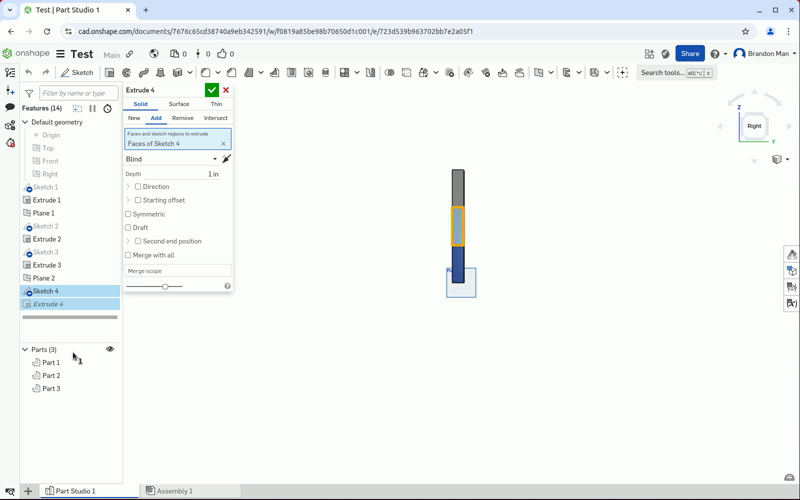
mouse_move(143, 106)
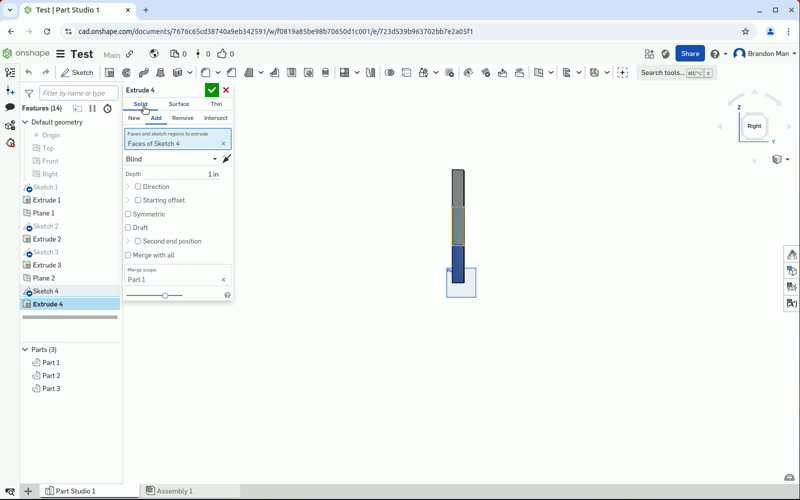
click(143, 106)
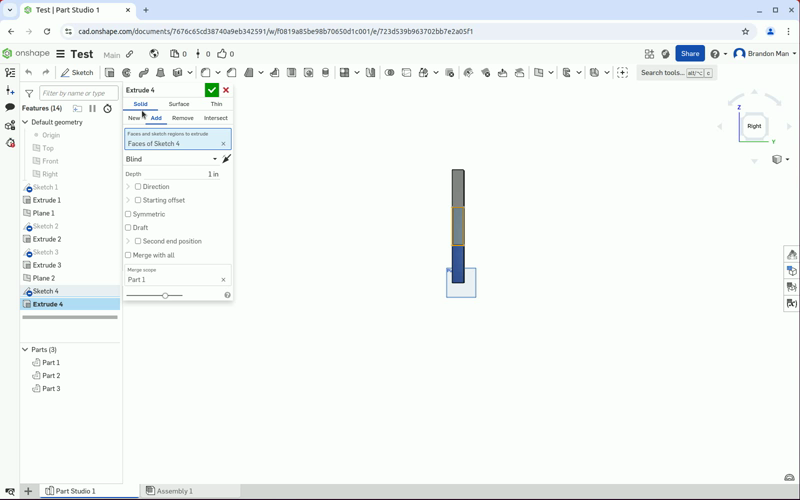
mouse_move(137, 120)
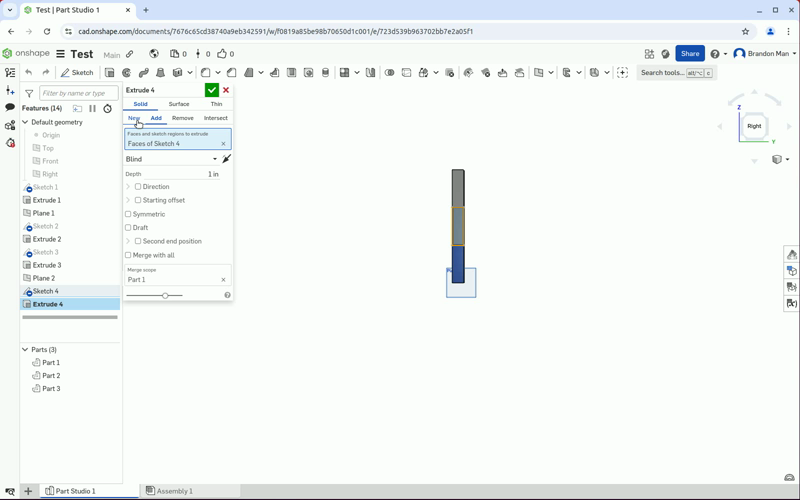
click(137, 120)
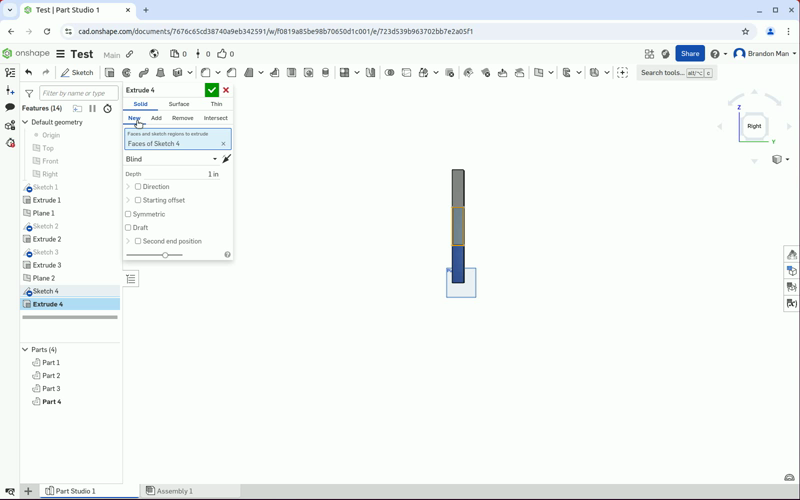
key(tab, 4)
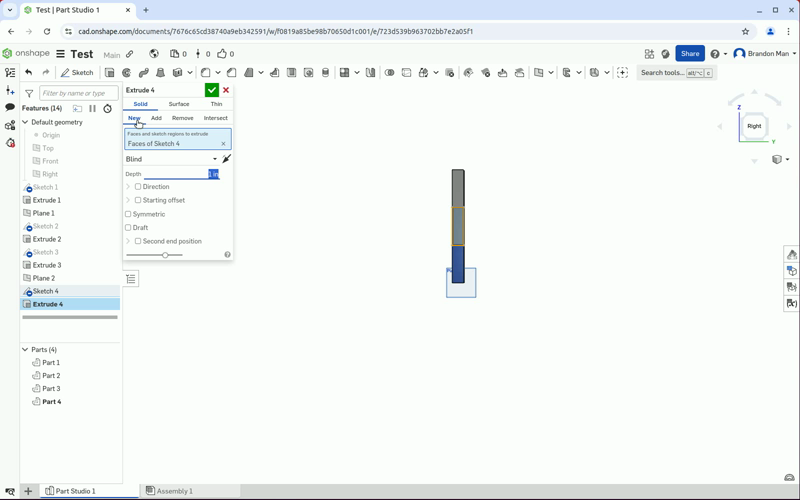
text(2.407)
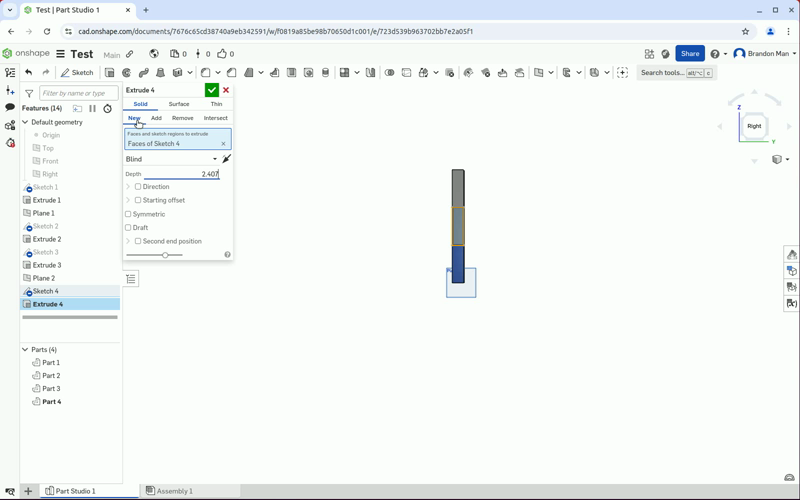
key(enter)
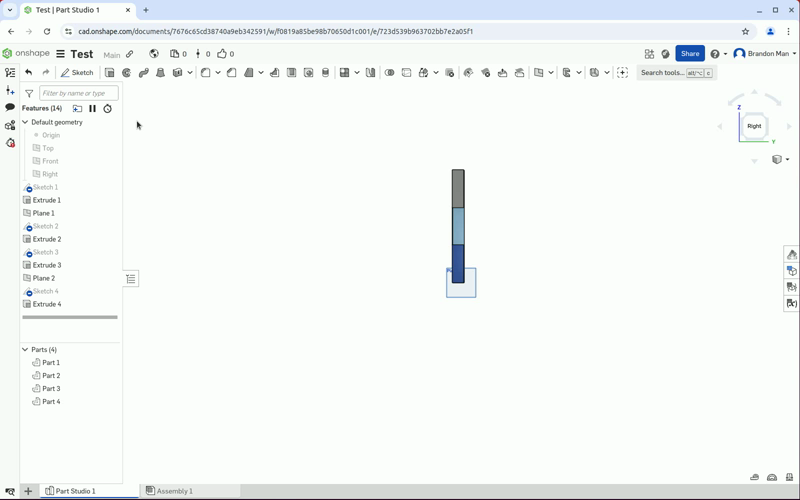
key(shift+h)
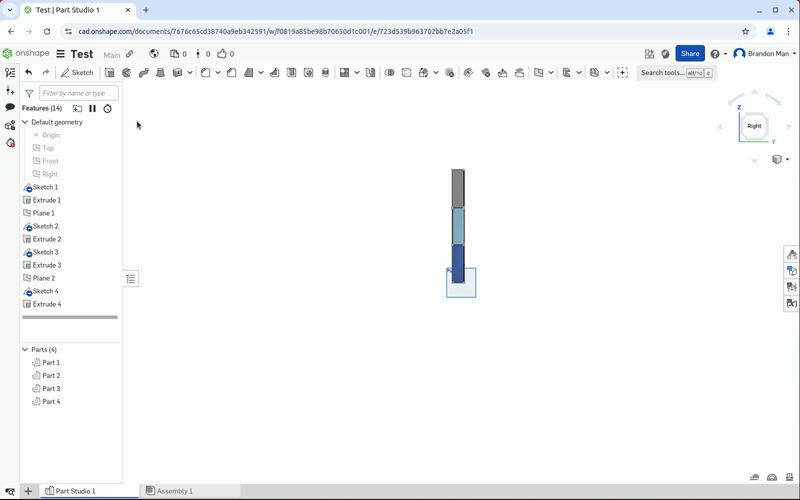
key(shift+h)
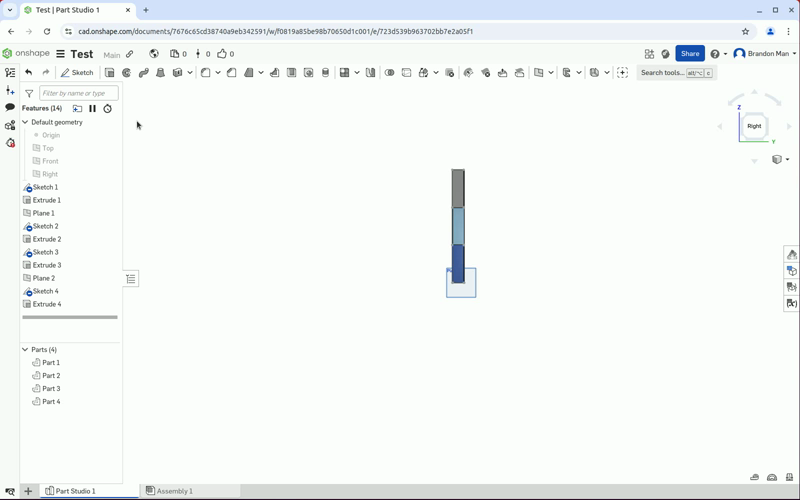
key(shift+7)
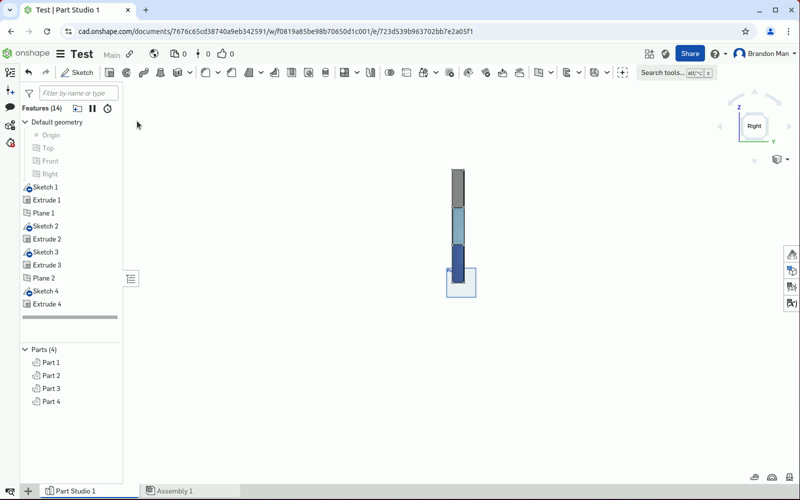
key(right, 2)
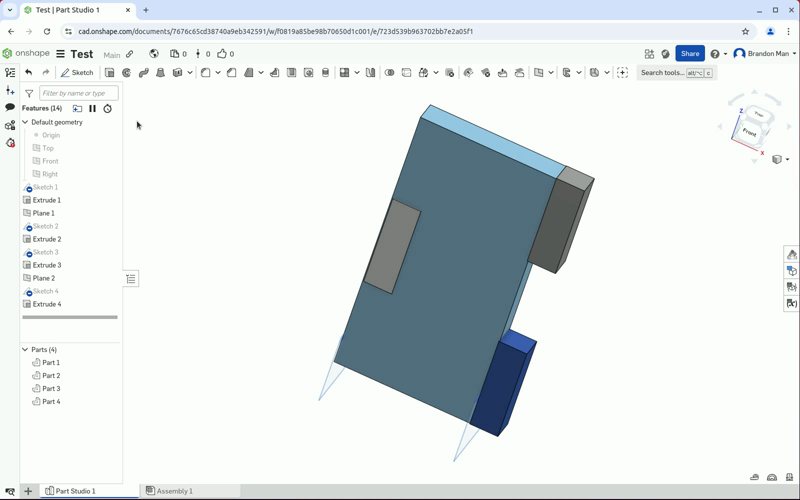
key(down, 2)
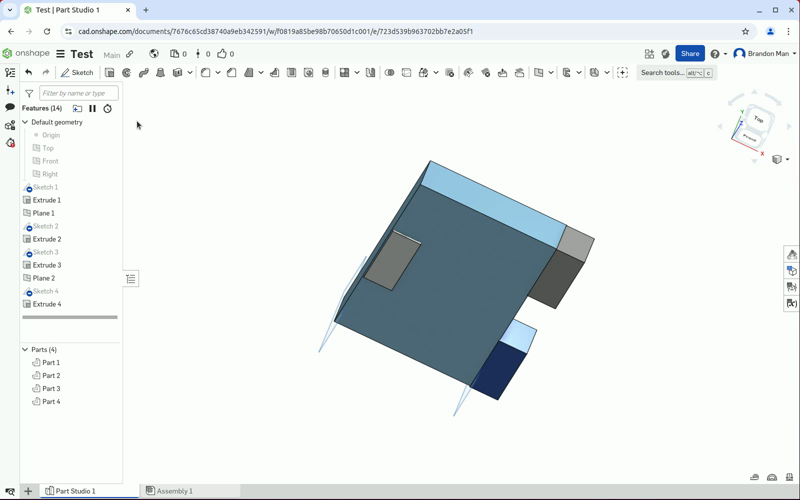
key(up, 2)
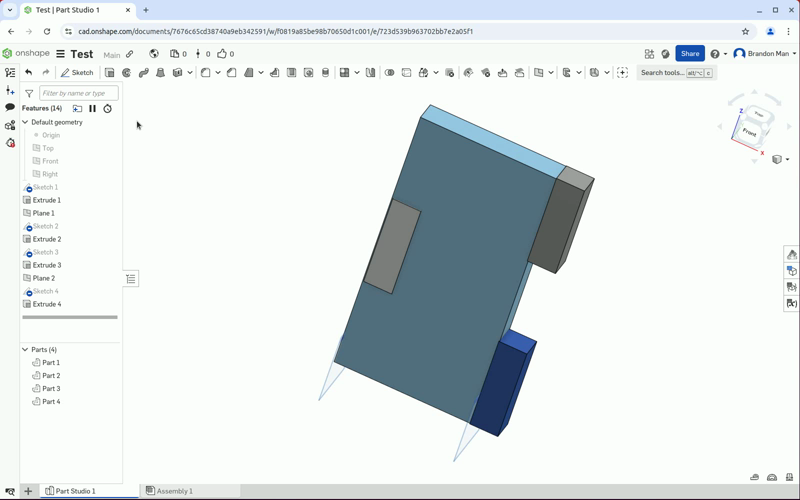
key(left, 2)
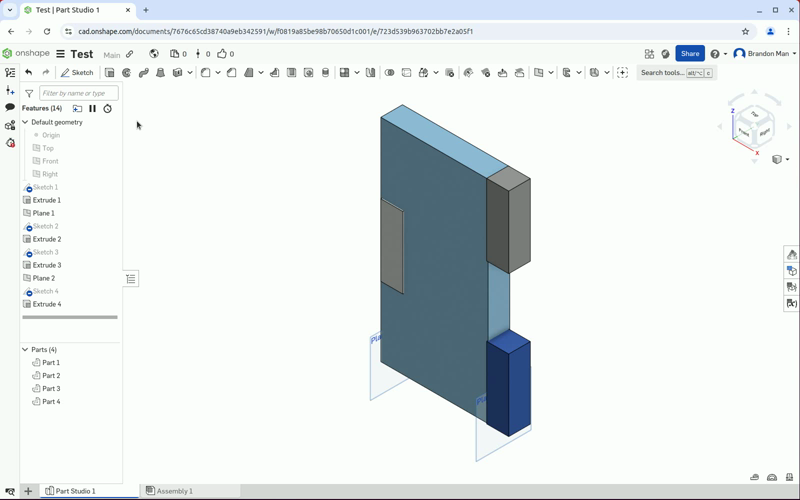
mouse_move(73, 189)
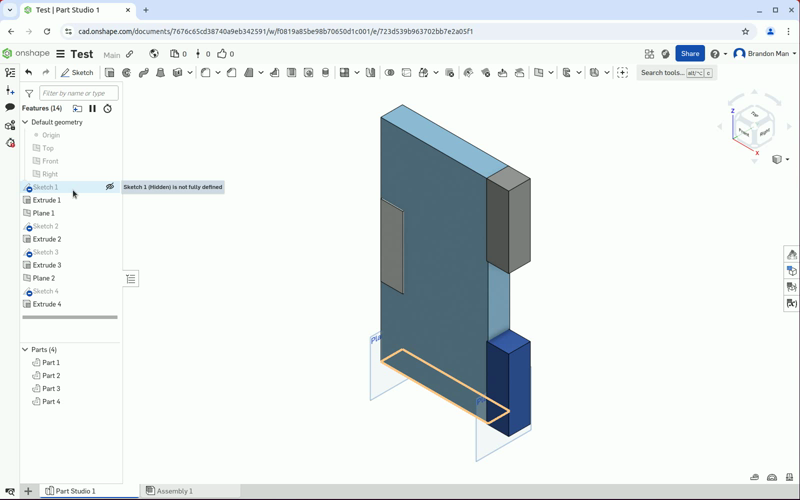
click(73, 189)